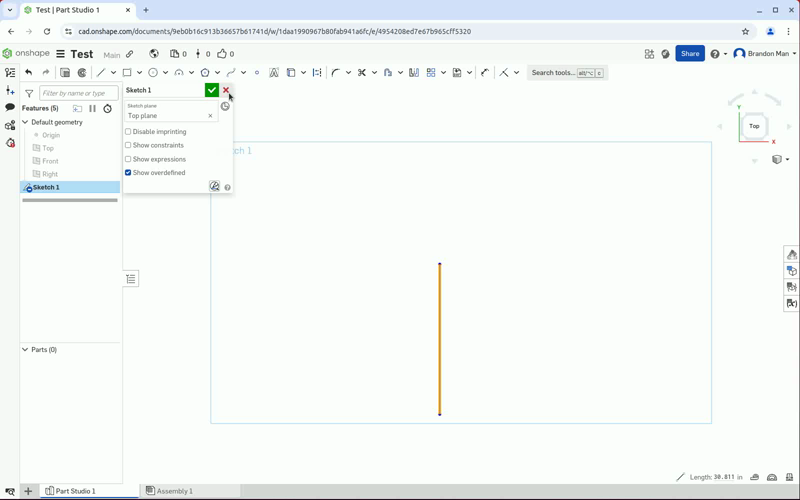
key(shift+h)
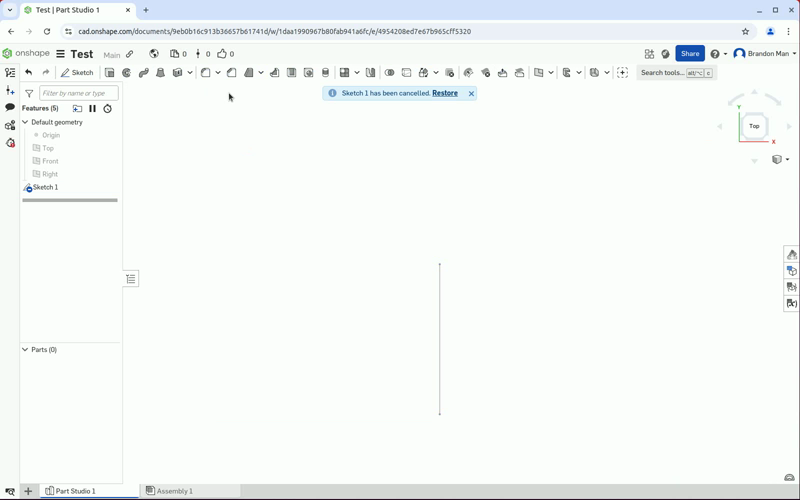
key(shift+s)
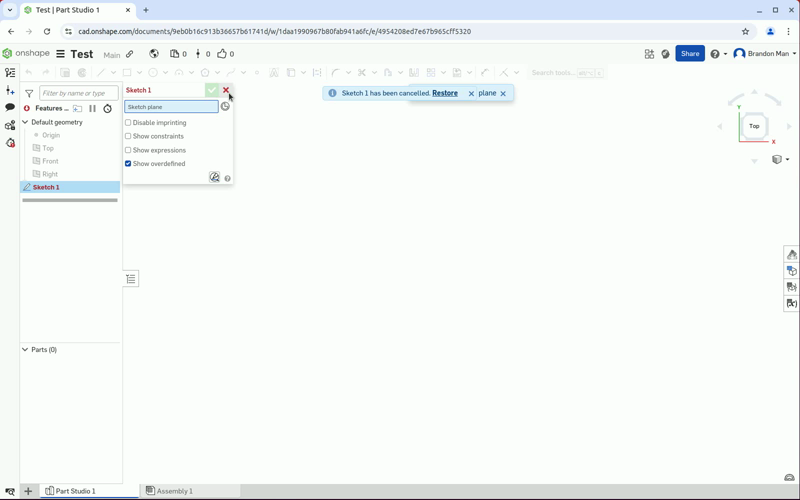
mouse_move(73, 150)
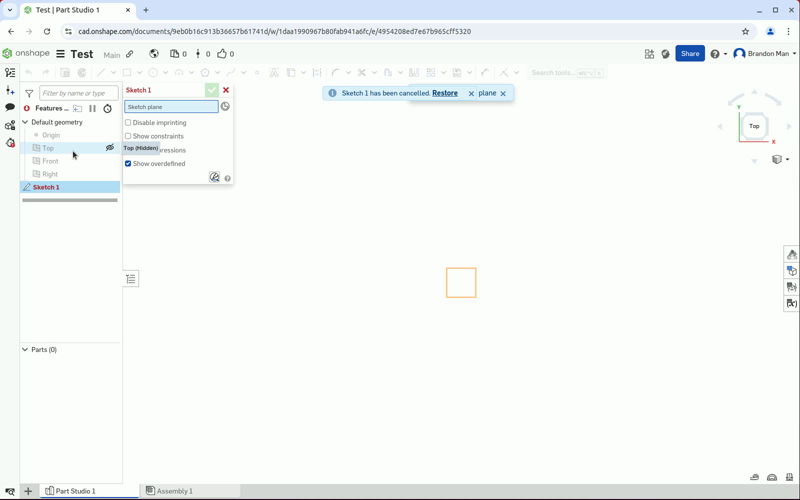
click(73, 150)
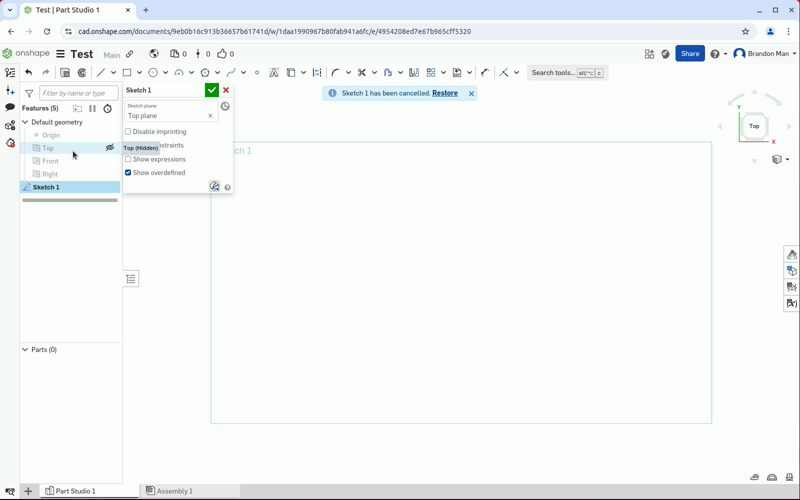
mouse_move(73, 352)
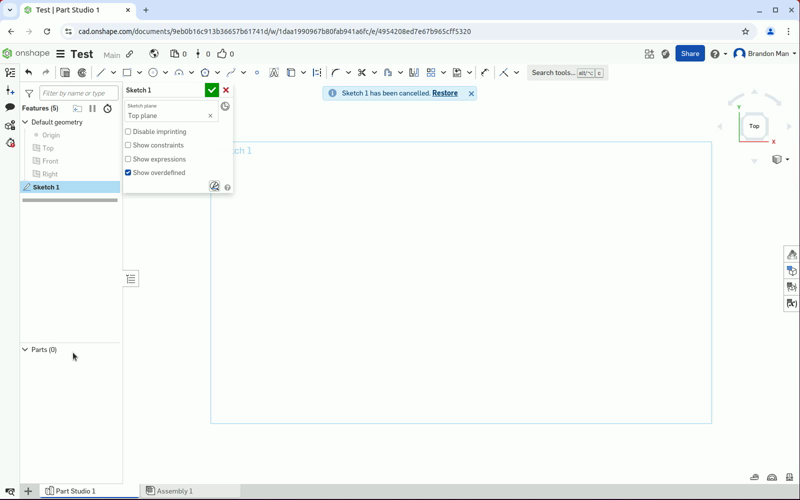
key(y)
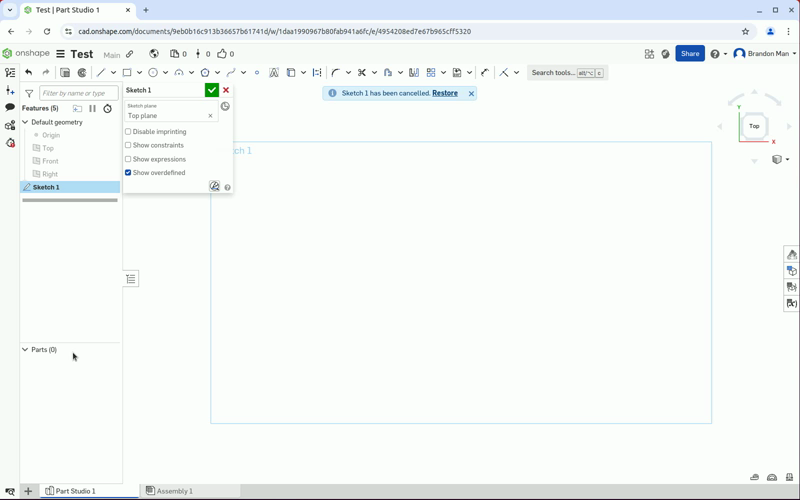
key(l)
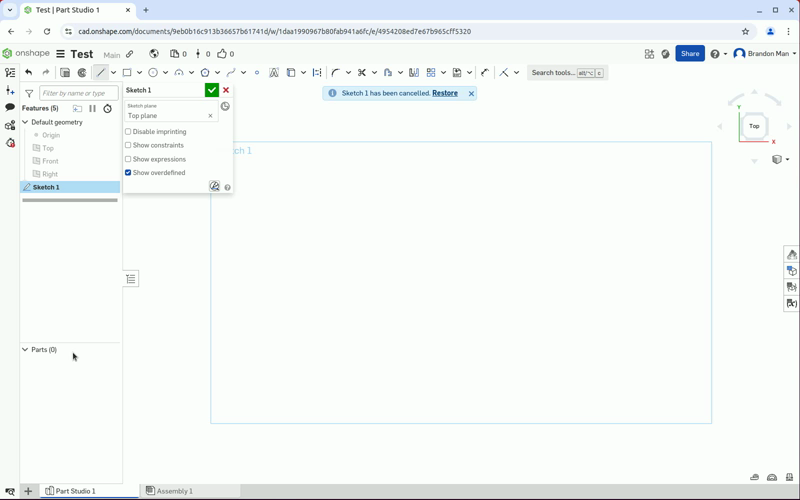
key_down(shift)
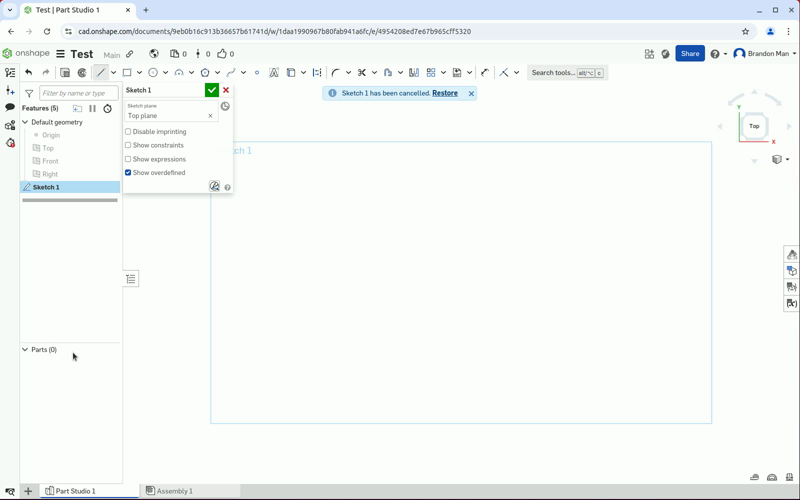
mouse_move(348, 333)
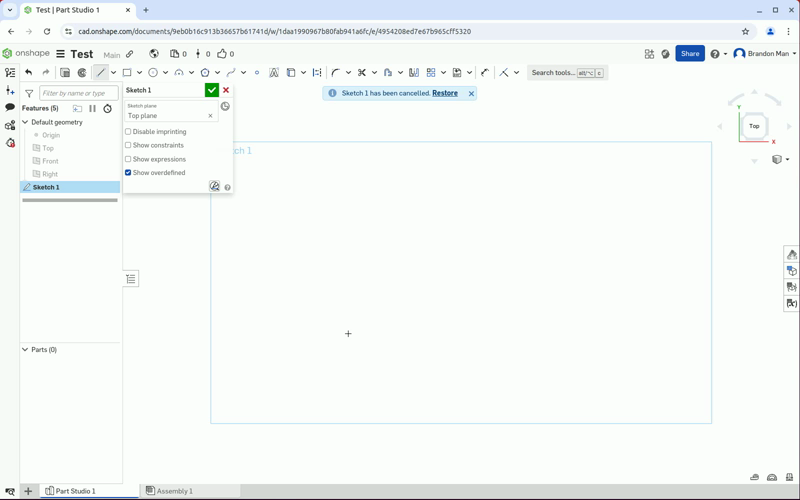
click(348, 333)
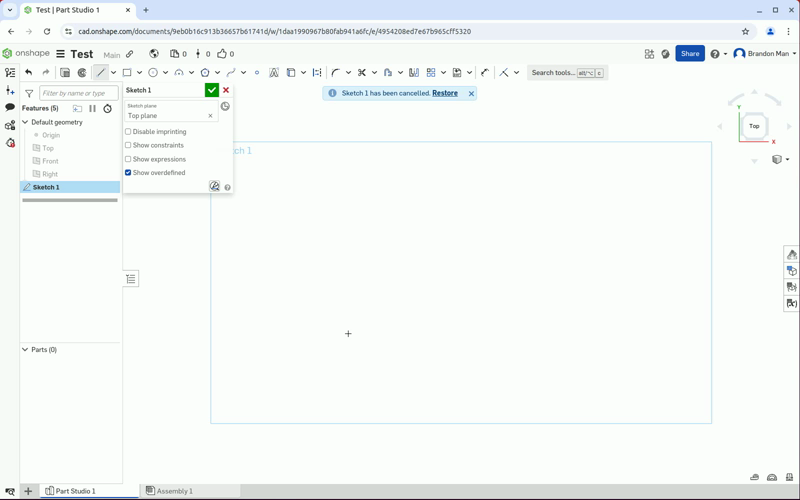
key_up(shift)
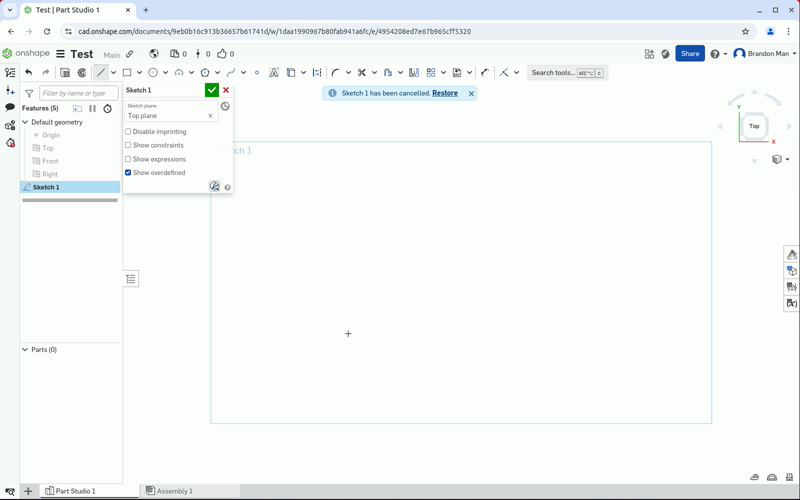
key_down(shift)
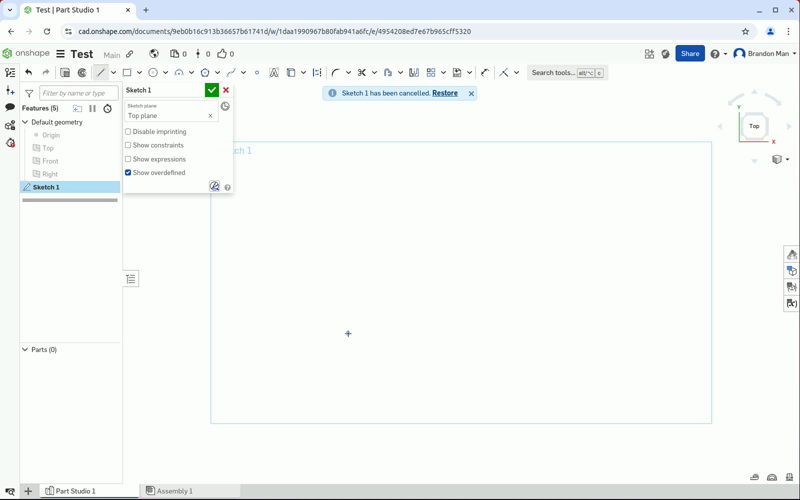
mouse_move(378, 333)
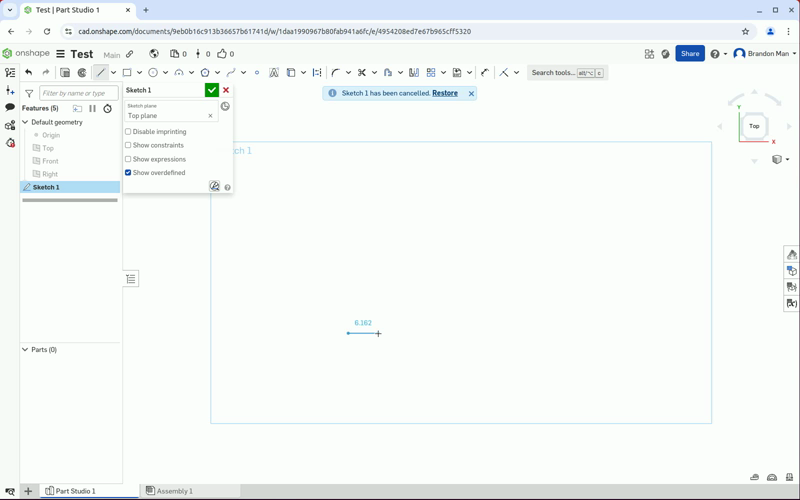
mouse_move(356, 333)
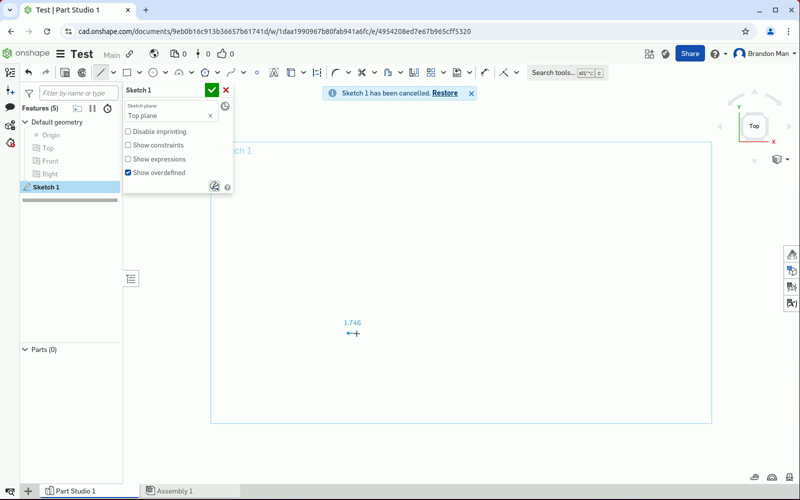
click(356, 333)
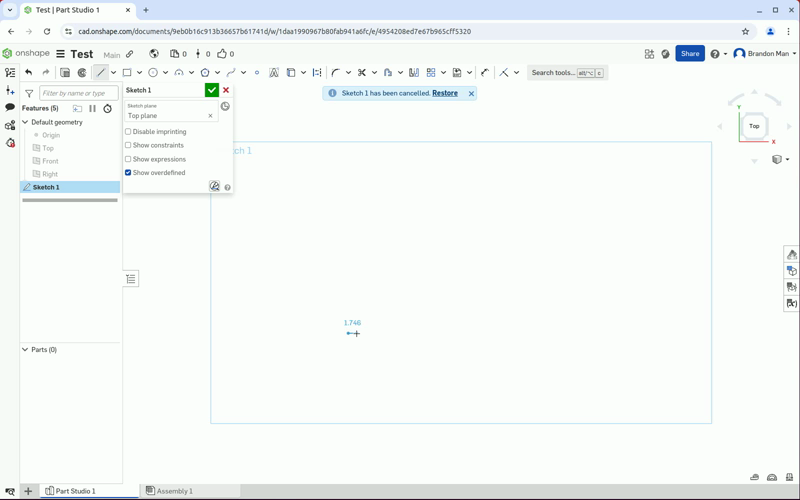
key_up(shift)
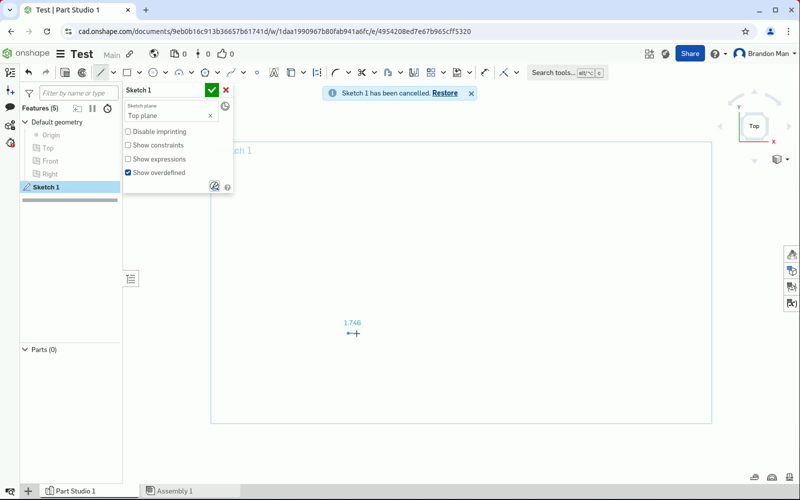
key_down(shift)
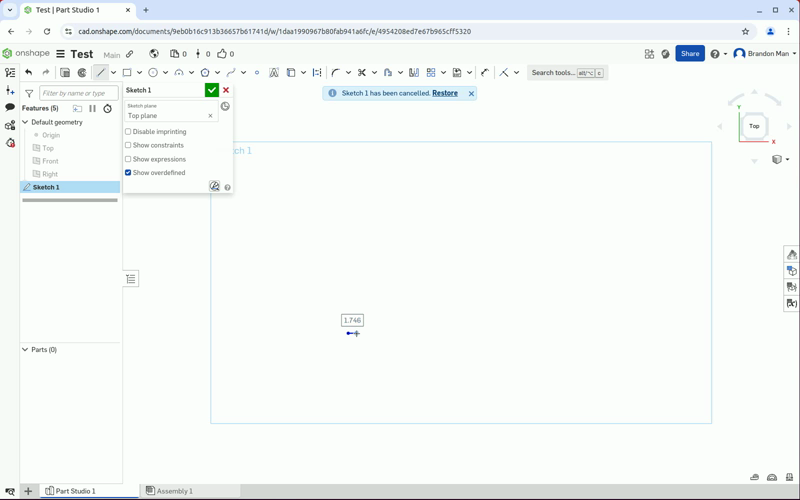
mouse_move(356, 218)
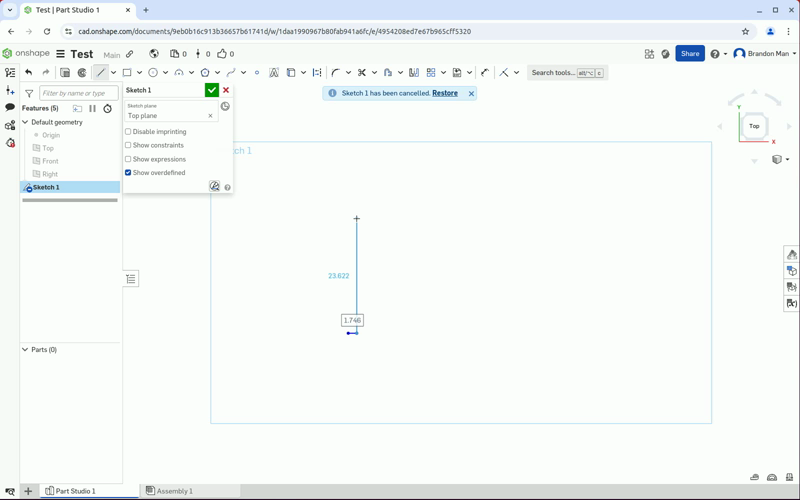
click(356, 218)
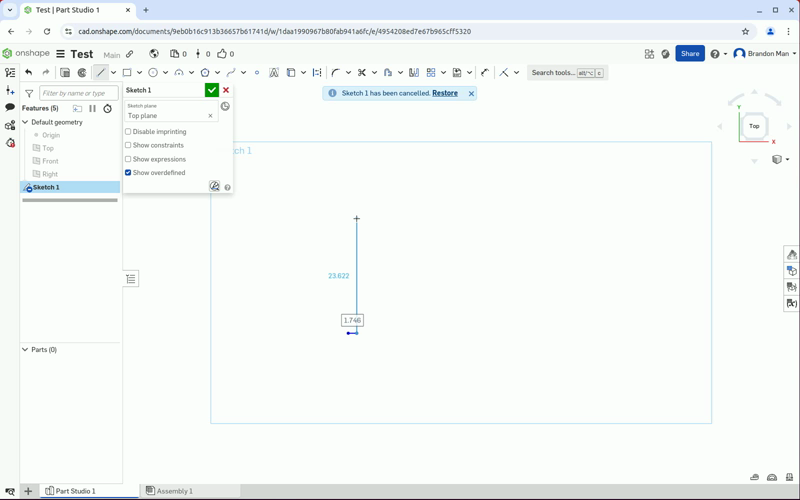
key_up(shift)
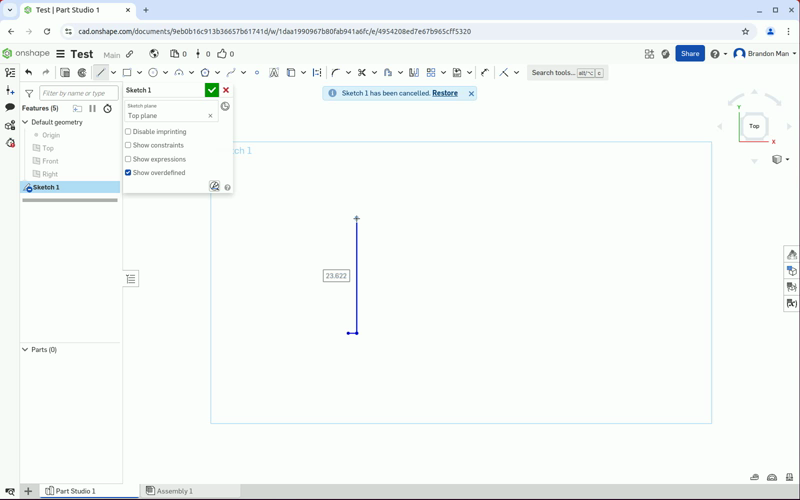
key_down(shift)
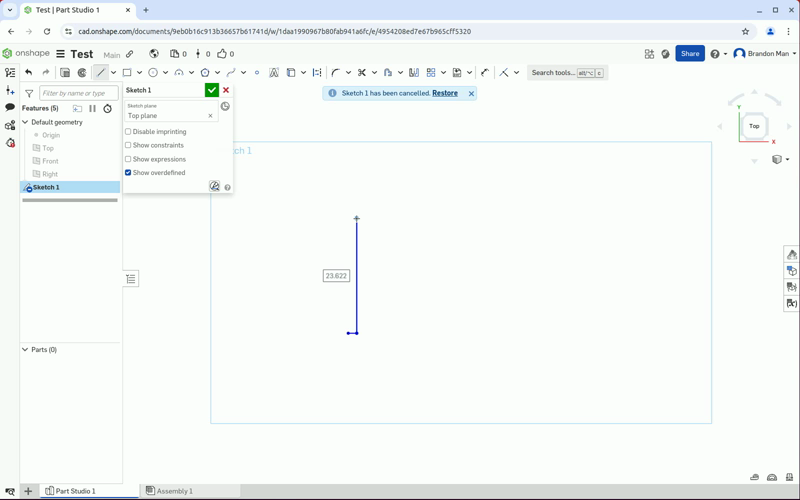
mouse_move(386, 218)
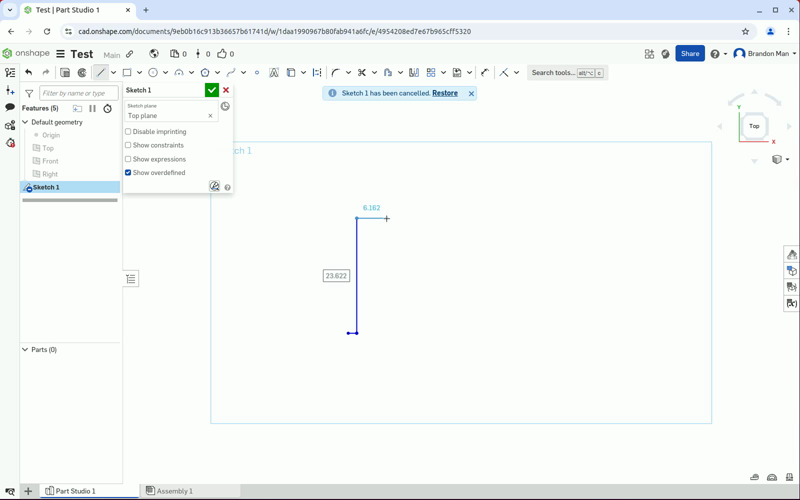
mouse_move(348, 218)
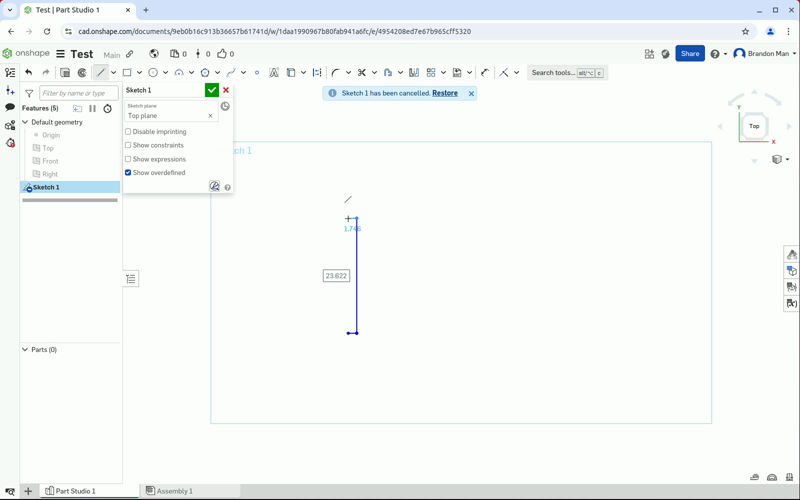
click(348, 218)
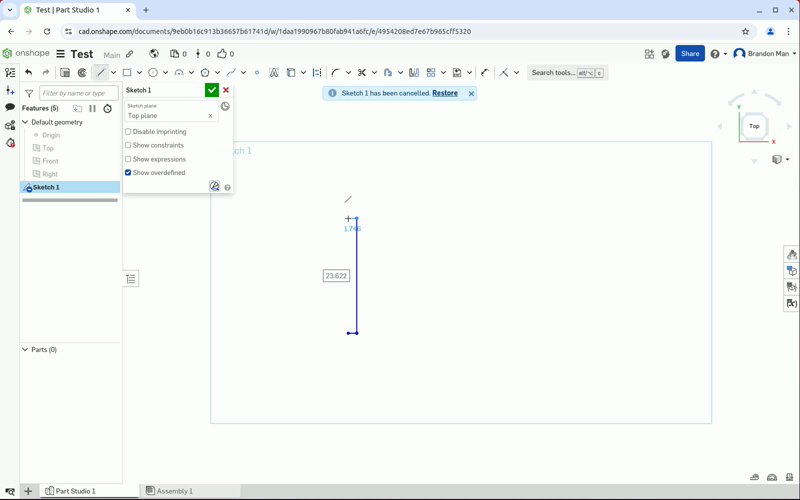
key_up(shift)
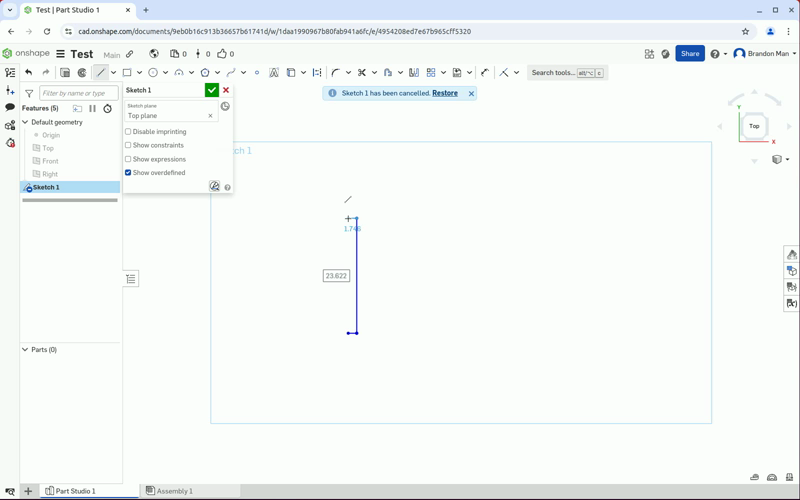
key_down(shift)
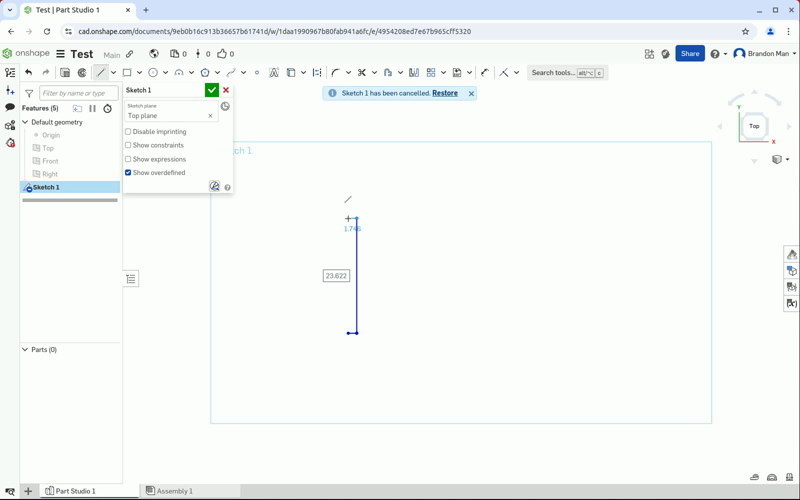
mouse_move(348, 333)
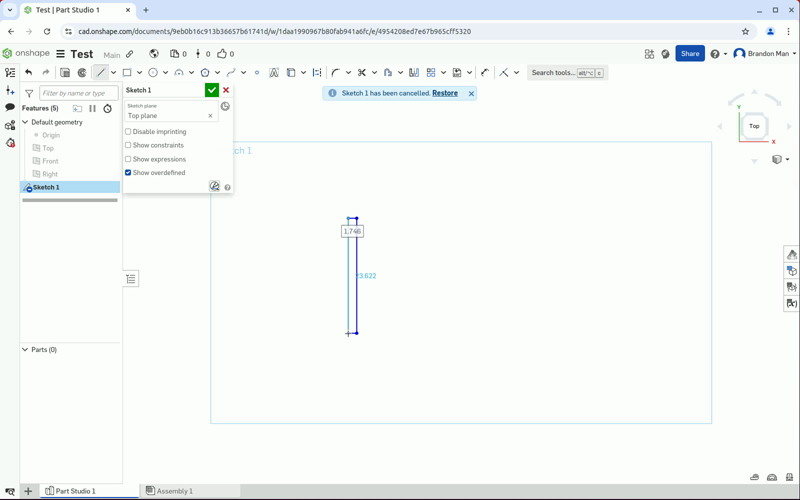
key_up(shift)
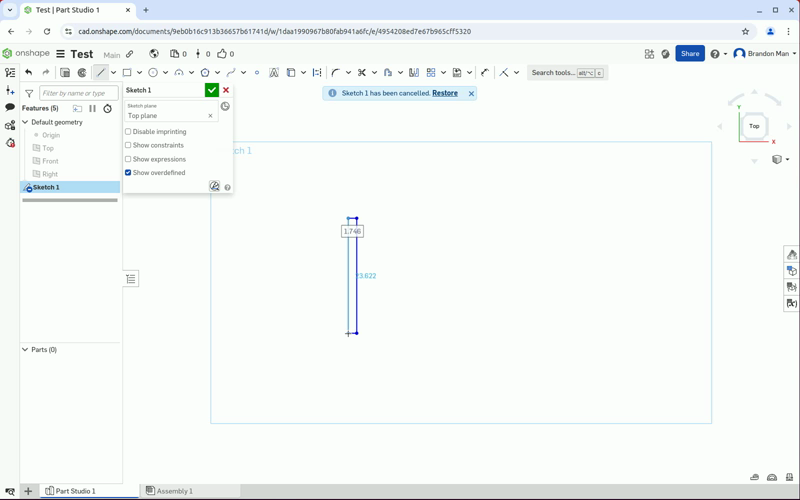
click(348, 333)
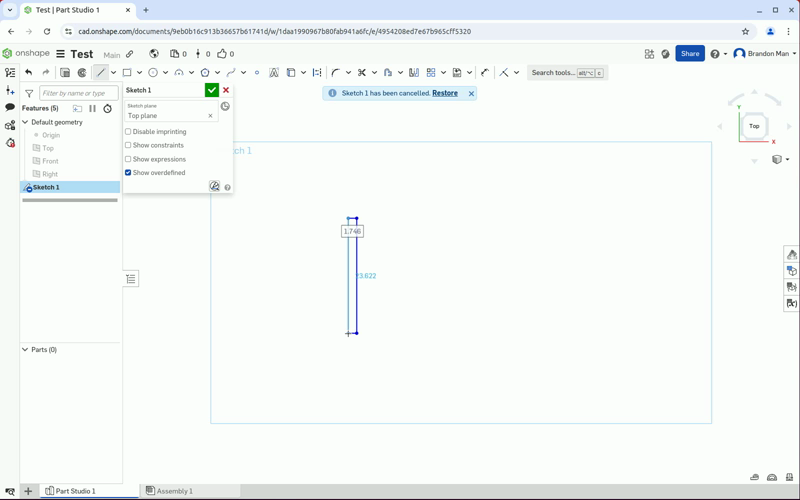
key(esc)
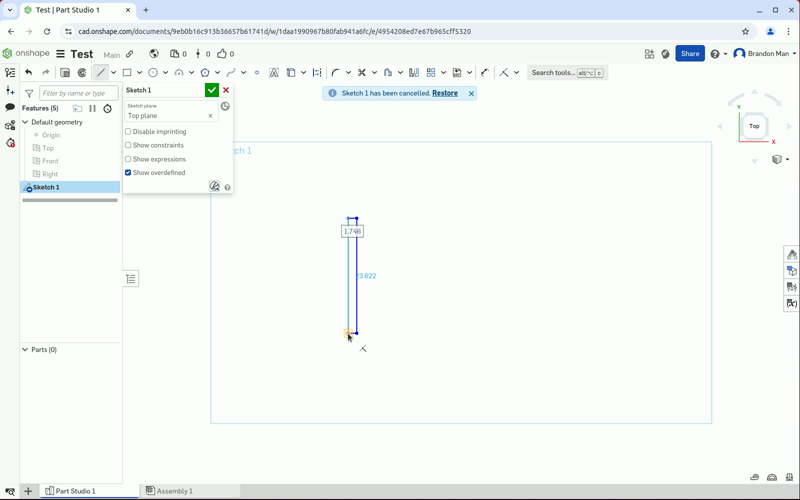
mouse_move(351, 310)
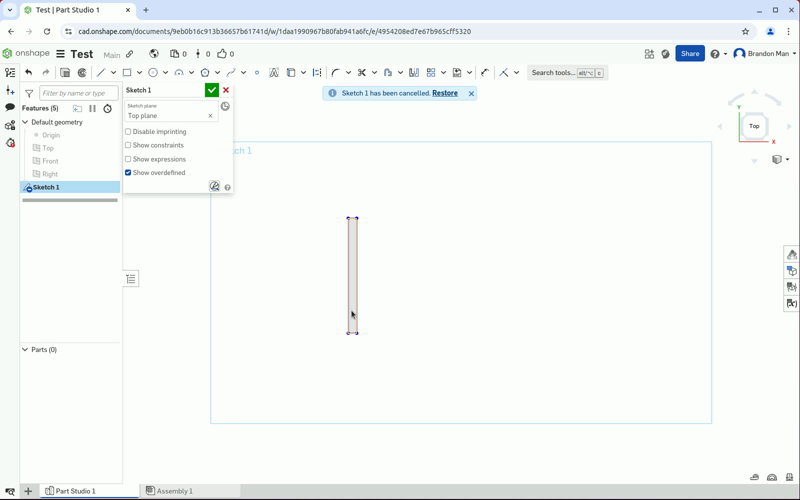
scroll(6)
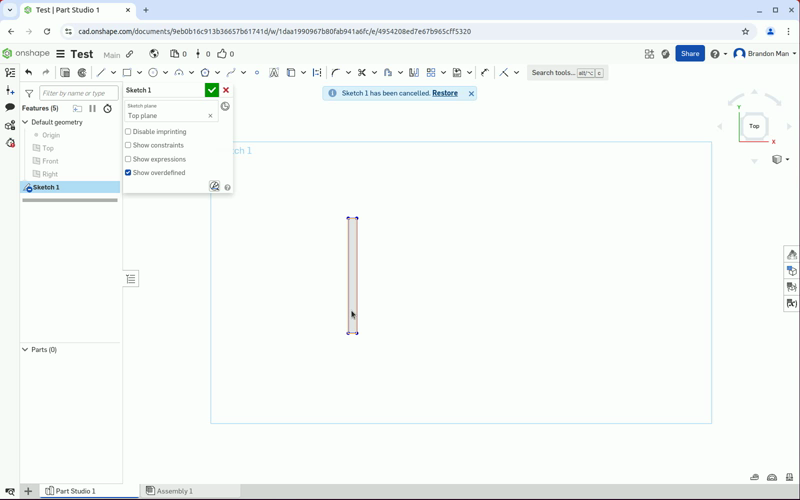
scroll(6)
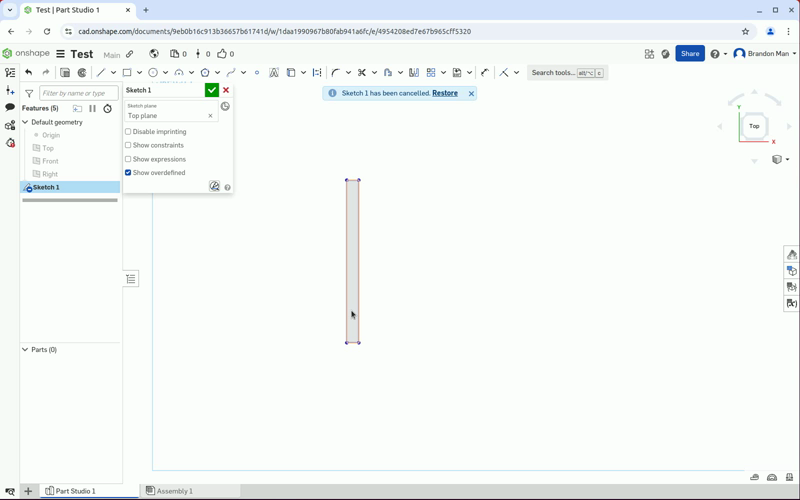
scroll(6)
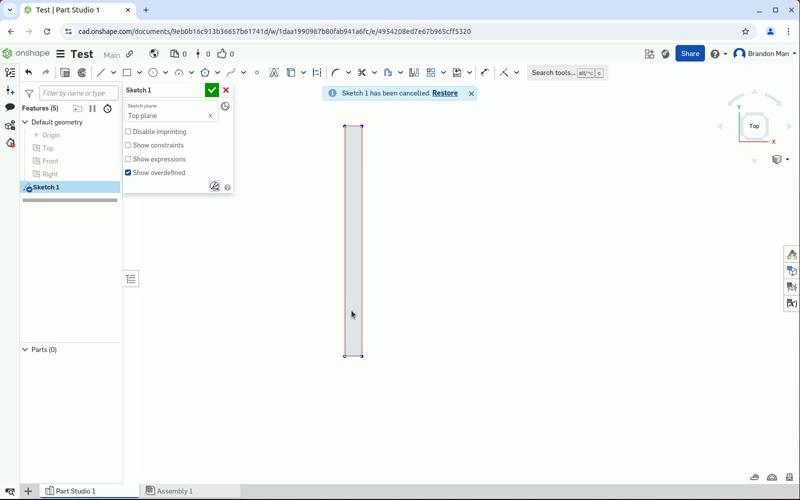
scroll(6)
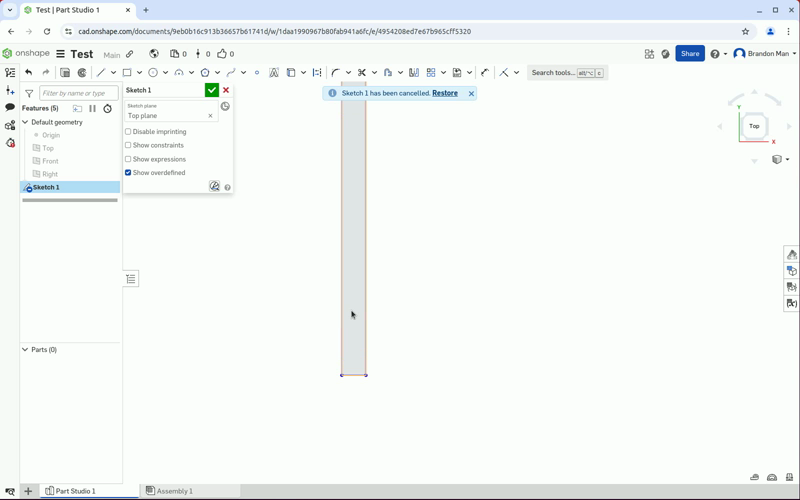
scroll(6)
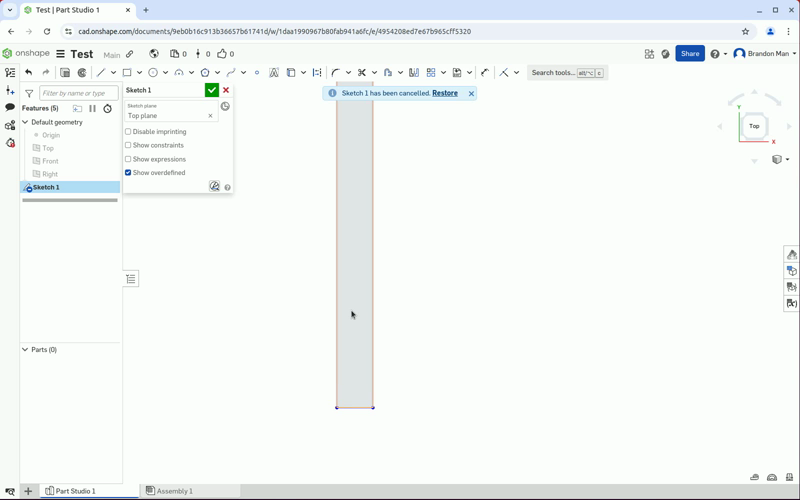
scroll(6)
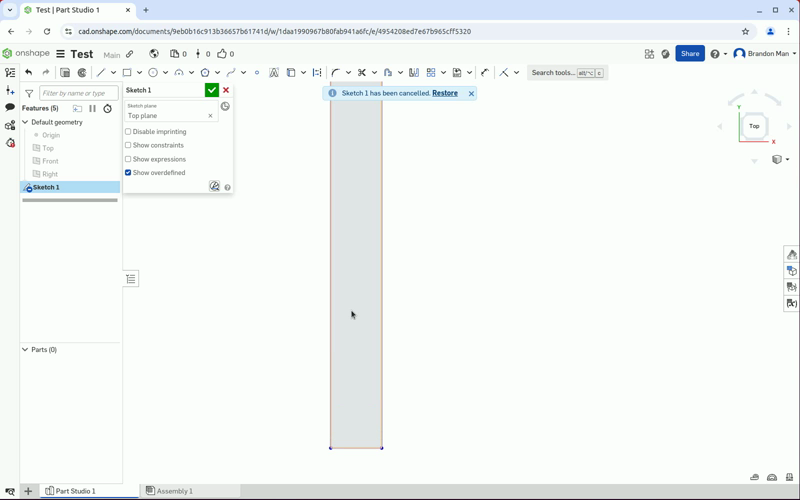
scroll(6)
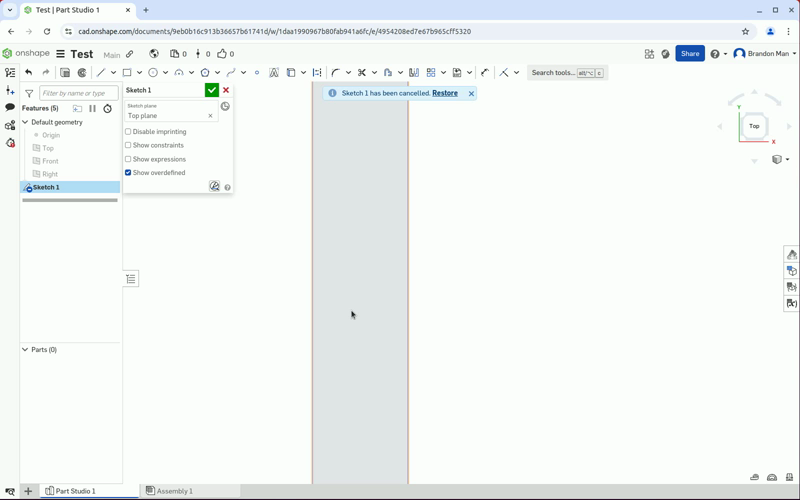
click(351, 310)
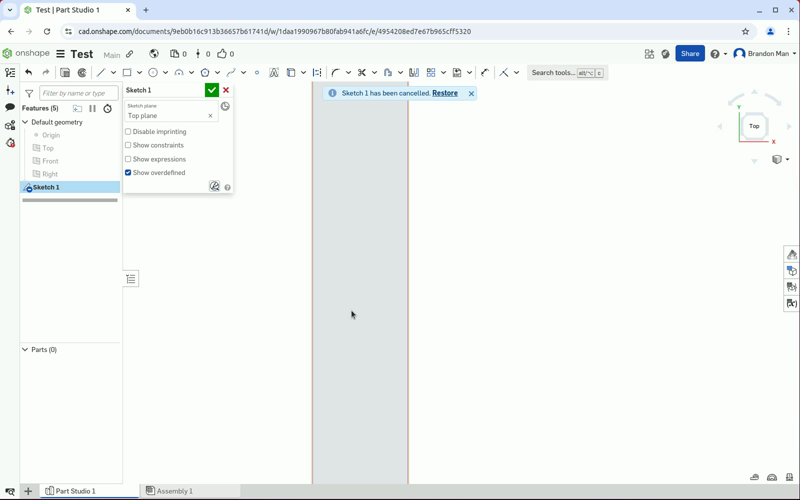
scroll(-6)
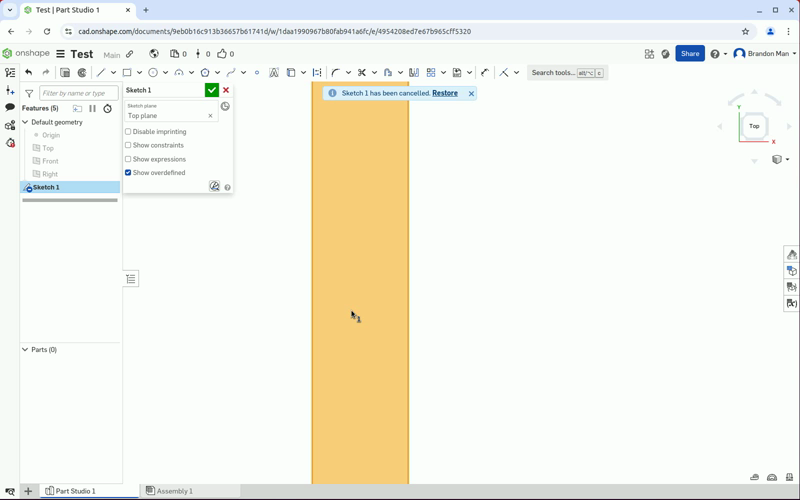
scroll(-6)
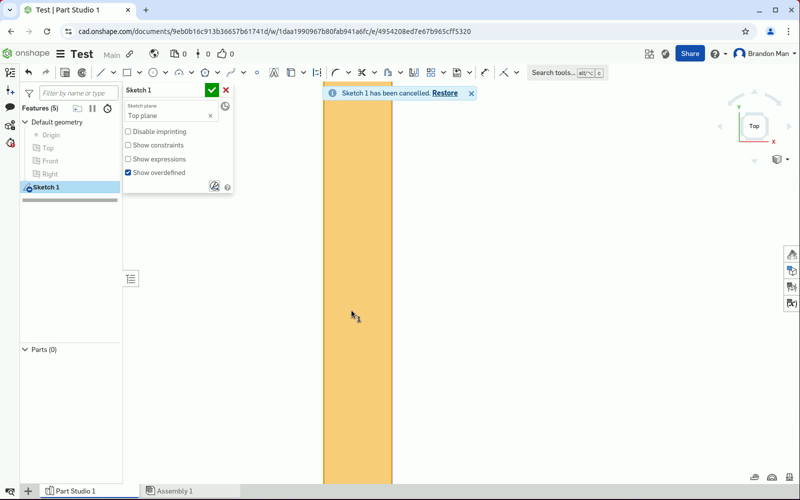
scroll(-6)
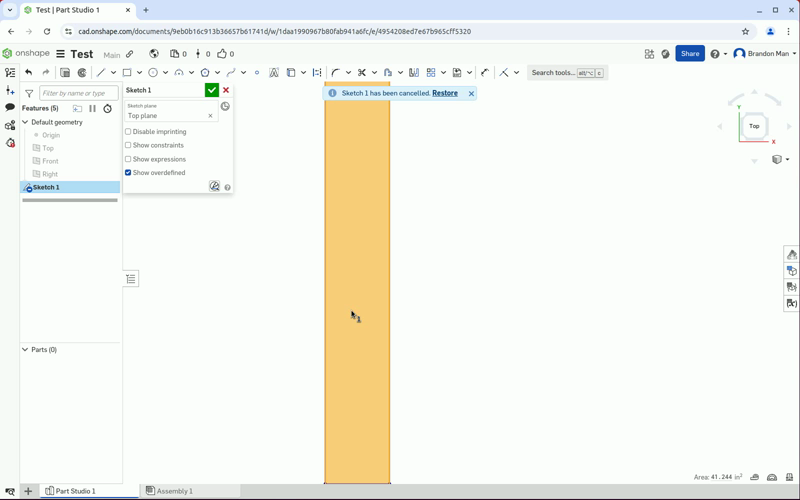
scroll(-6)
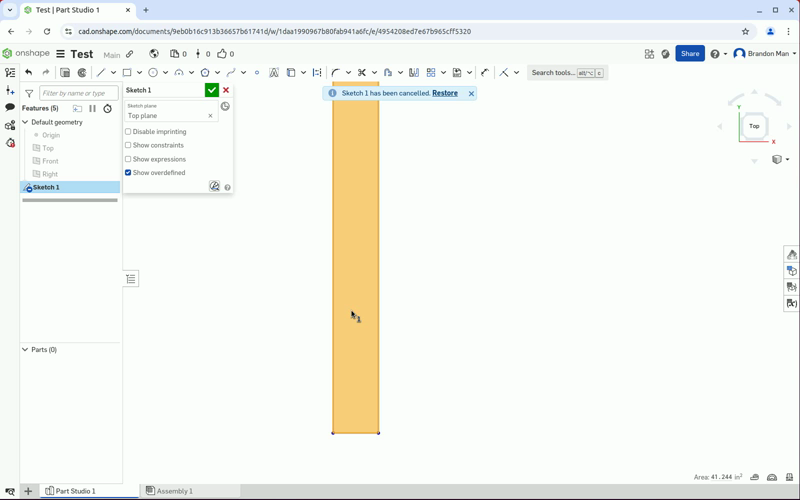
scroll(-6)
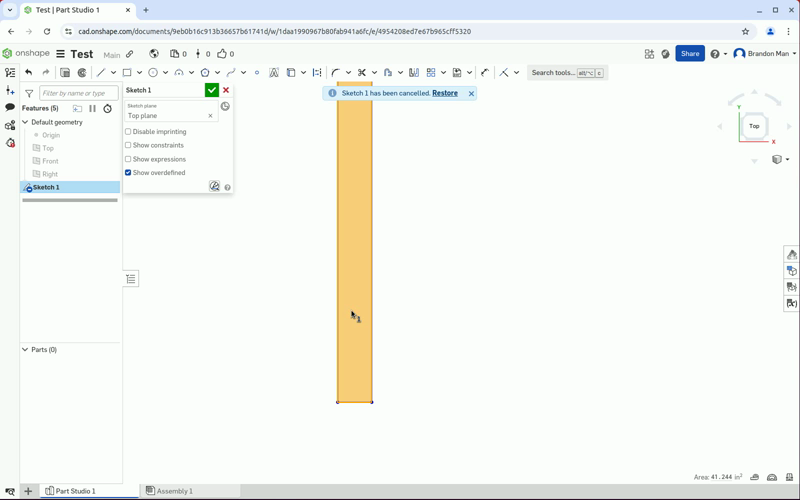
scroll(-6)
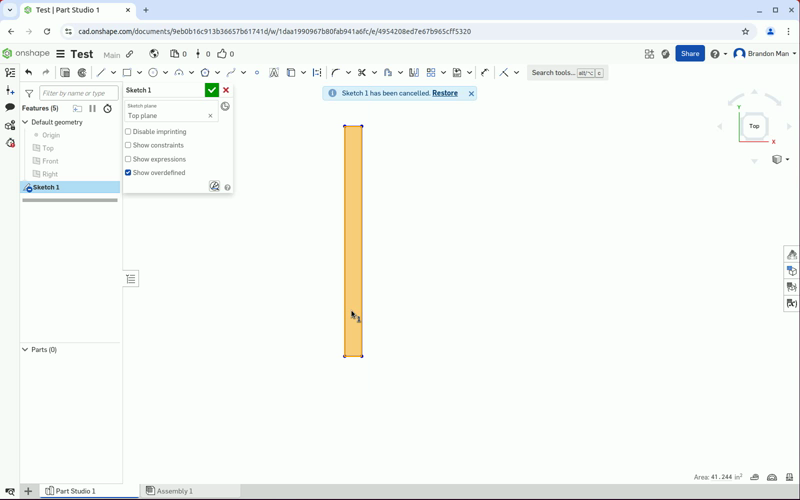
scroll(-6)
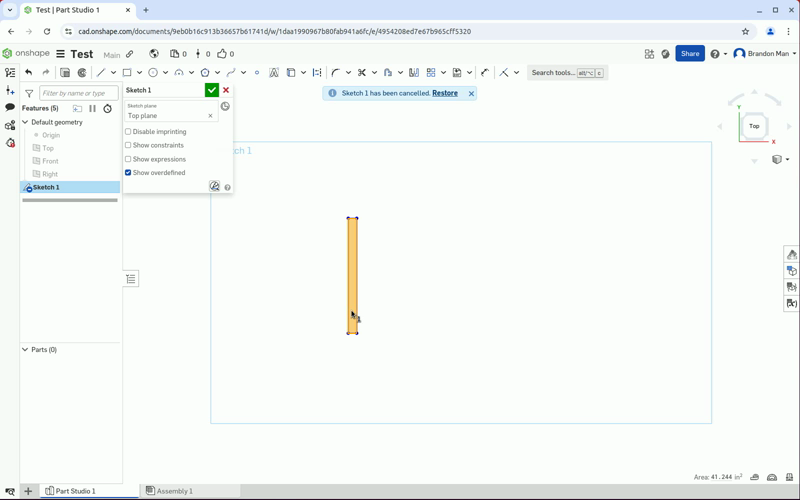
mouse_move(73, 352)
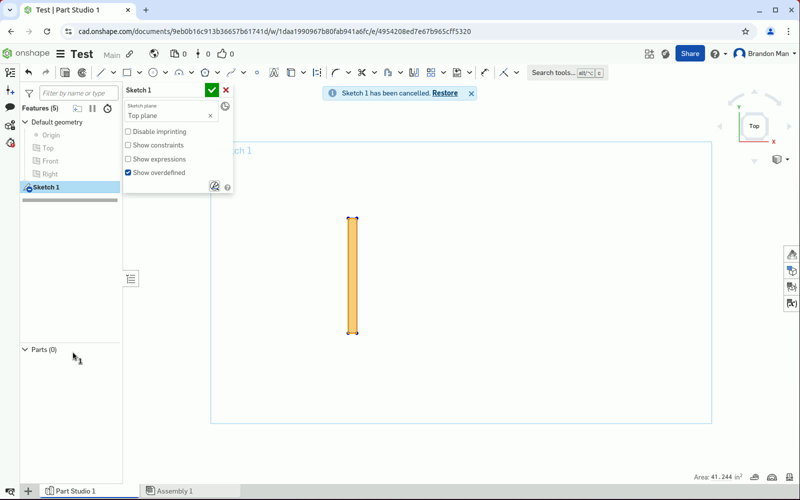
key(shift+y)
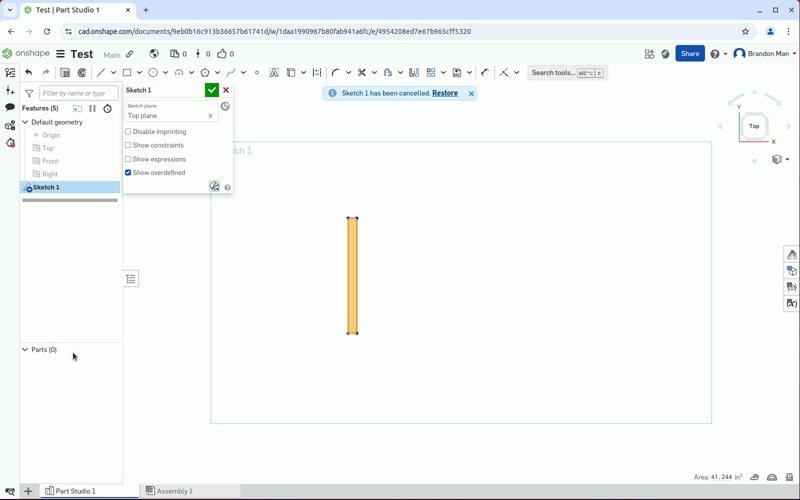
key(shift+e)
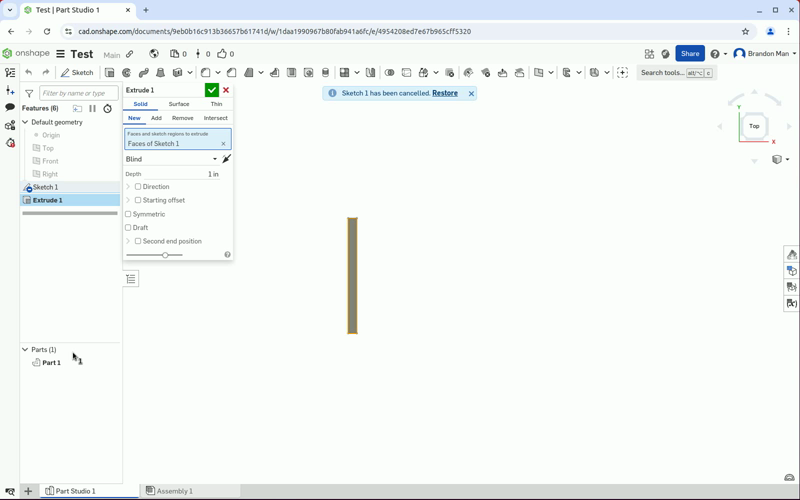
mouse_move(143, 106)
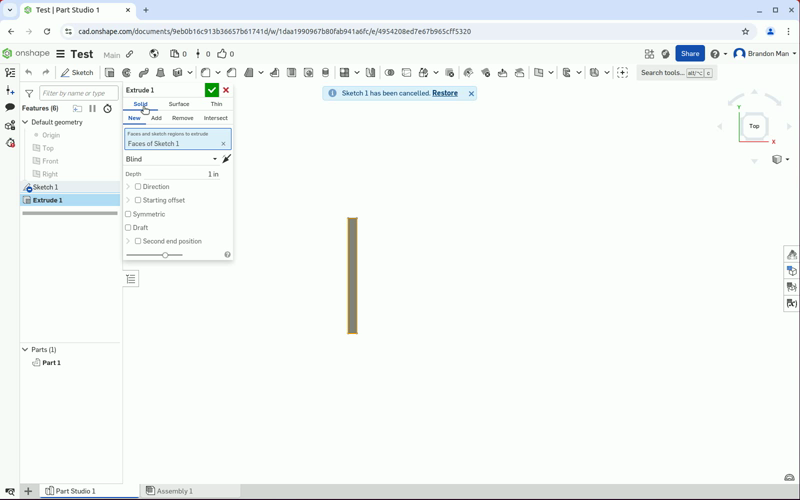
click(143, 106)
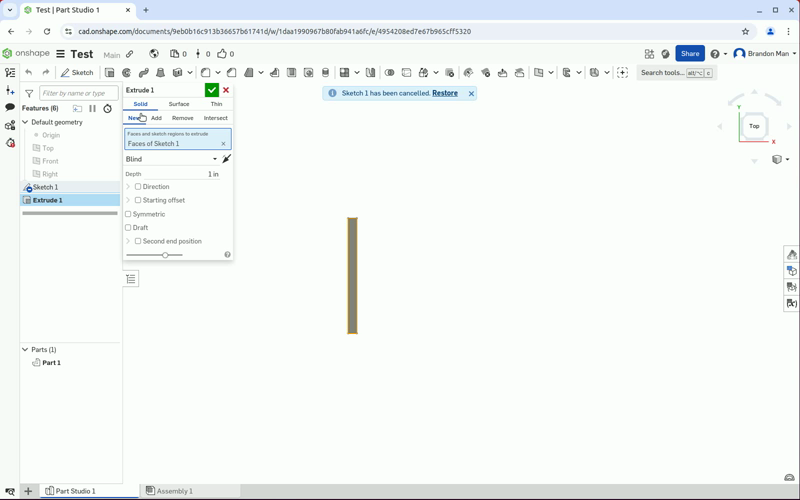
mouse_move(137, 120)
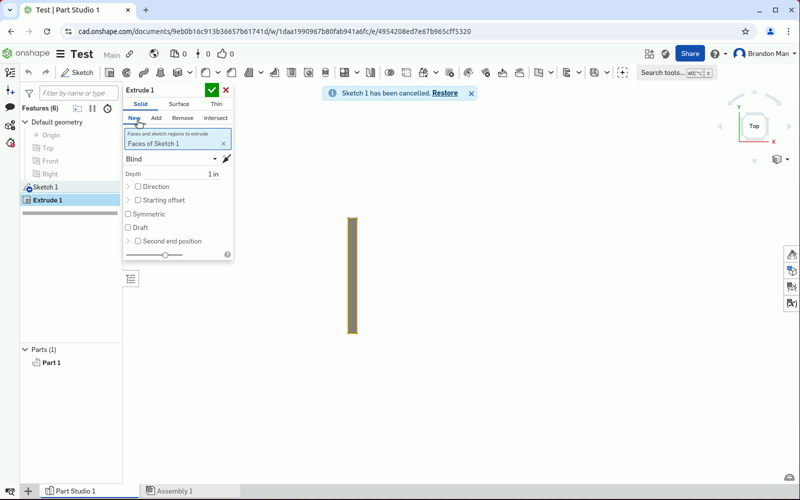
click(137, 120)
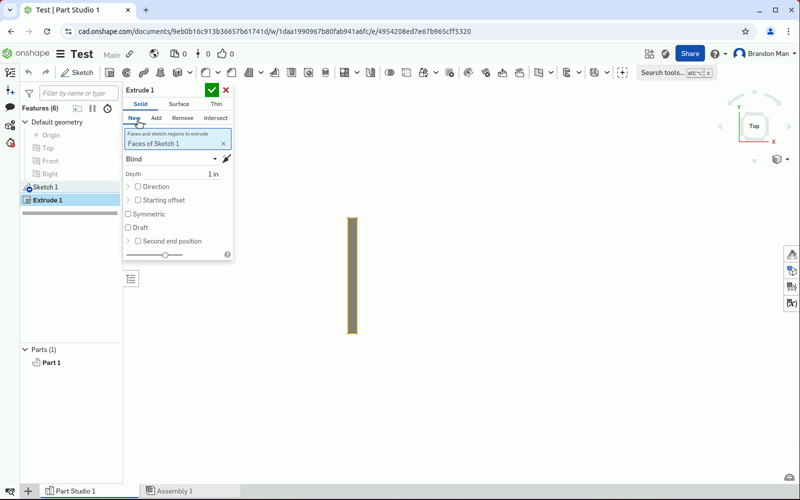
key(tab, 4)
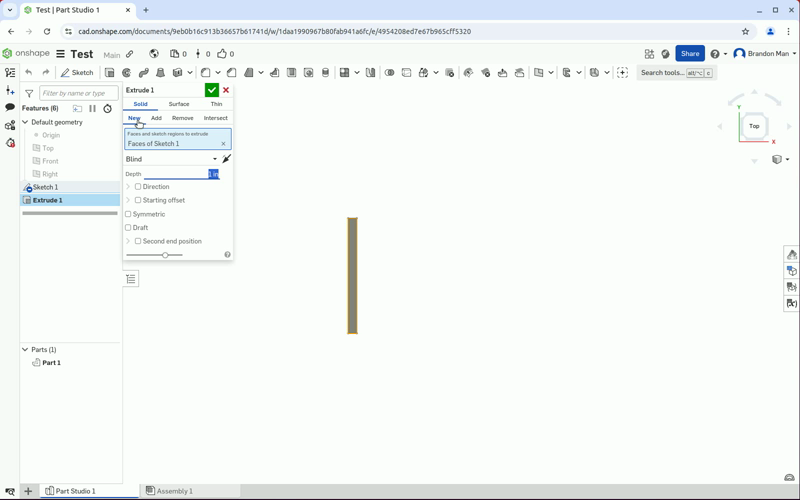
text(1.204)
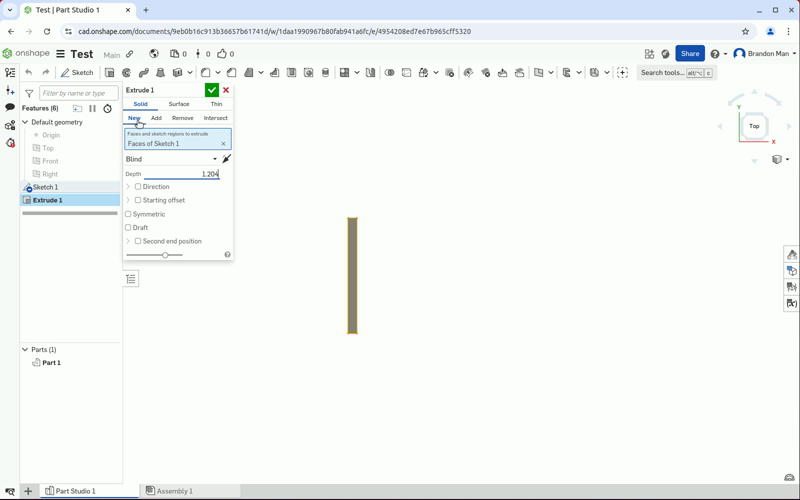
key(enter)
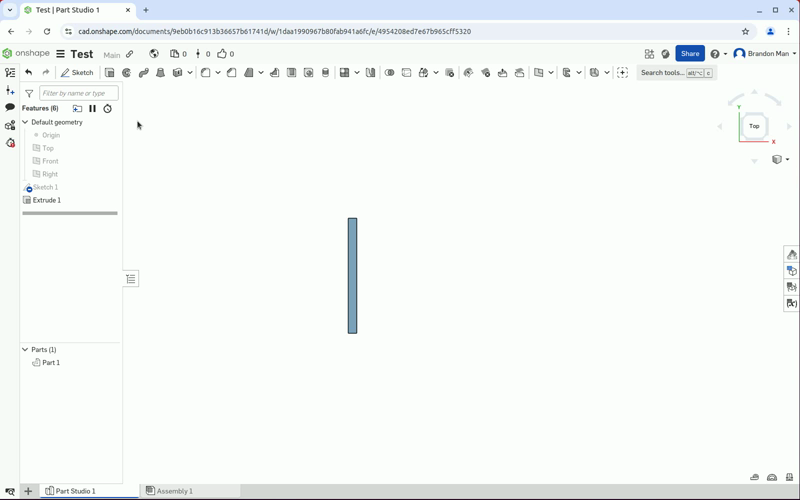
key(shift+h)
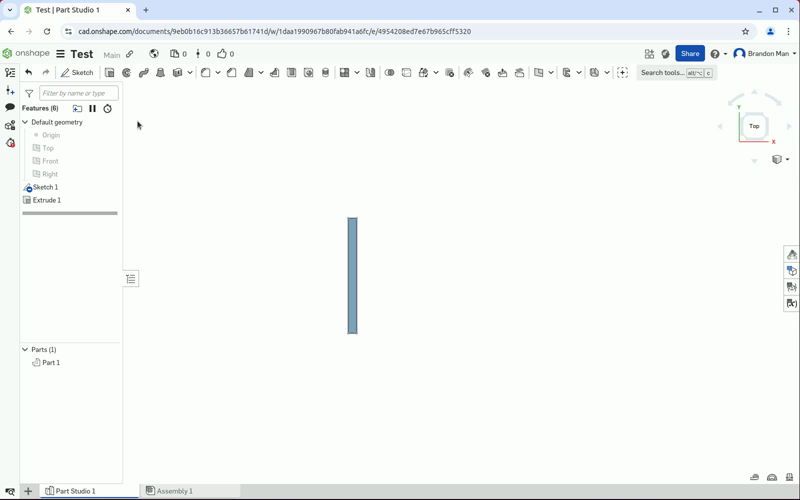
key(shift+h)
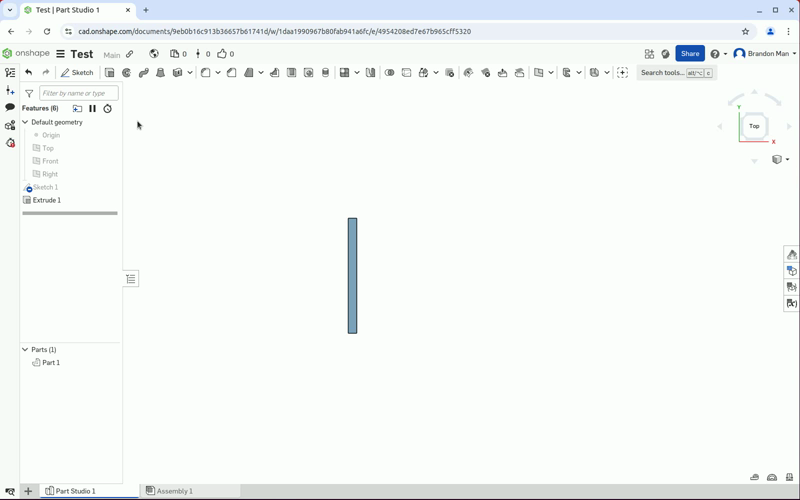
mouse_move(73, 189)
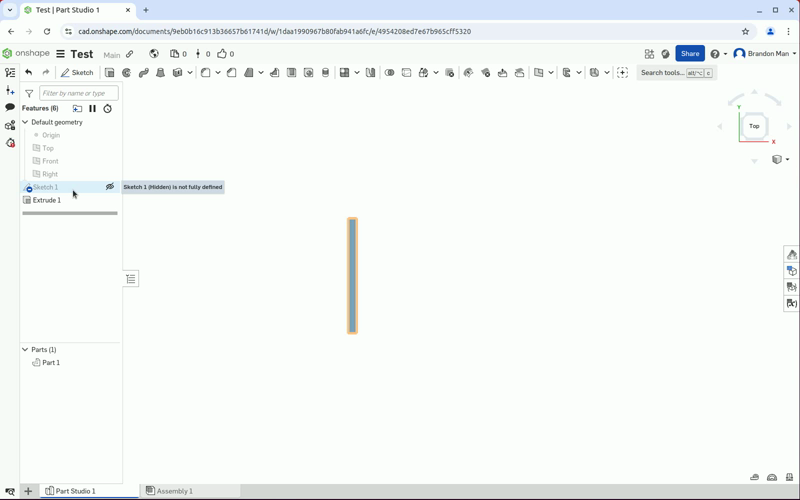
click(73, 189)
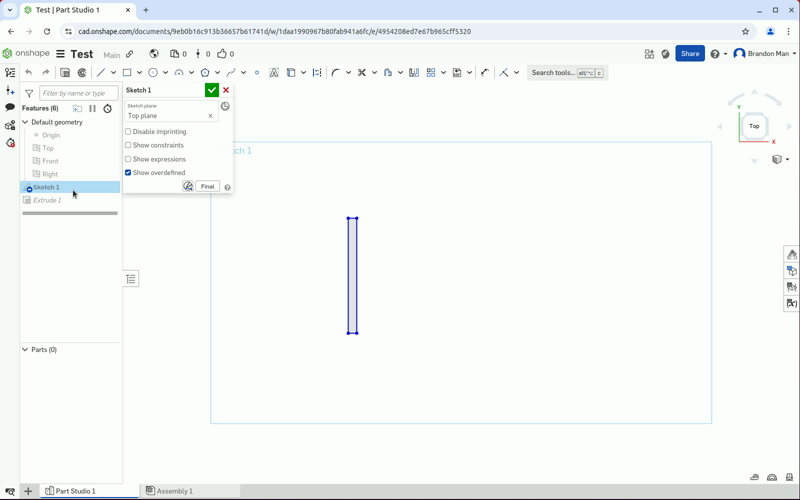
mouse_move(229, 92)
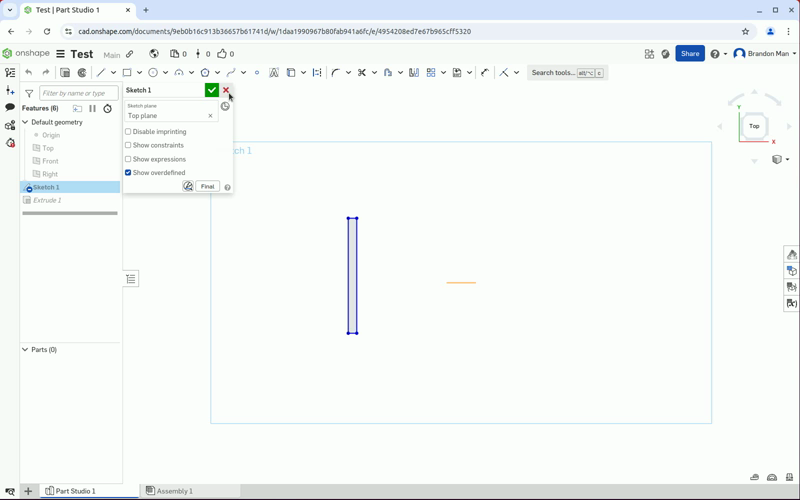
click(229, 92)
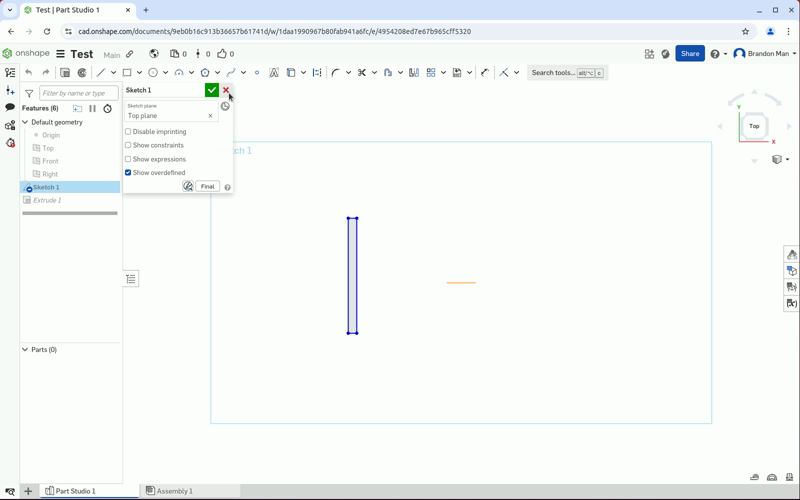
key(shift+s)
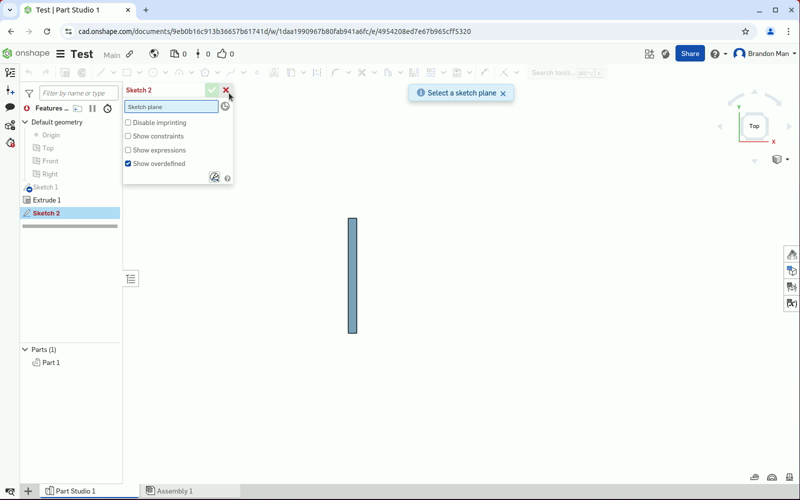
mouse_move(73, 150)
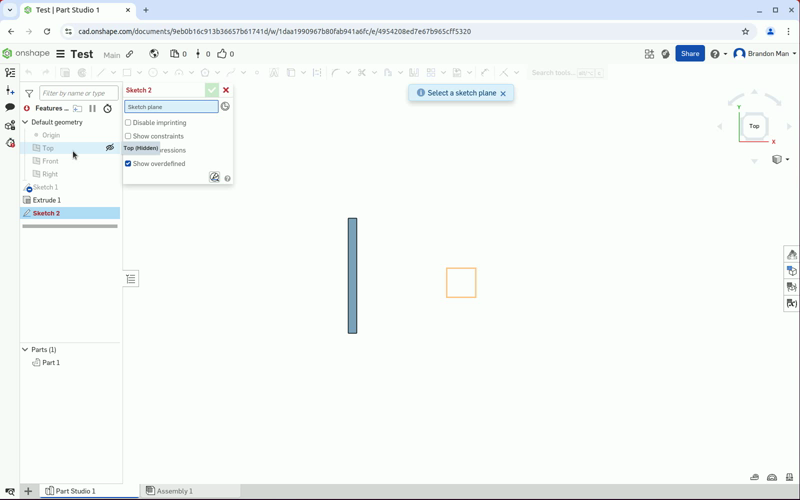
click(73, 150)
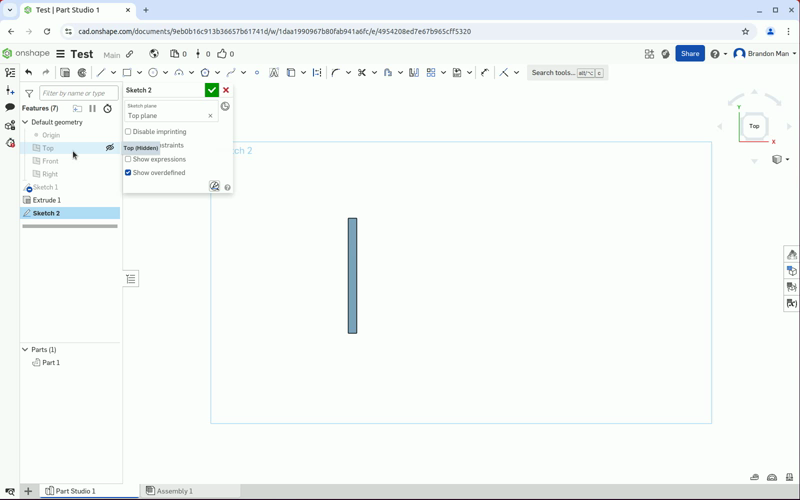
mouse_move(73, 352)
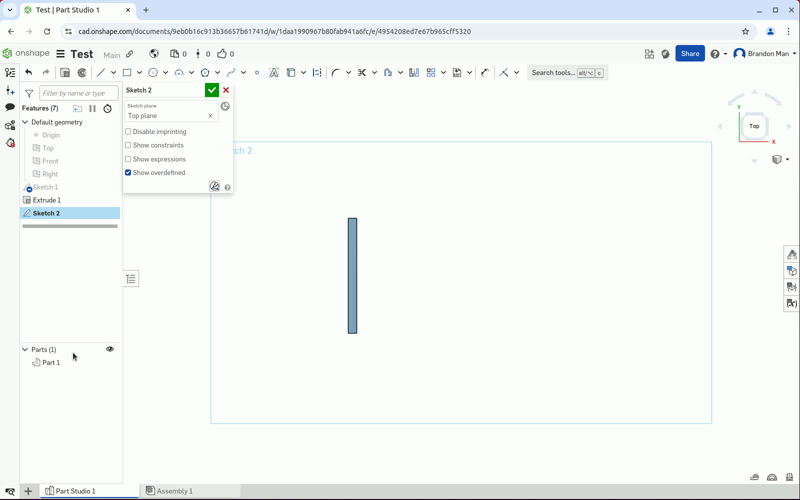
key(y)
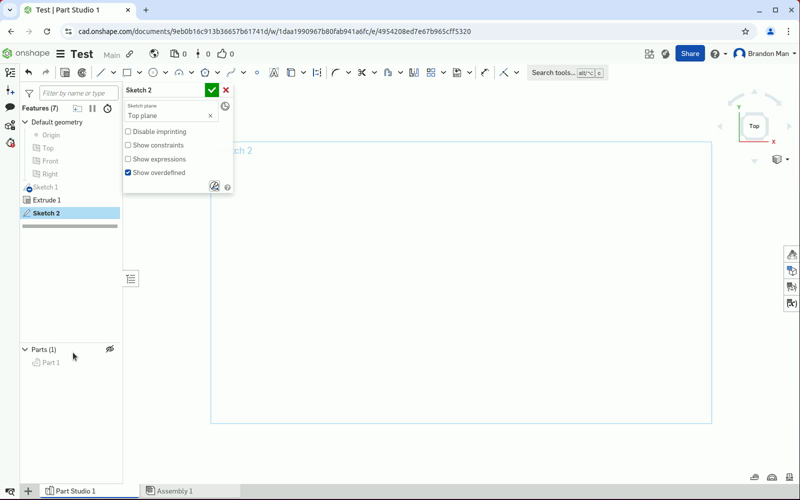
key(c)
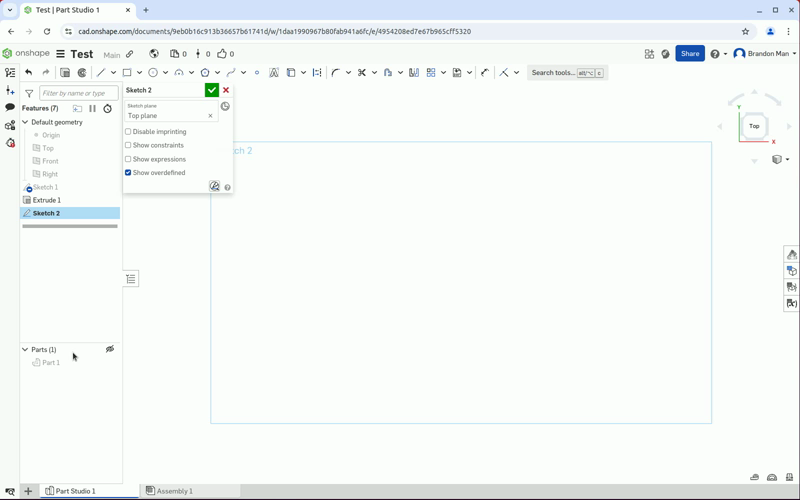
key_down(shift)
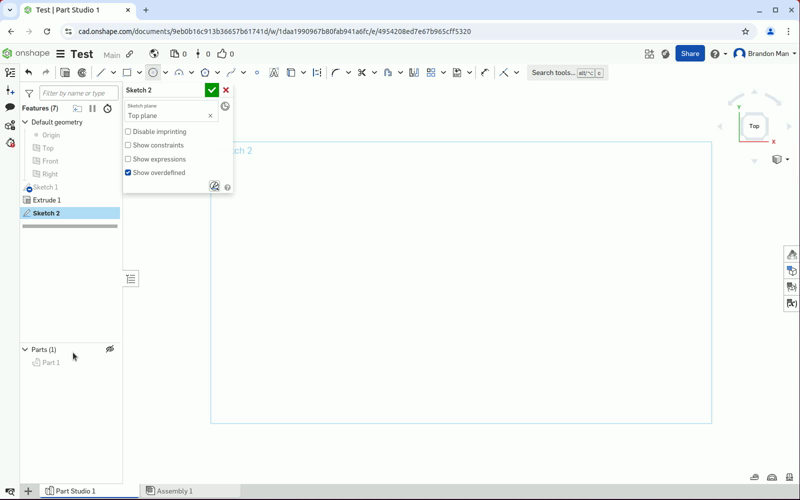
mouse_move(419, 224)
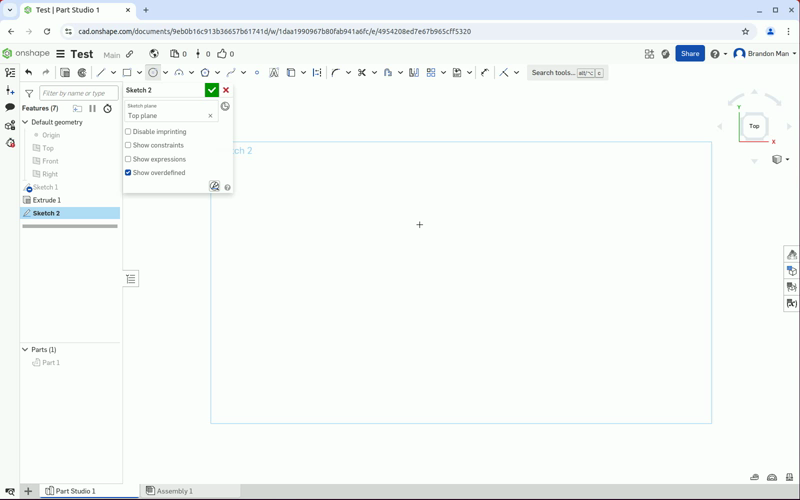
click(419, 224)
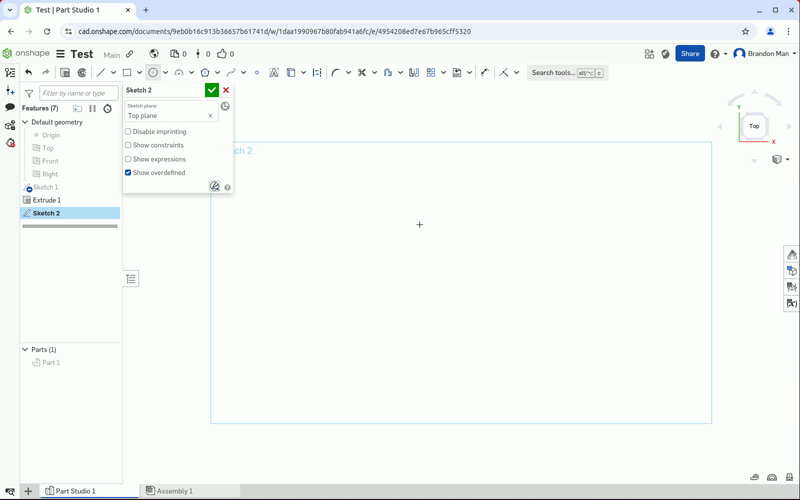
key_up(shift)
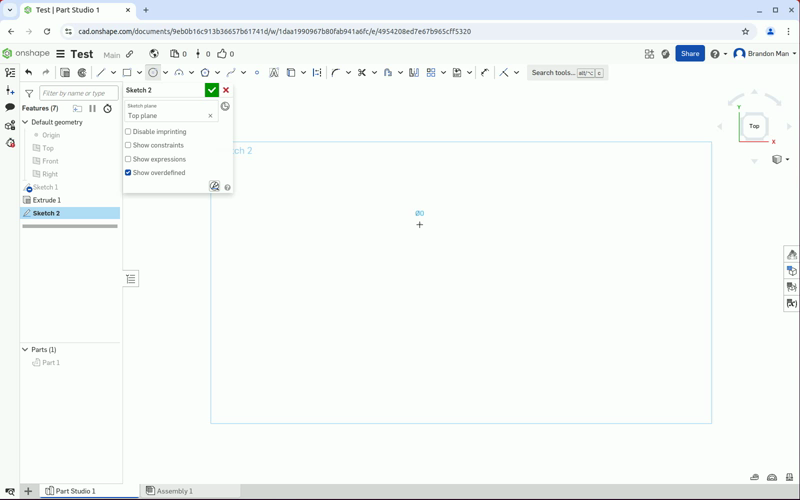
mouse_move(424, 224)
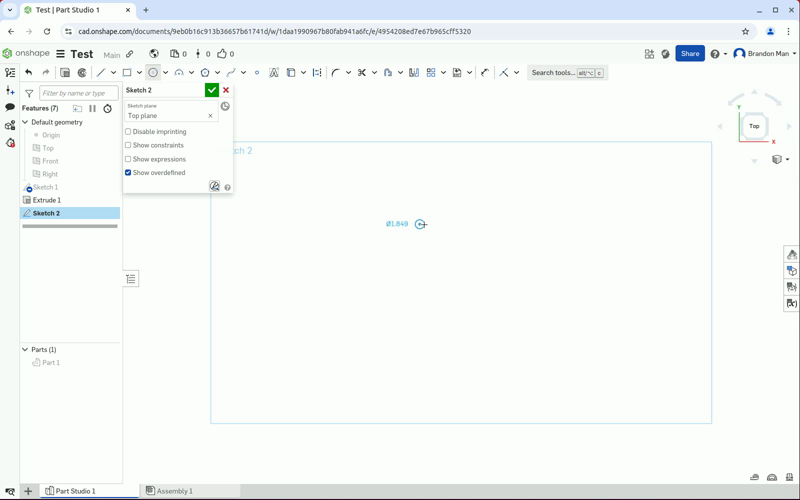
click(424, 224)
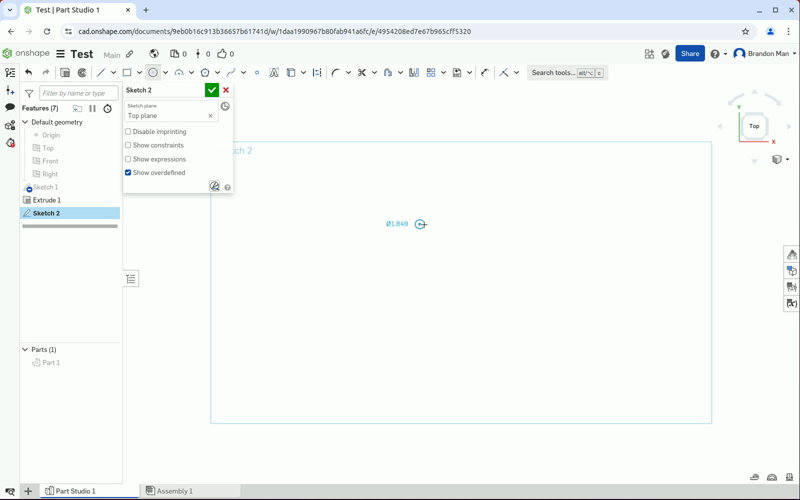
key(esc)
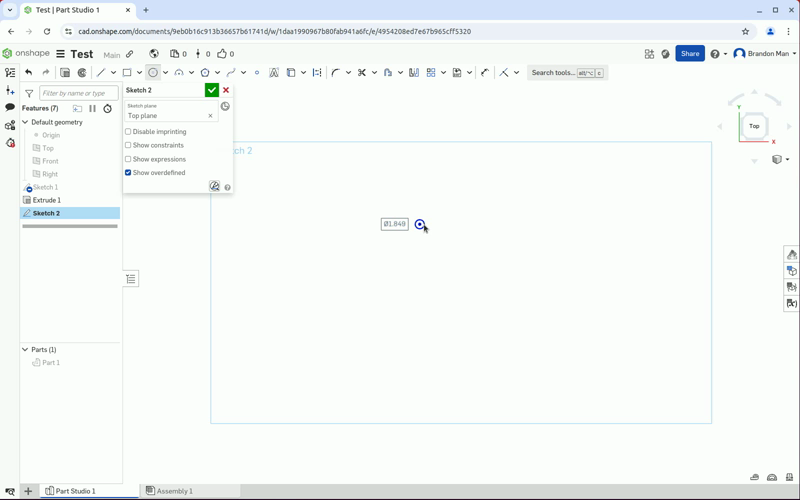
mouse_move(419, 227)
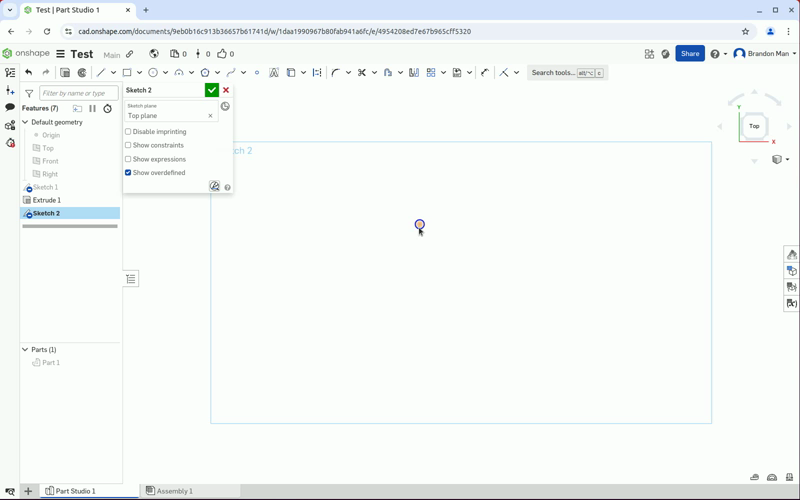
scroll(6)
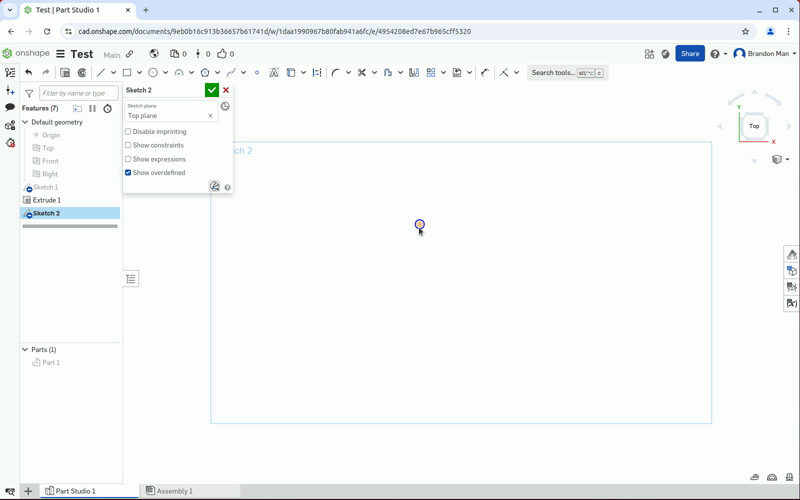
scroll(6)
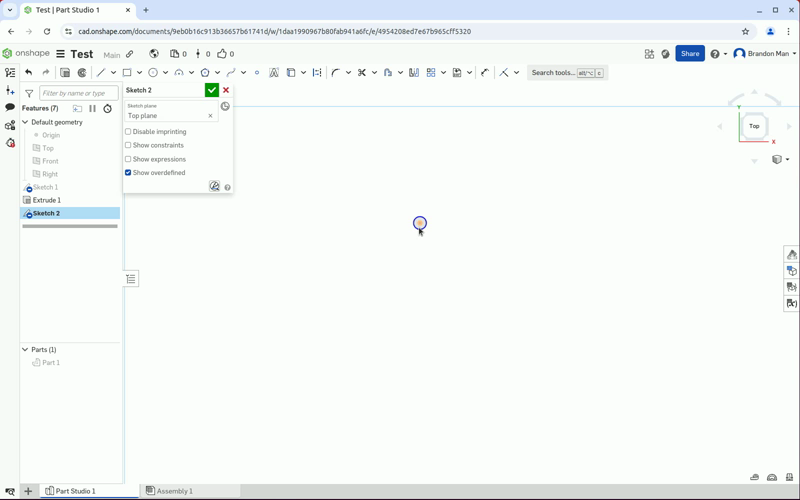
scroll(6)
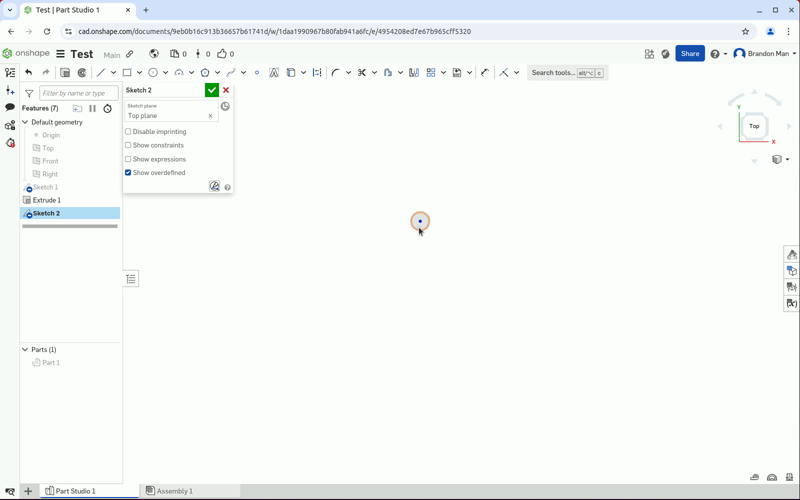
scroll(6)
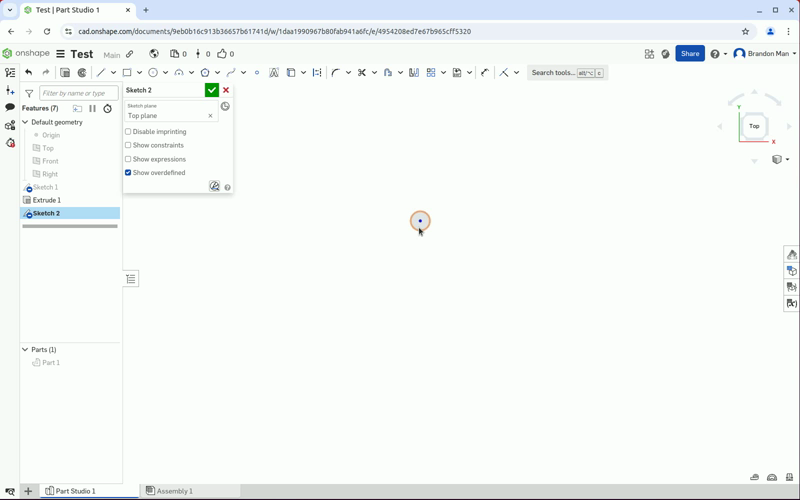
scroll(6)
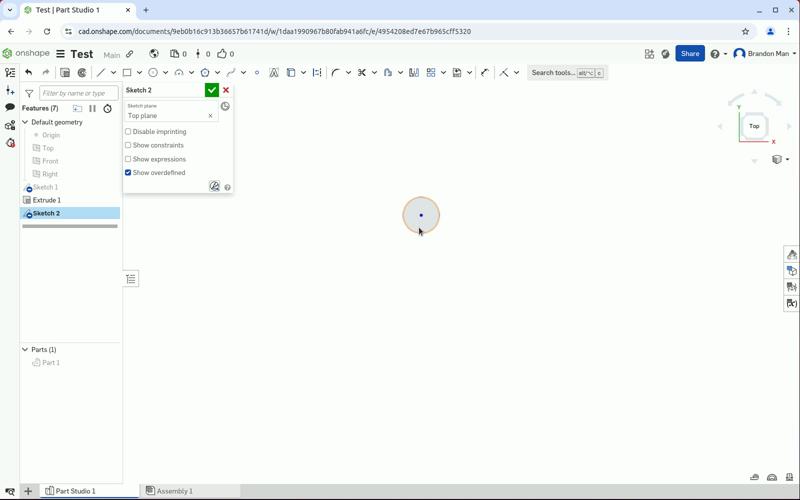
scroll(6)
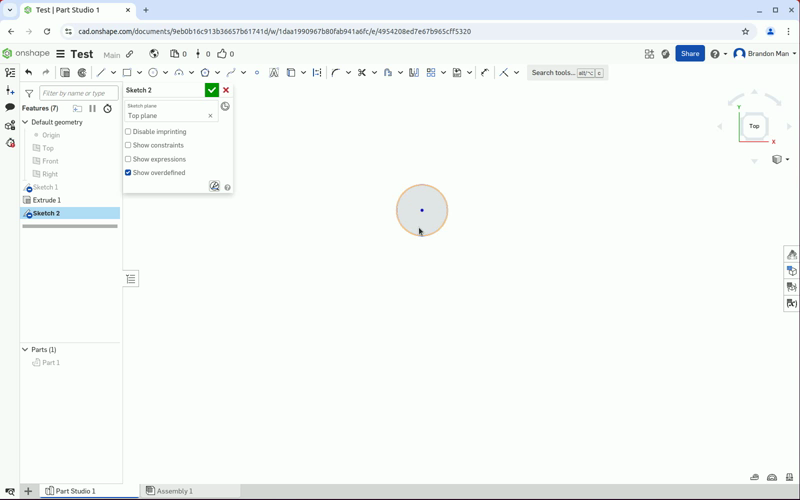
scroll(6)
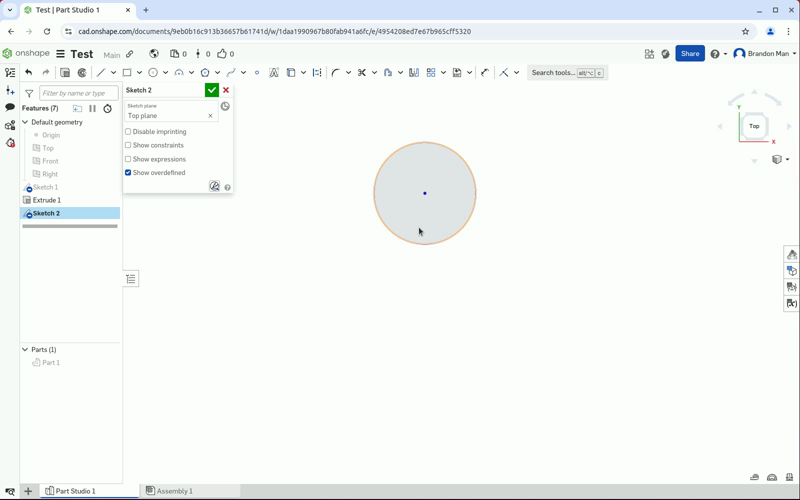
click(419, 227)
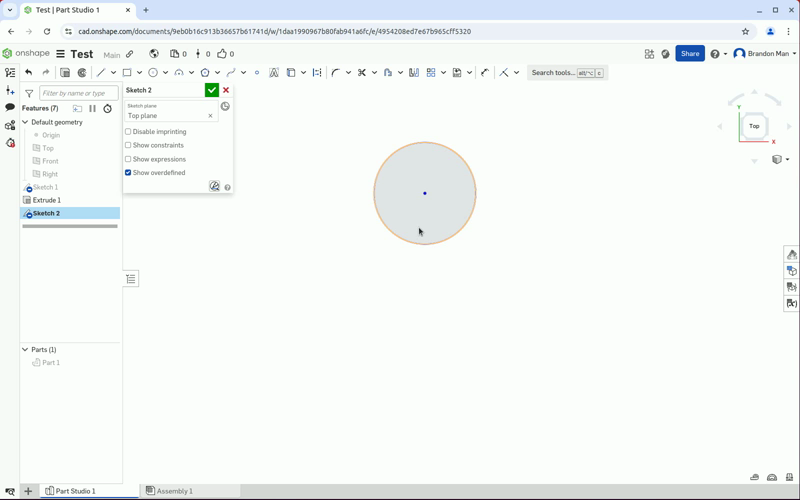
scroll(-6)
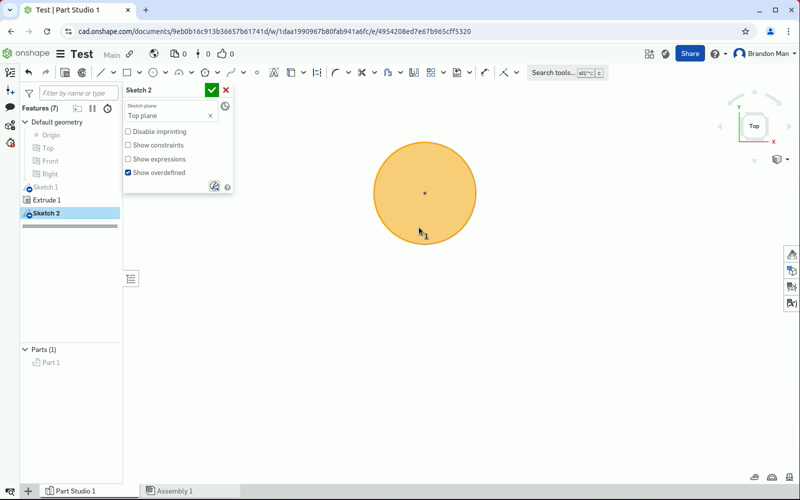
scroll(-6)
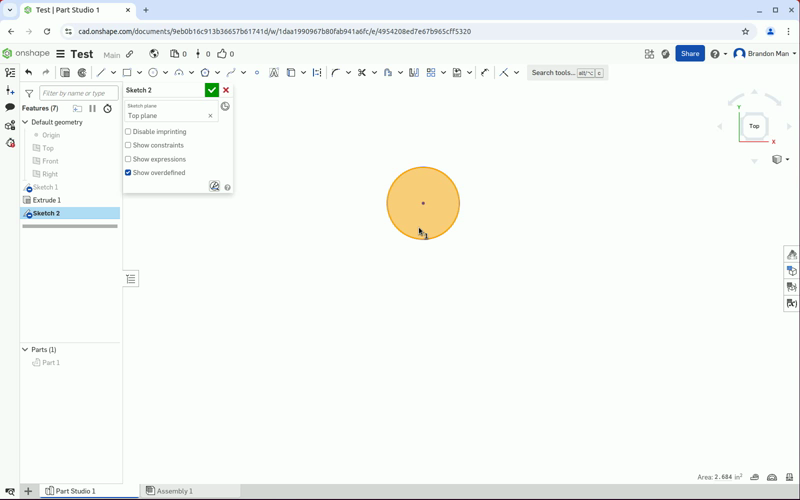
scroll(-6)
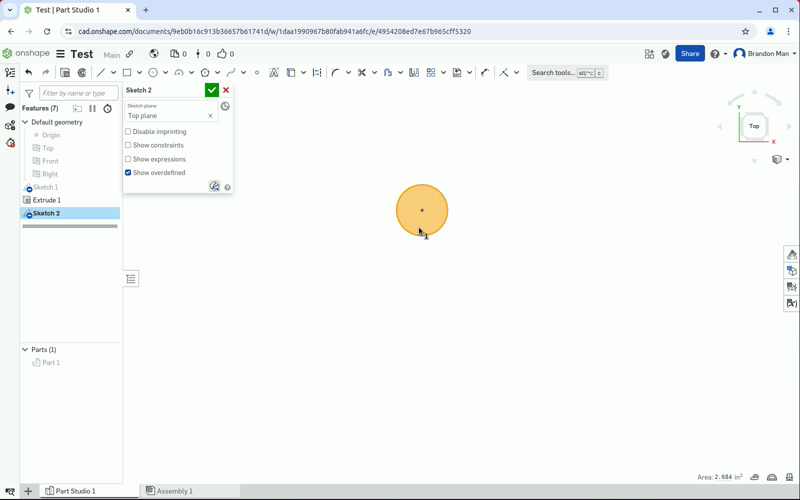
scroll(-6)
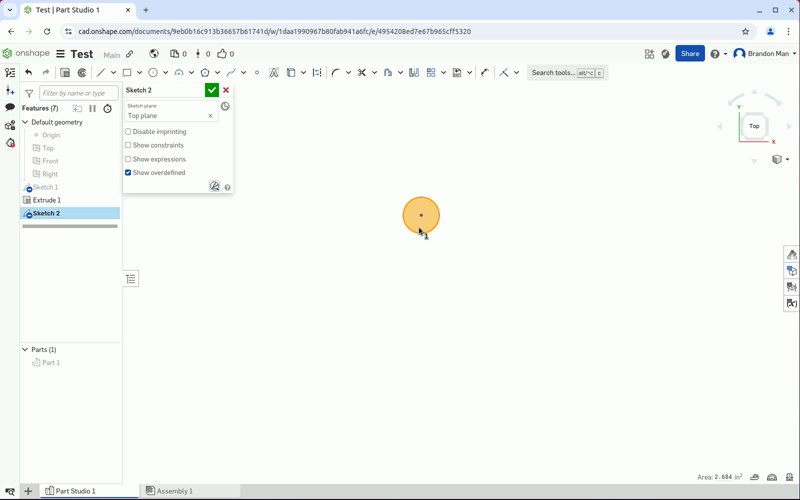
scroll(-6)
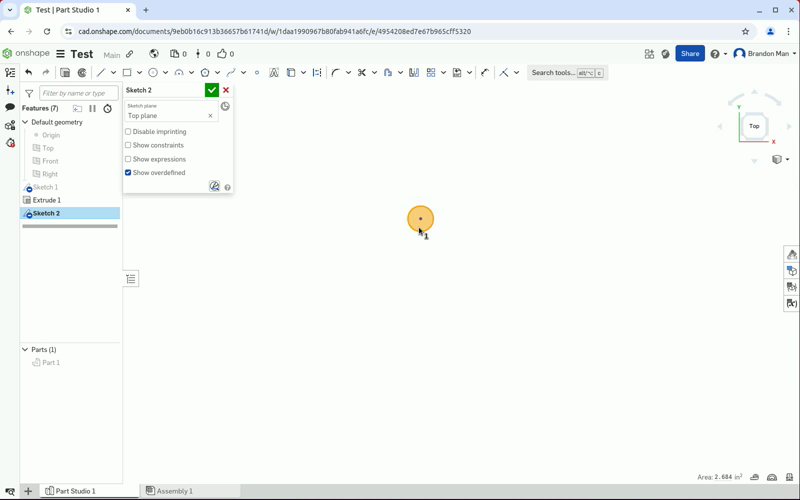
scroll(-6)
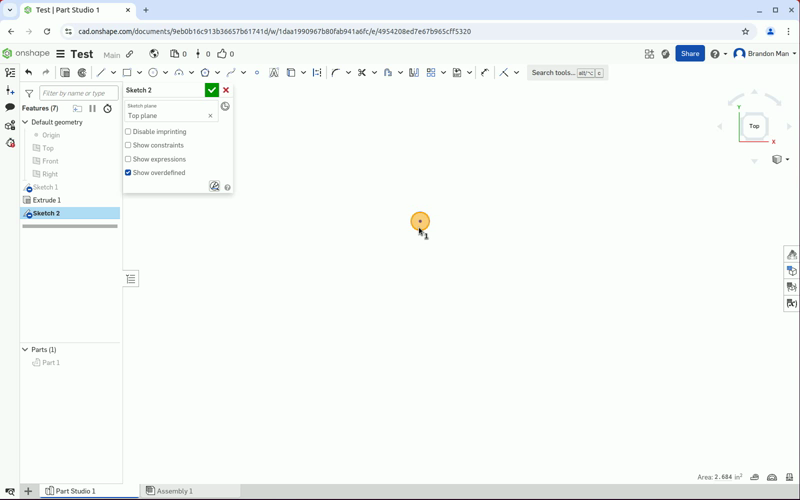
scroll(-6)
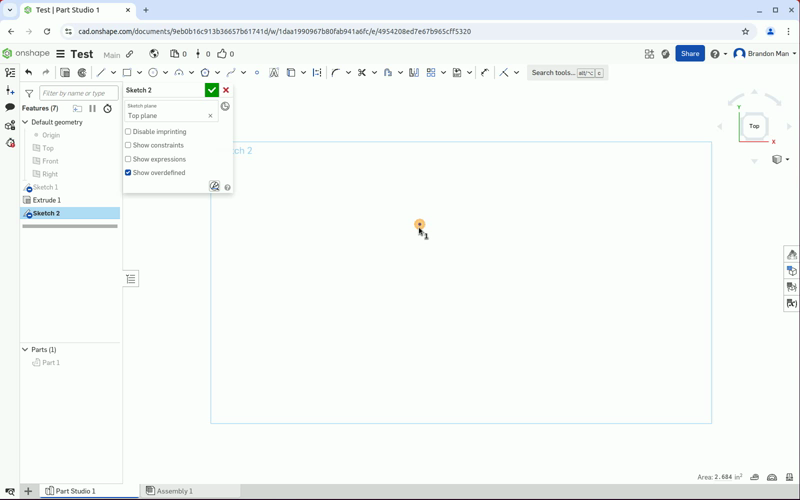
mouse_move(73, 352)
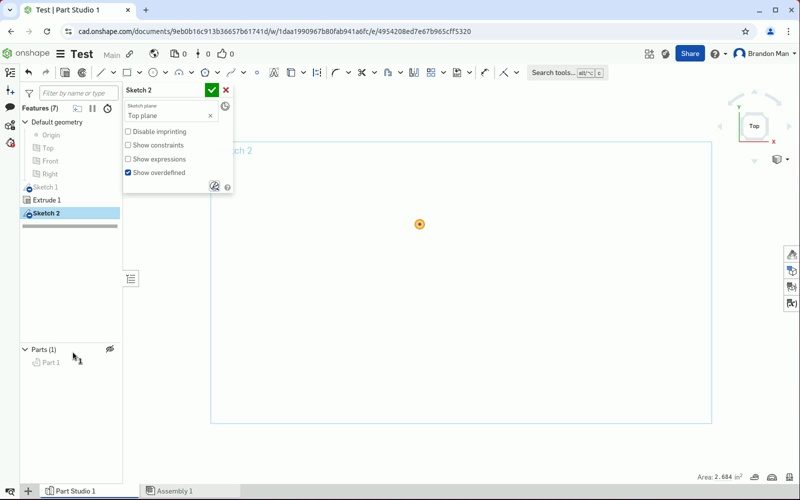
key(shift+y)
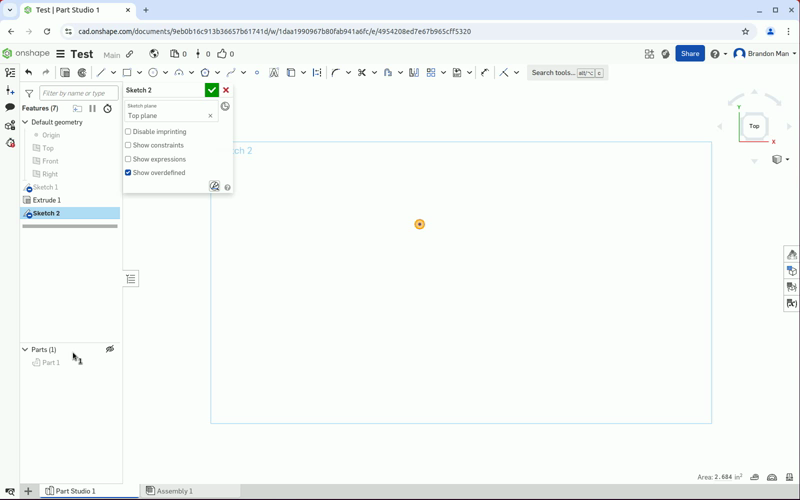
key(shift+e)
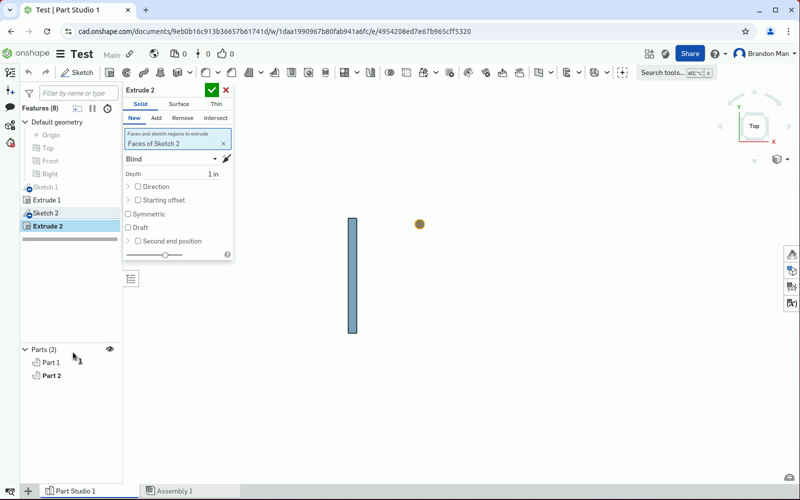
mouse_move(143, 106)
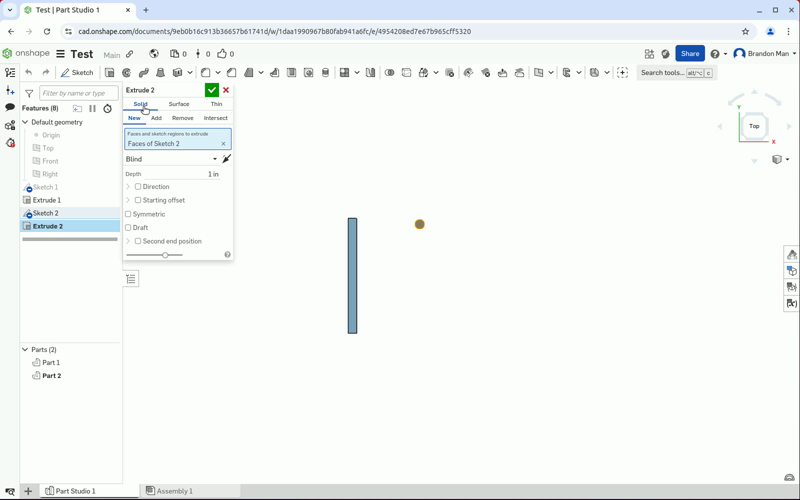
click(143, 106)
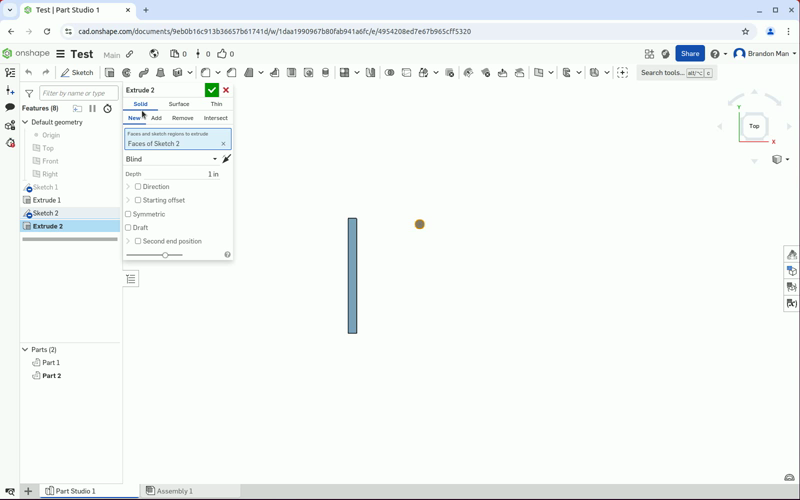
mouse_move(137, 120)
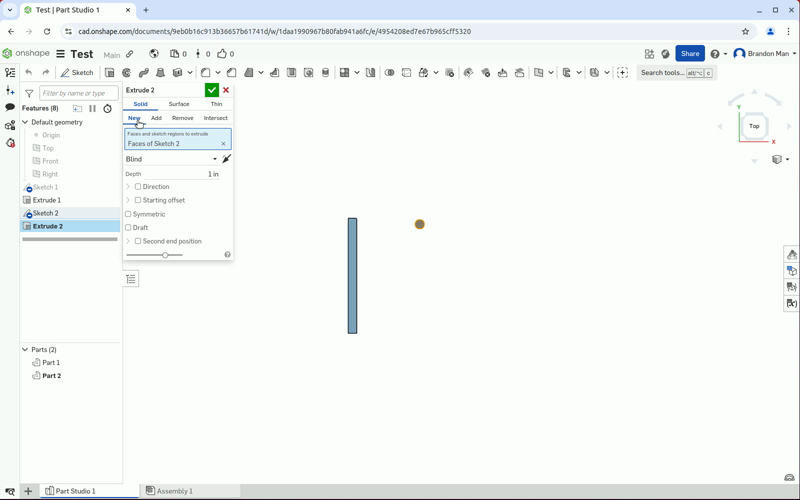
click(137, 120)
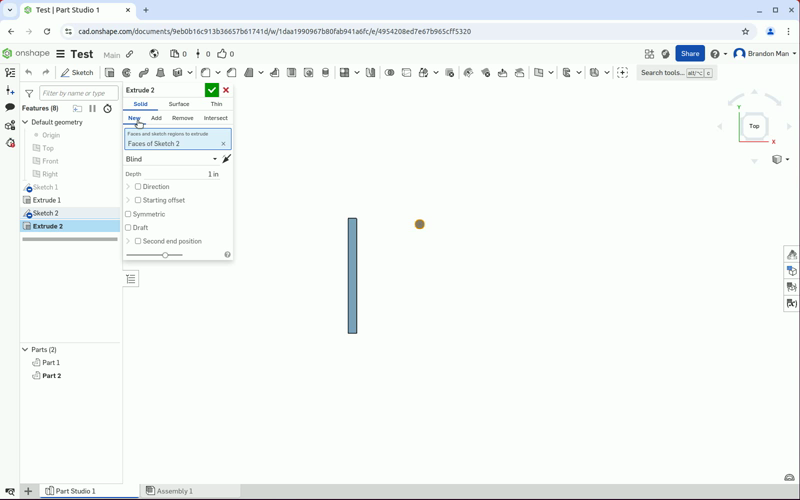
key(tab, 4)
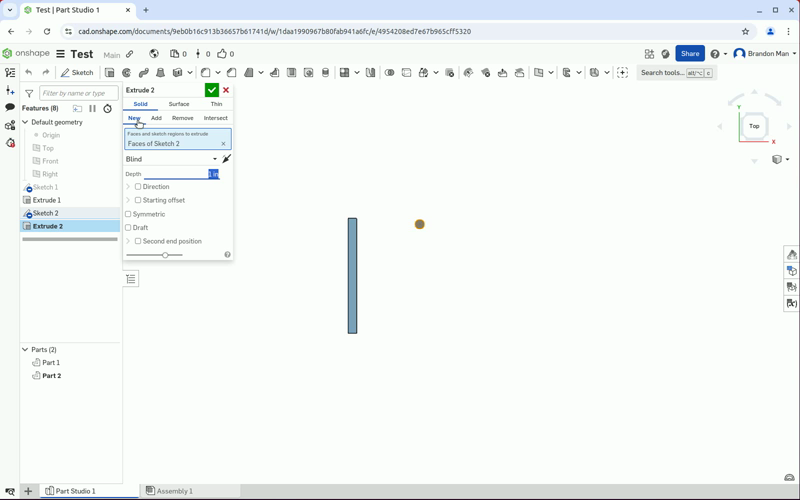
text(1.204)
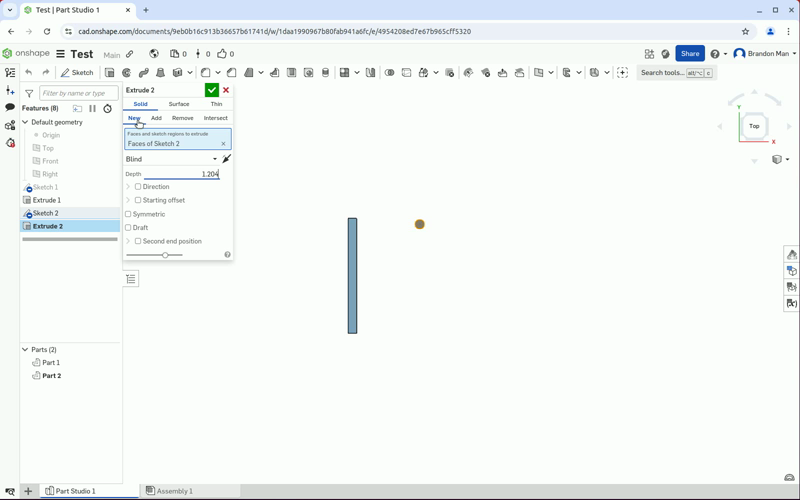
key(enter)
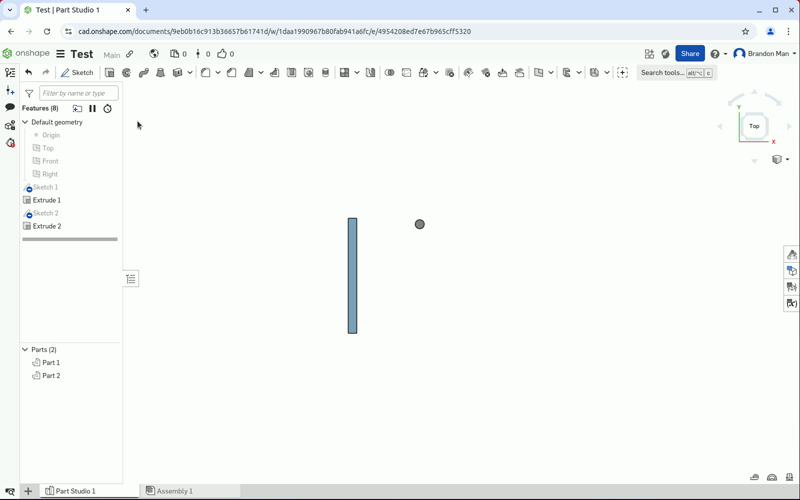
key(shift+h)
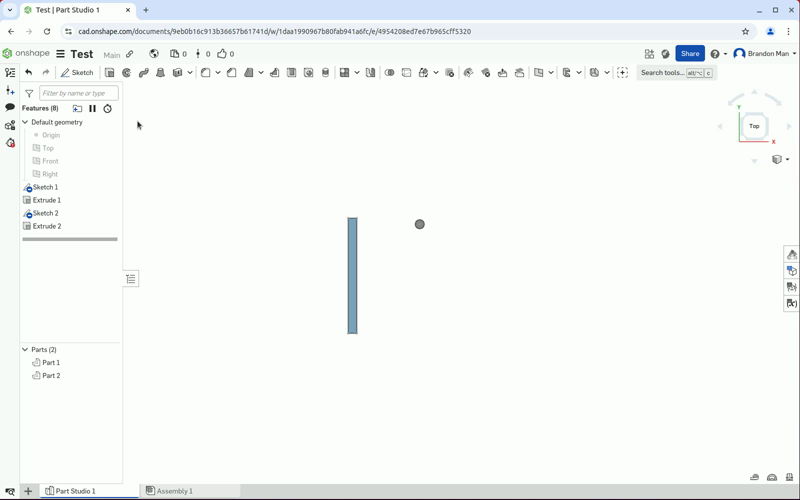
key(shift+h)
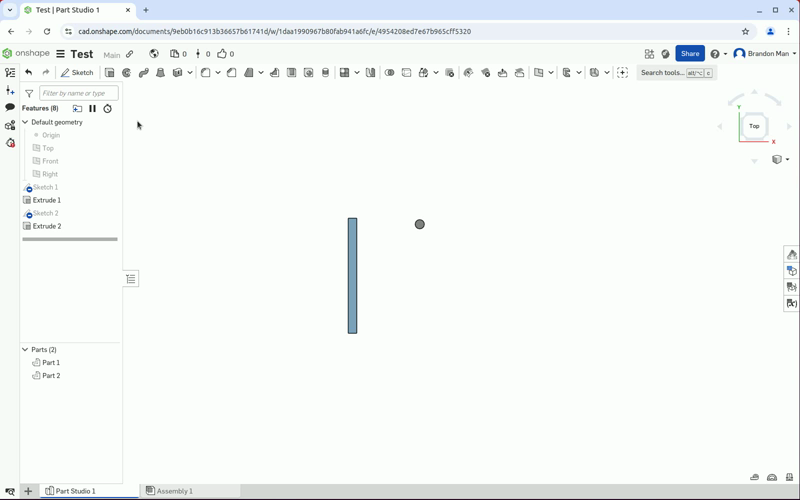
mouse_move(73, 189)
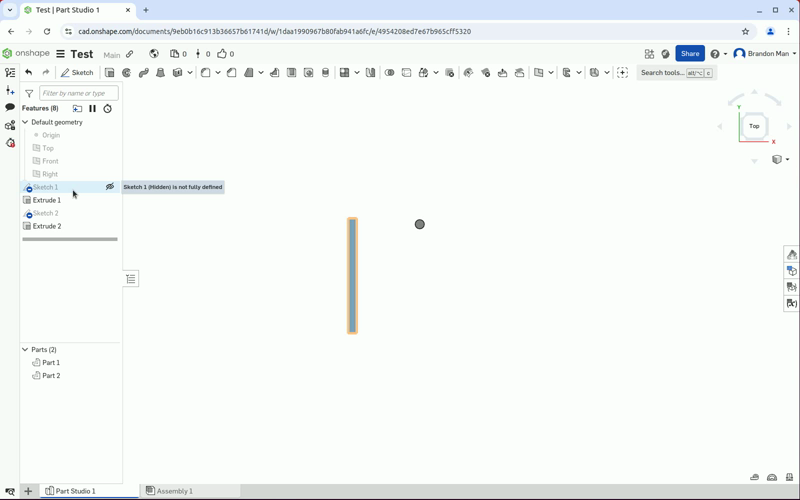
click(73, 189)
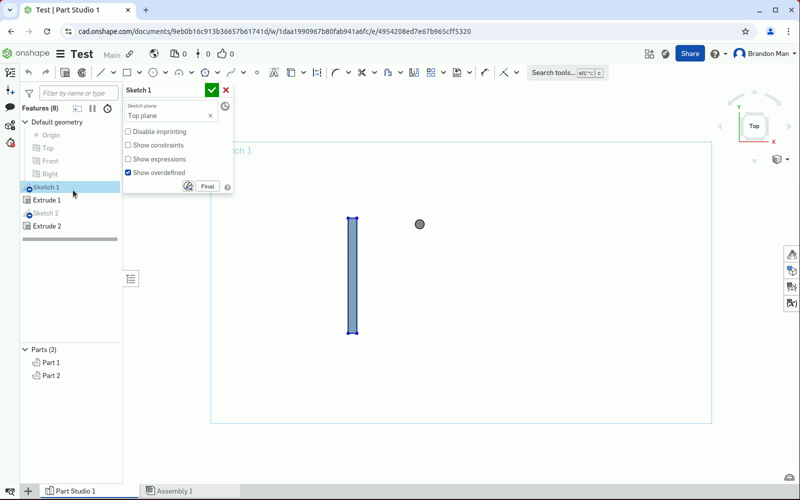
mouse_move(229, 92)
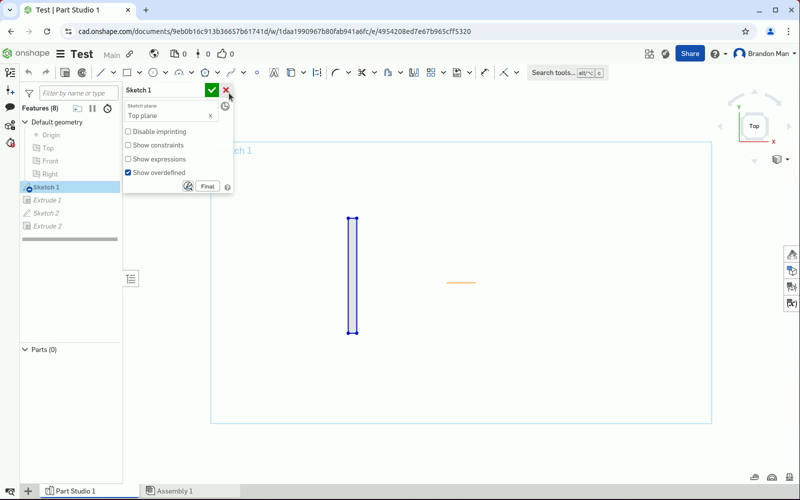
click(229, 92)
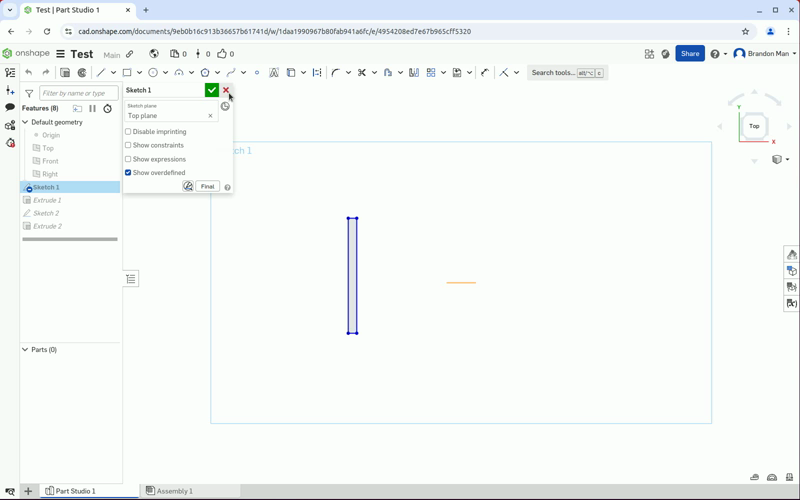
key(shift+s)
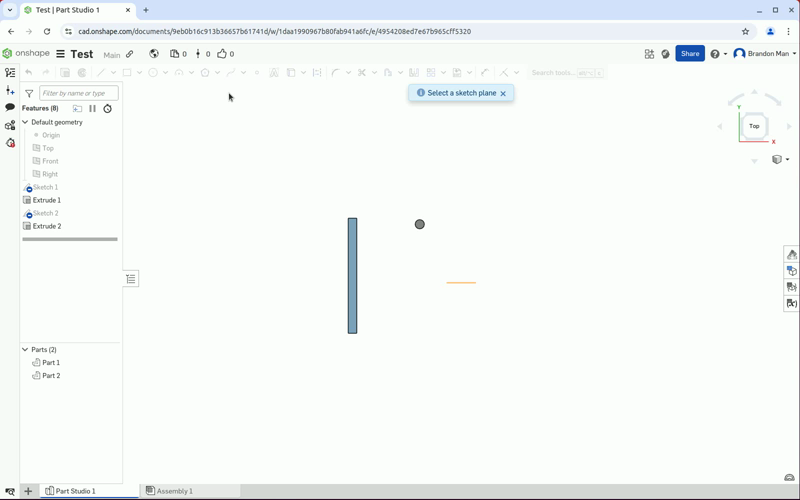
mouse_move(73, 150)
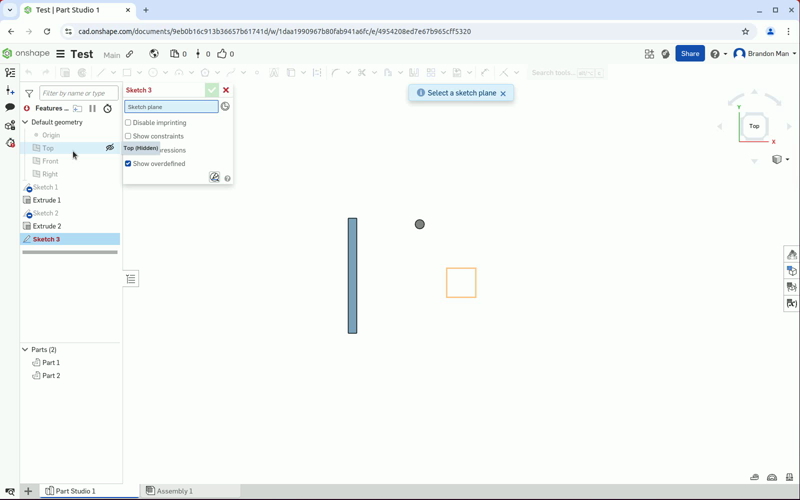
click(73, 150)
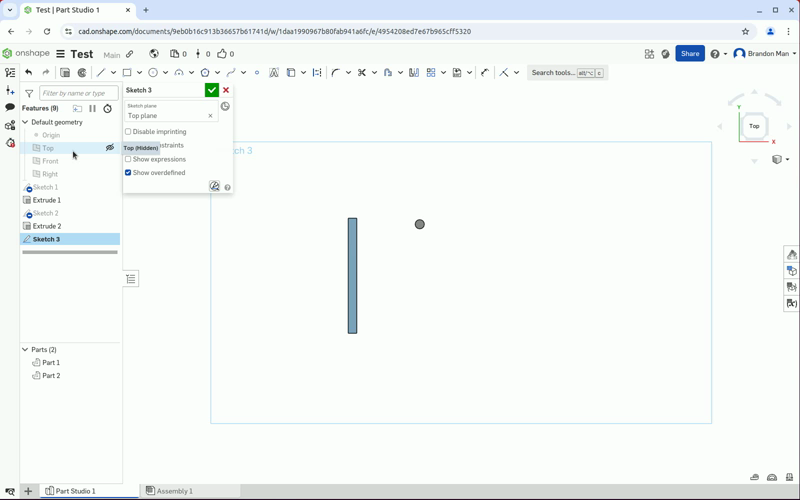
mouse_move(73, 352)
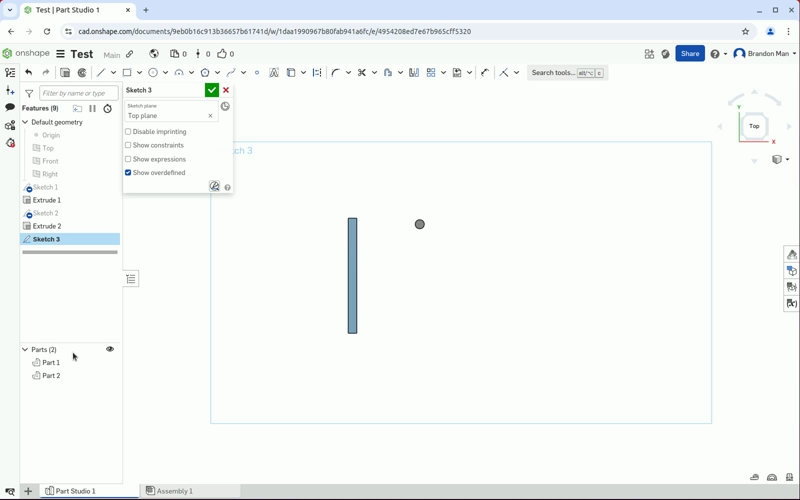
key(y)
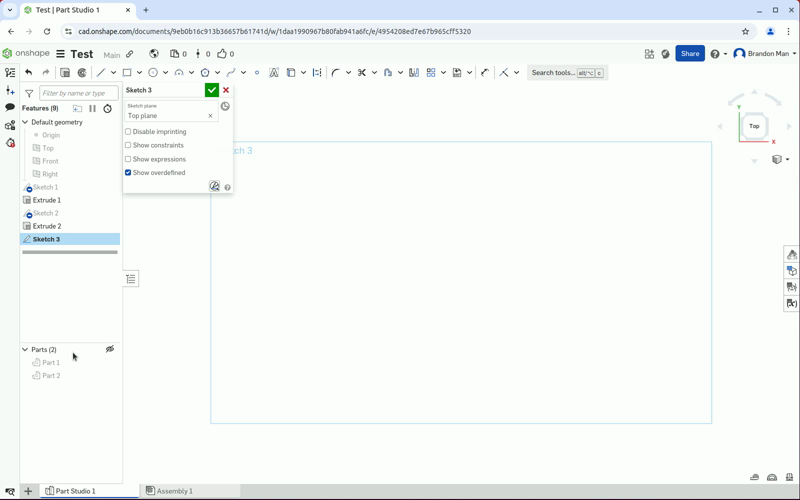
key(c)
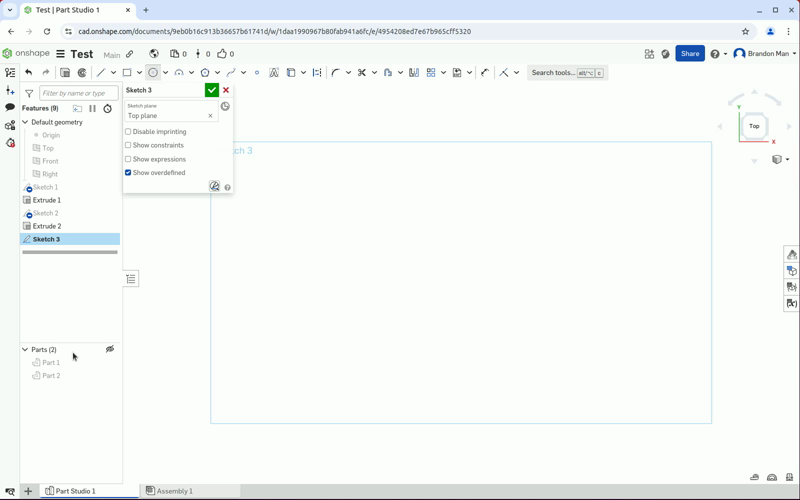
key_down(shift)
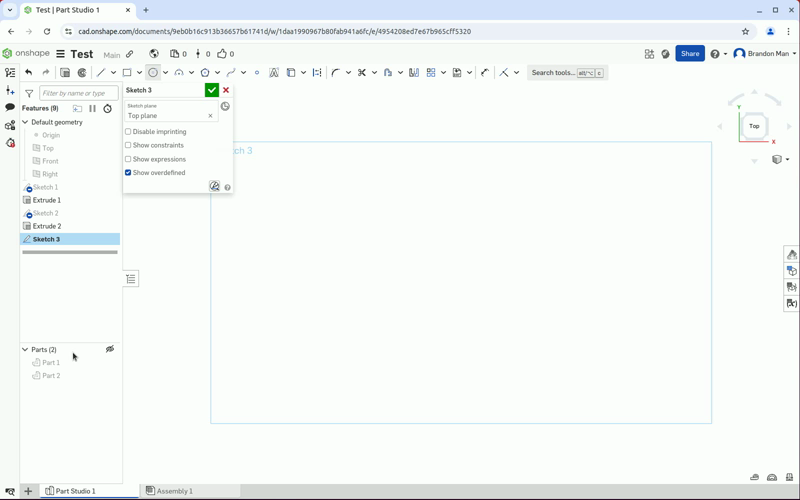
mouse_move(419, 328)
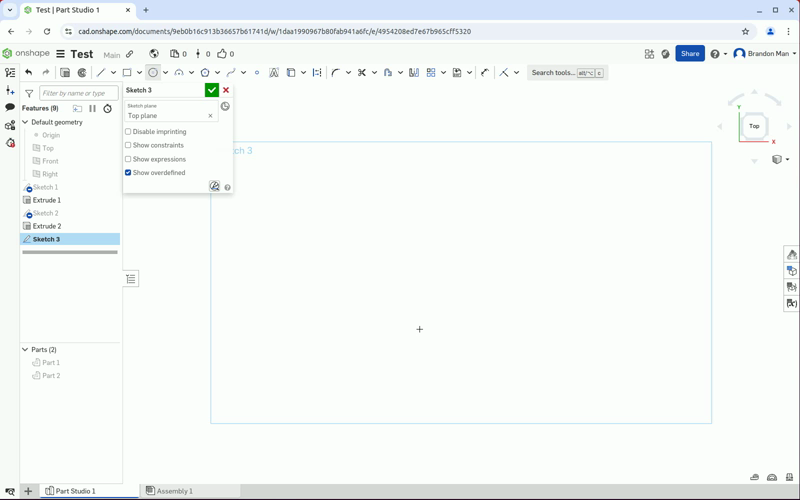
click(419, 328)
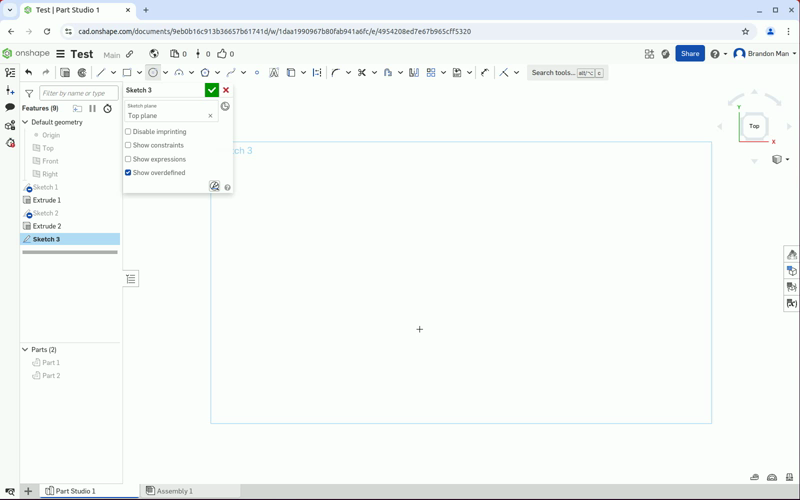
key_up(shift)
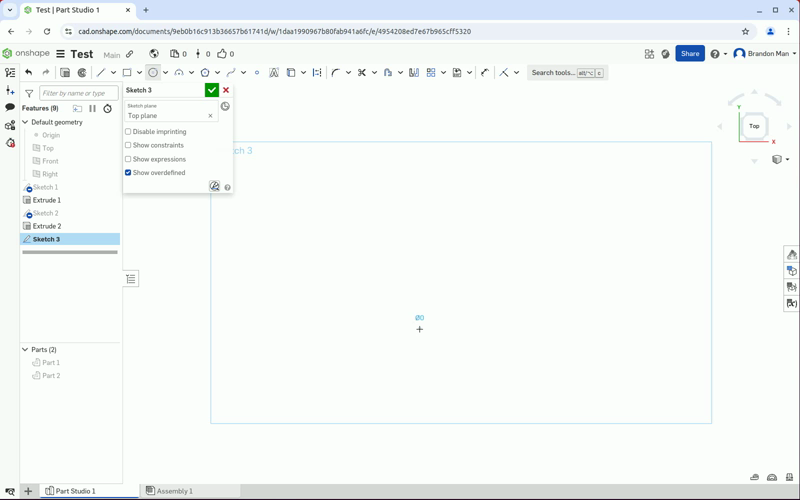
mouse_move(424, 328)
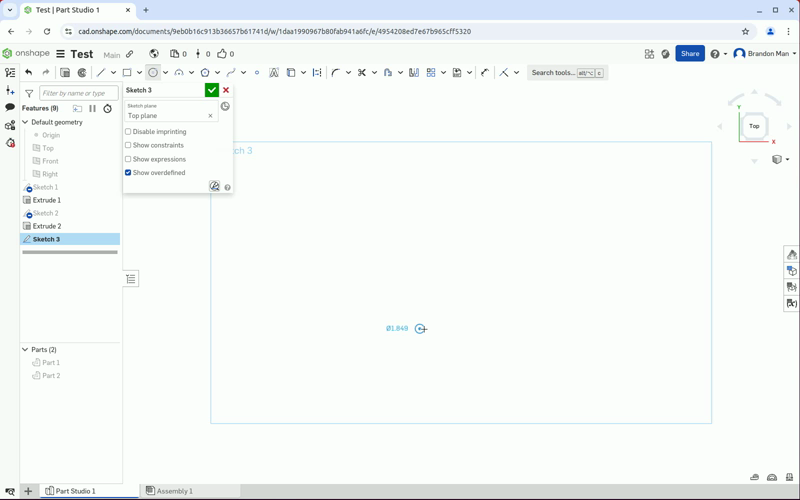
click(424, 328)
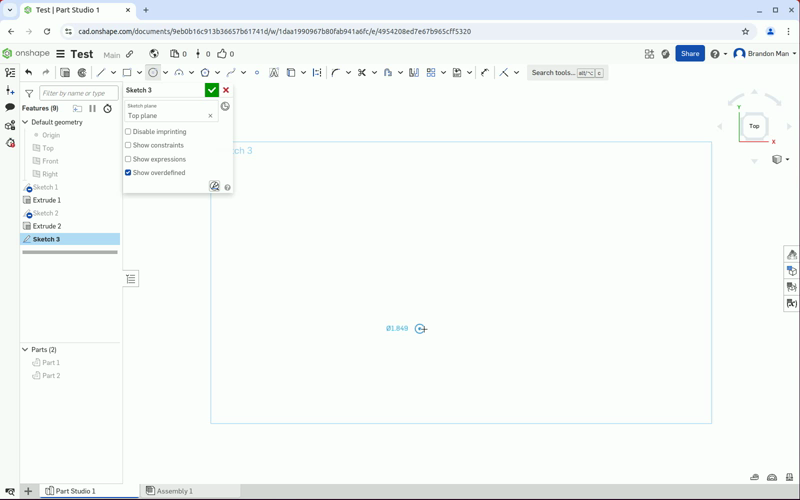
key(esc)
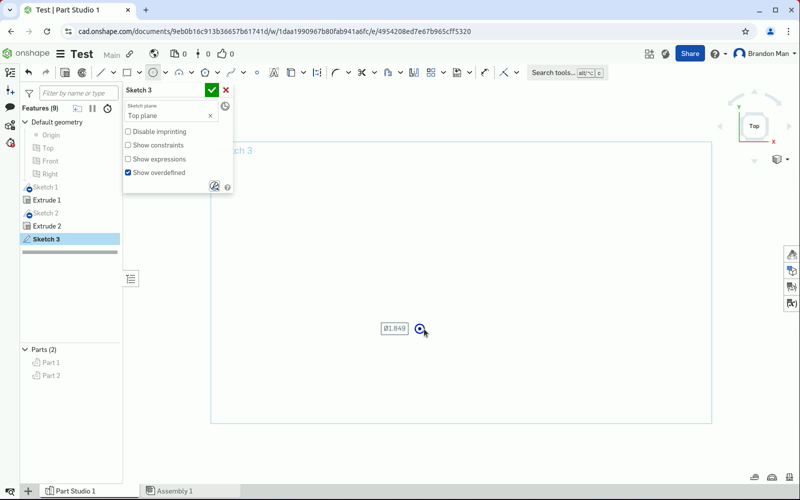
mouse_move(420, 331)
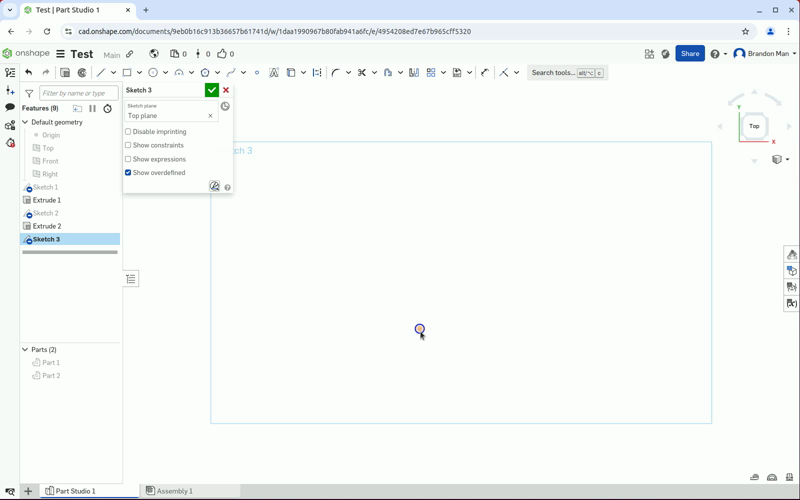
scroll(6)
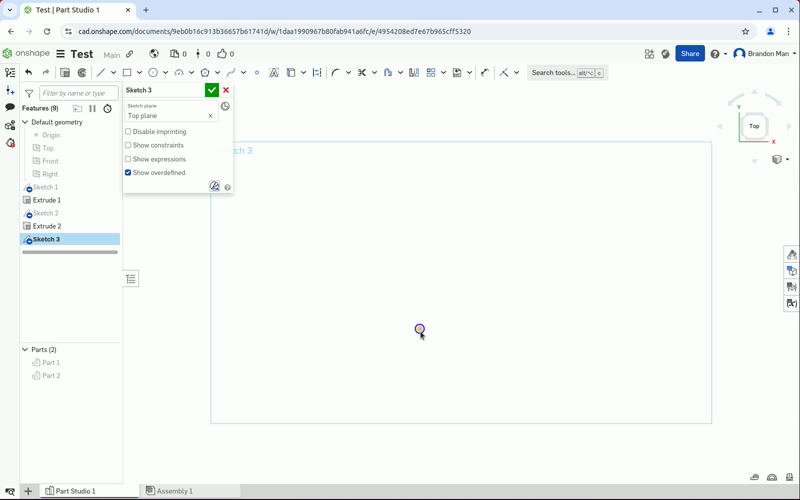
scroll(6)
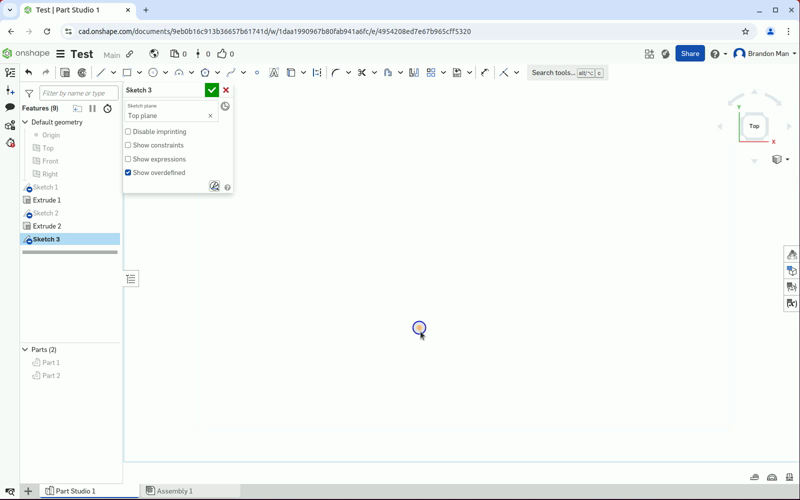
scroll(6)
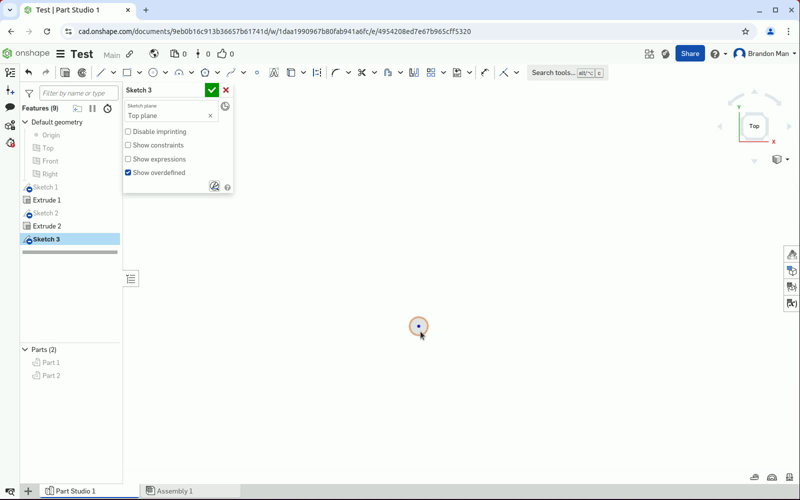
scroll(6)
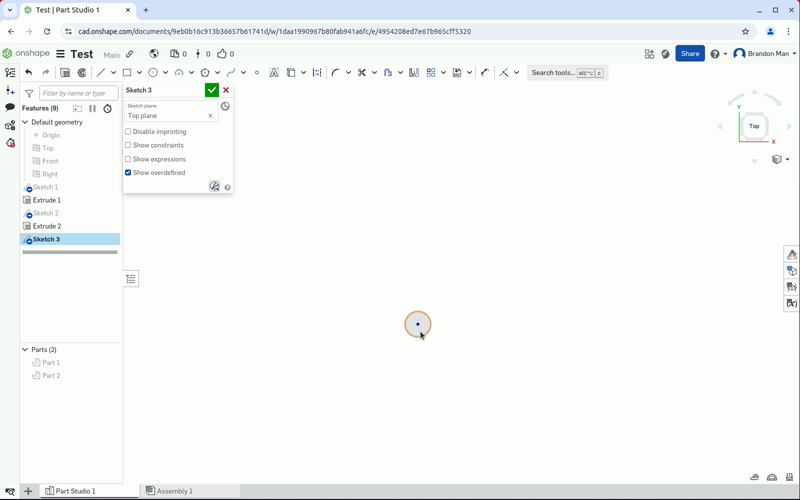
scroll(6)
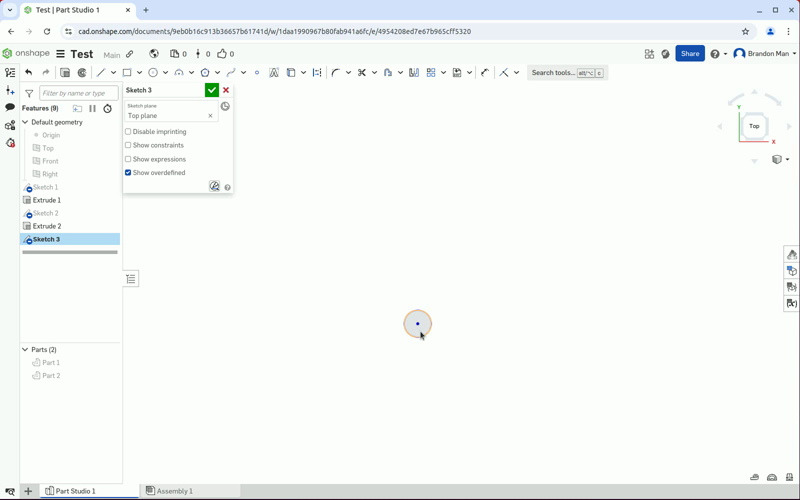
scroll(6)
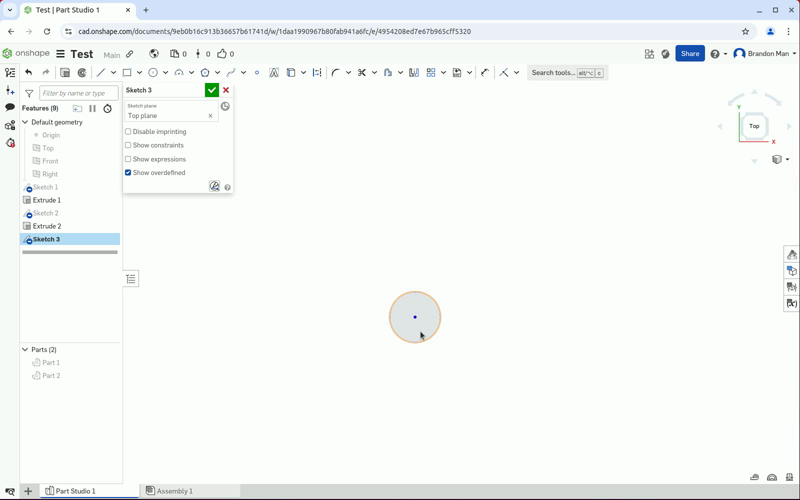
scroll(6)
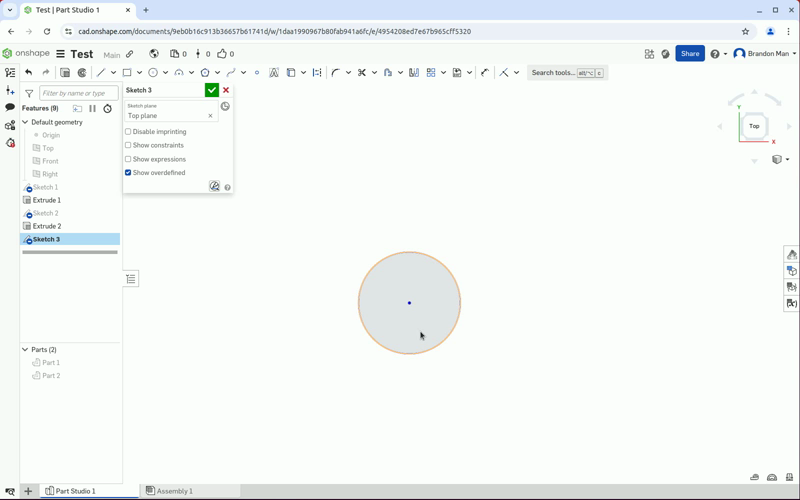
click(420, 331)
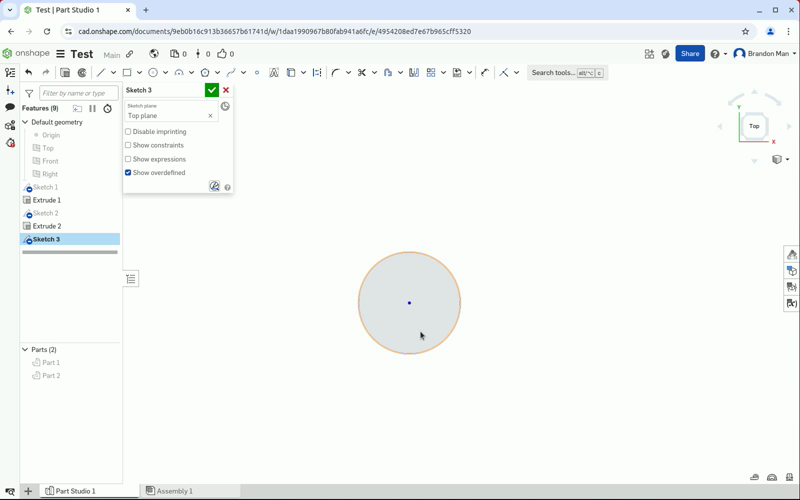
scroll(-6)
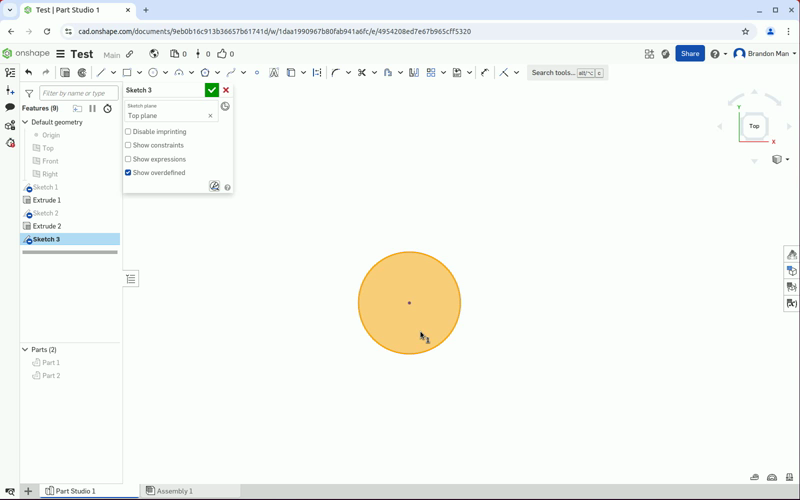
scroll(-6)
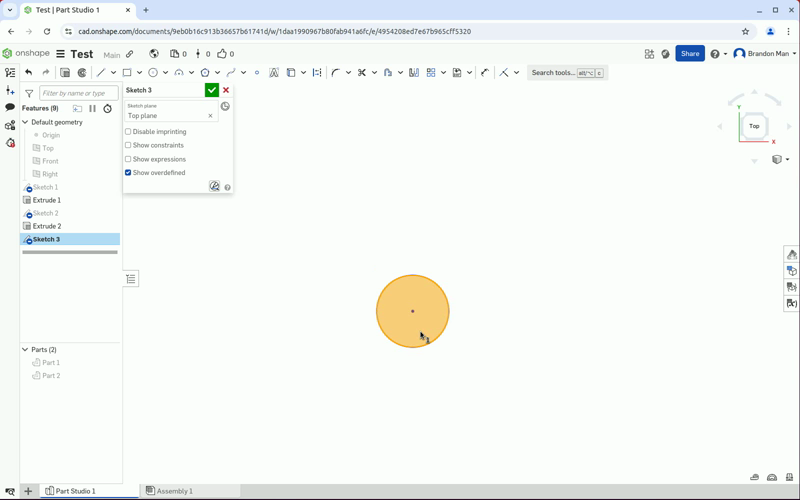
scroll(-6)
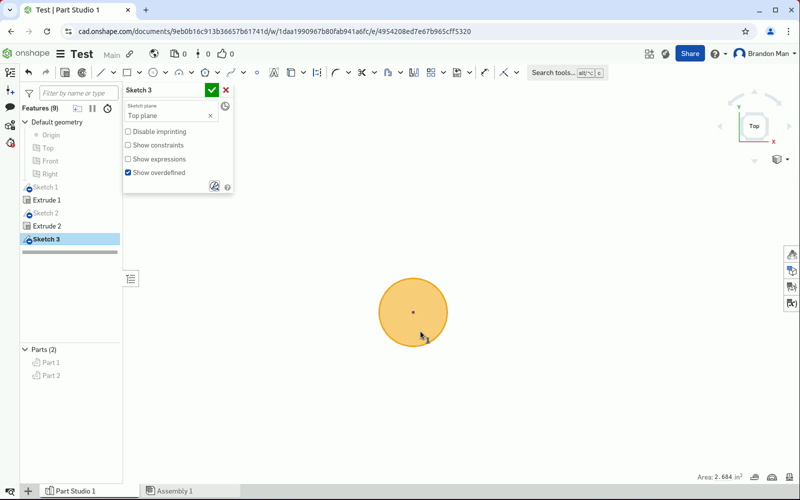
scroll(-6)
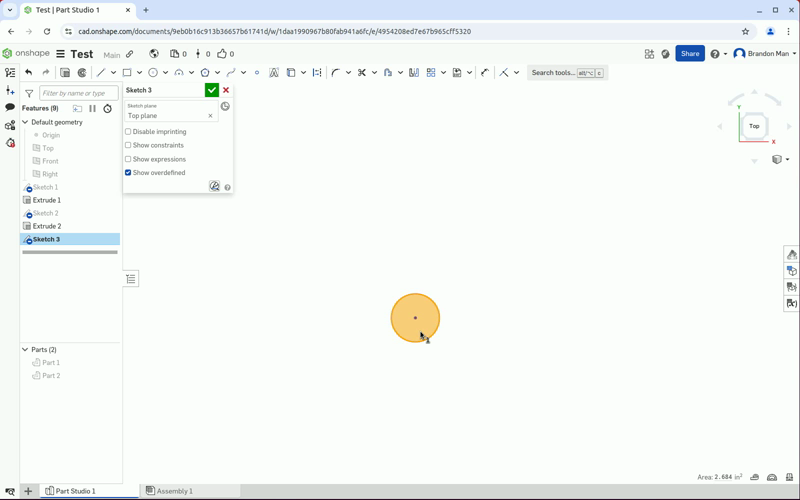
scroll(-6)
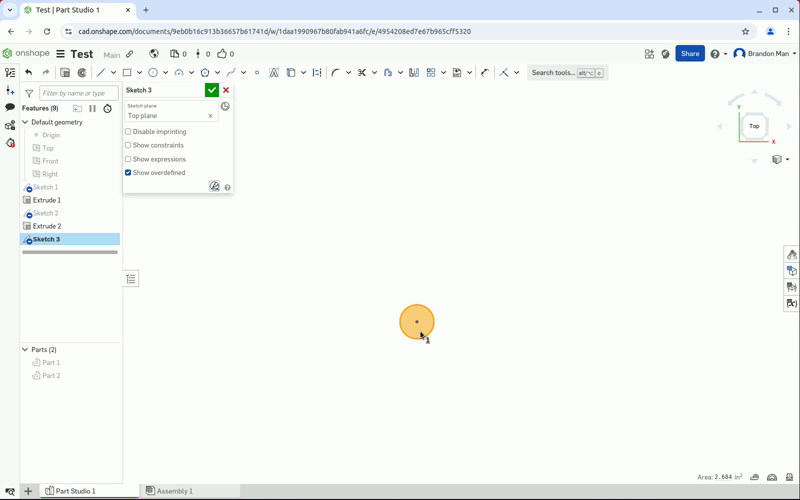
scroll(-6)
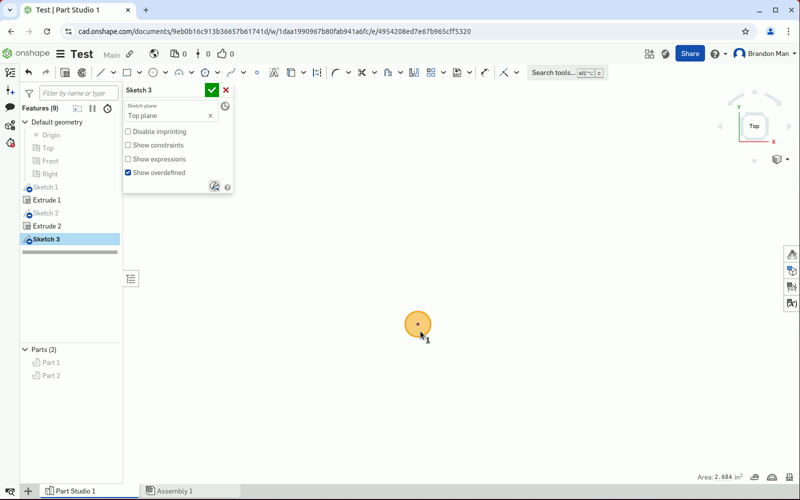
scroll(-6)
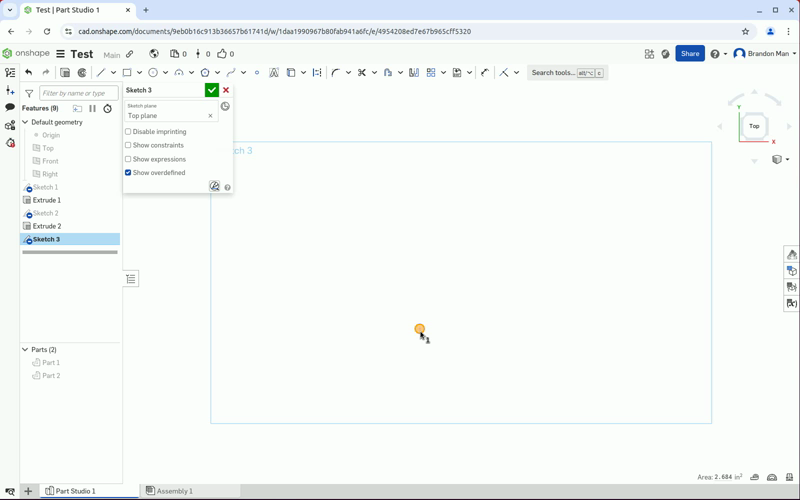
mouse_move(73, 352)
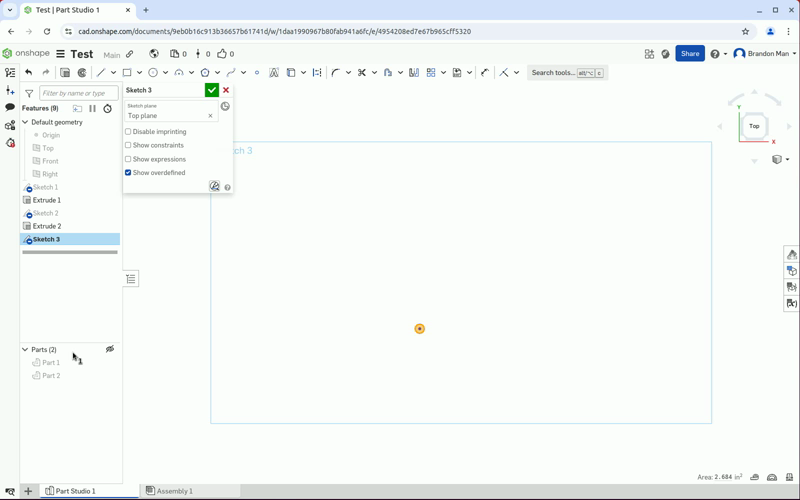
key(shift+y)
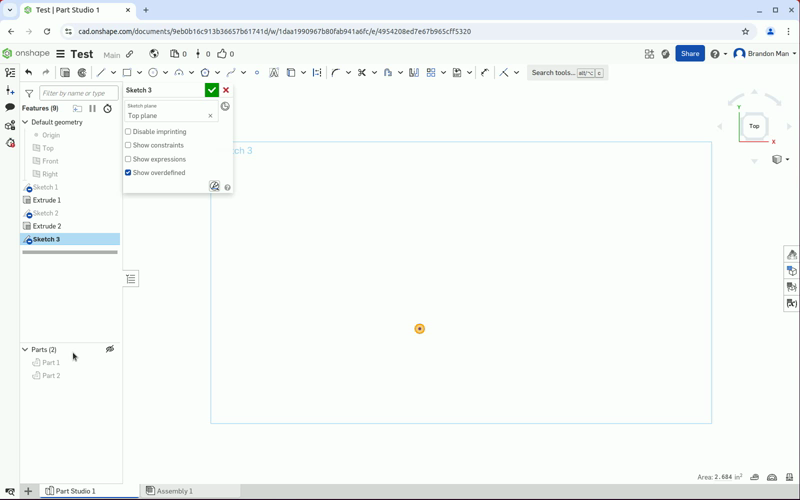
key(shift+e)
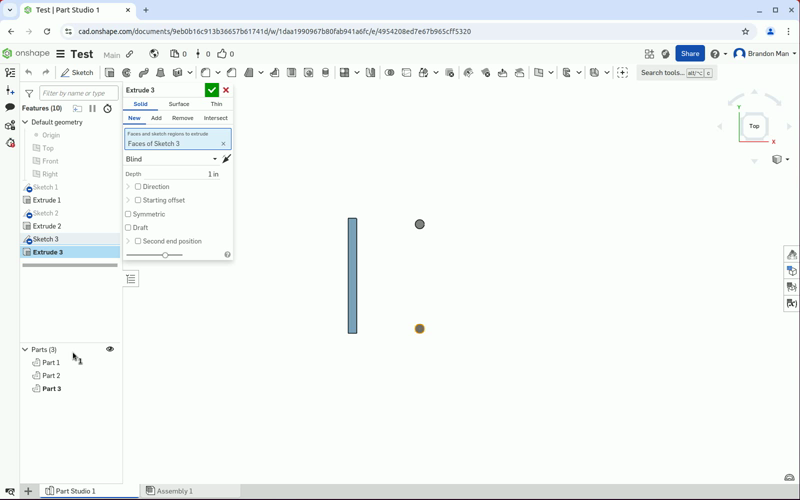
mouse_move(143, 106)
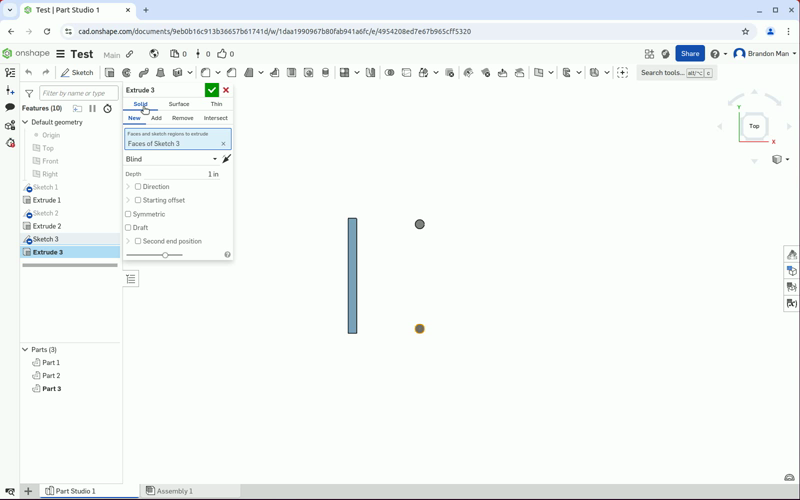
click(143, 106)
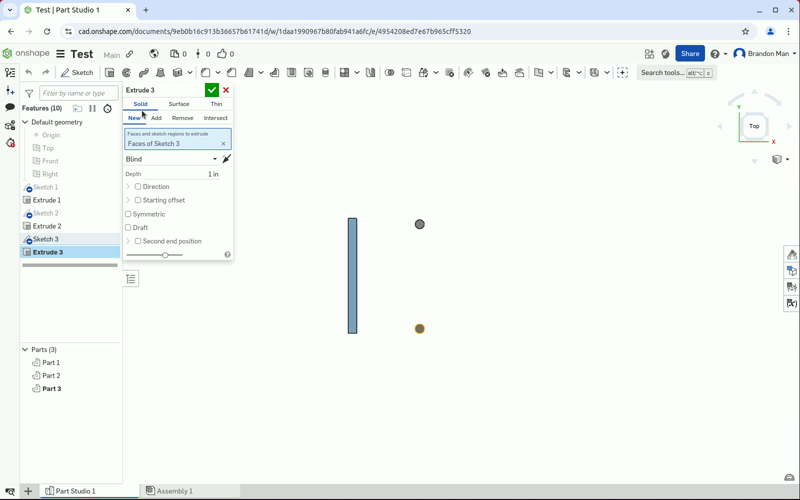
mouse_move(137, 120)
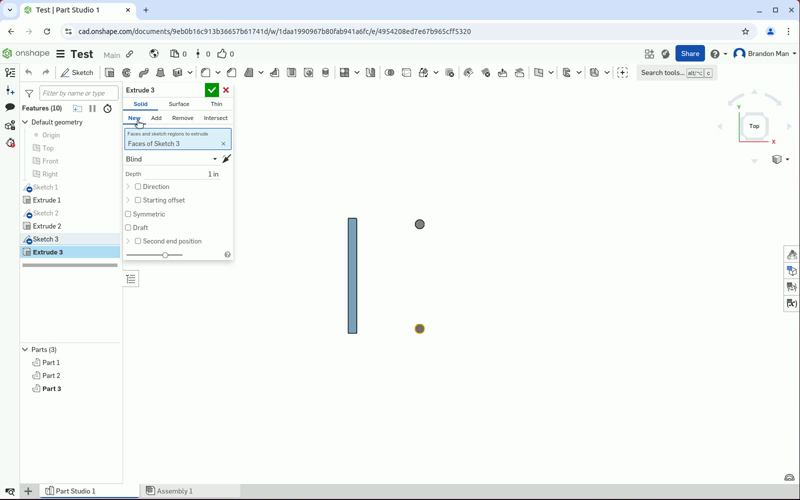
click(137, 120)
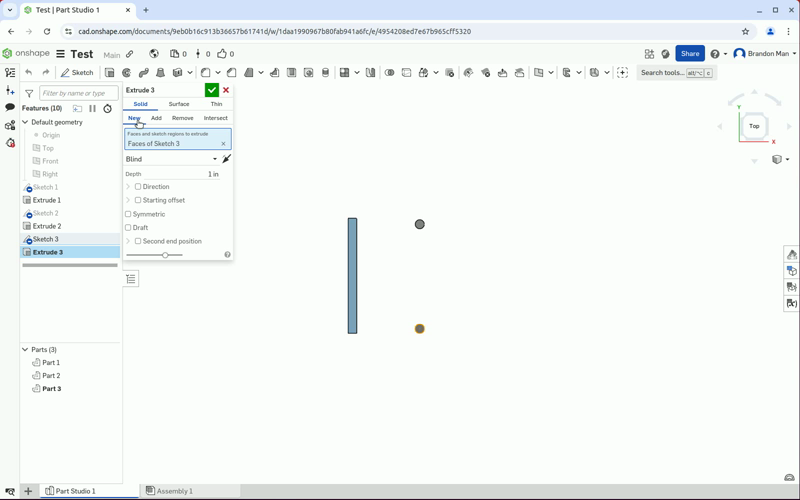
key(tab, 4)
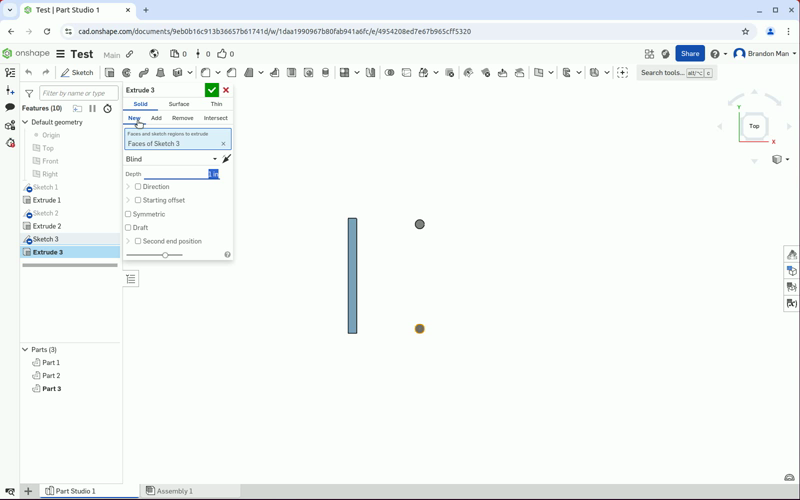
text(1.204)
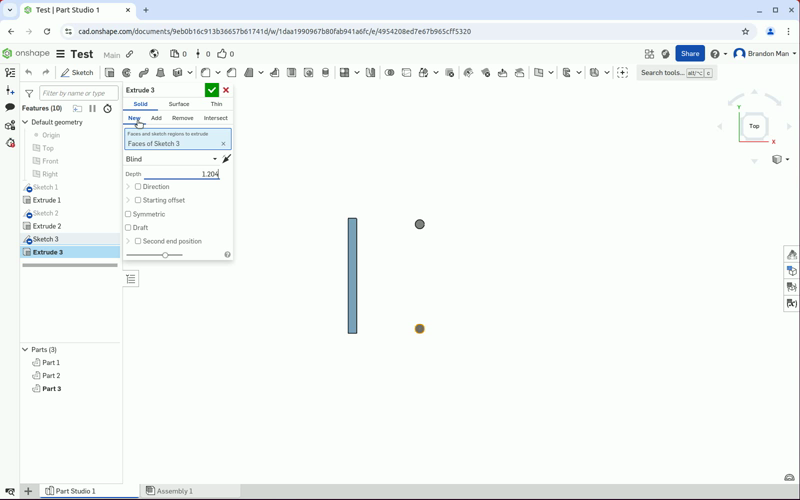
key(enter)
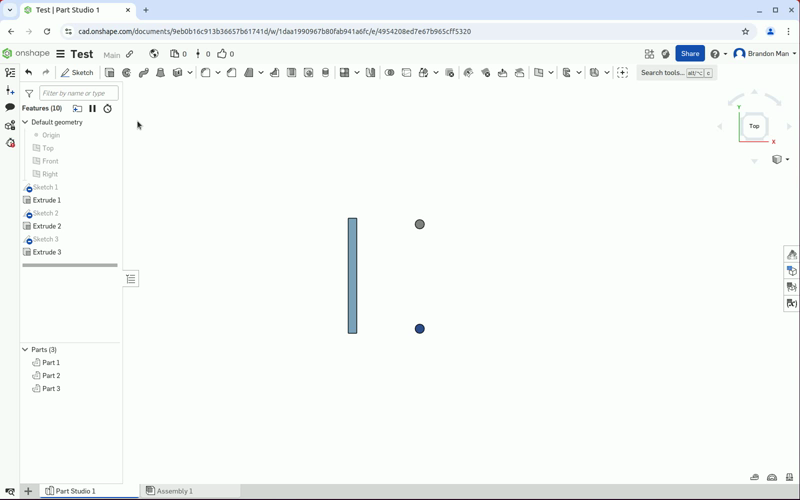
key(shift+h)
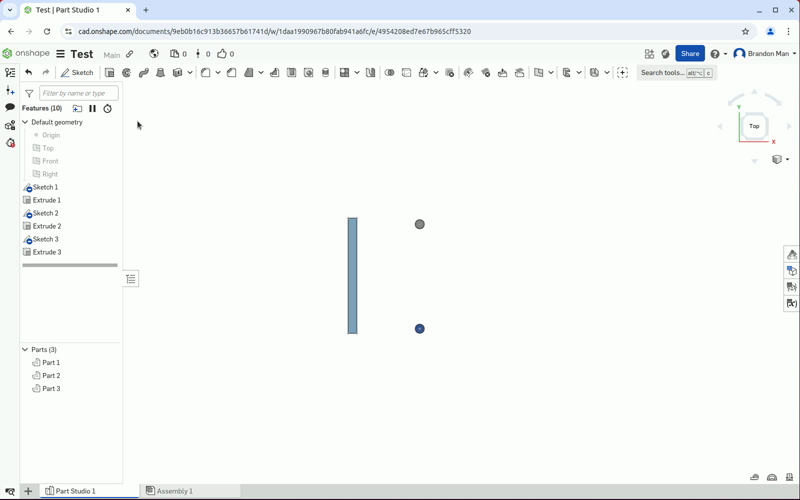
key(shift+h)
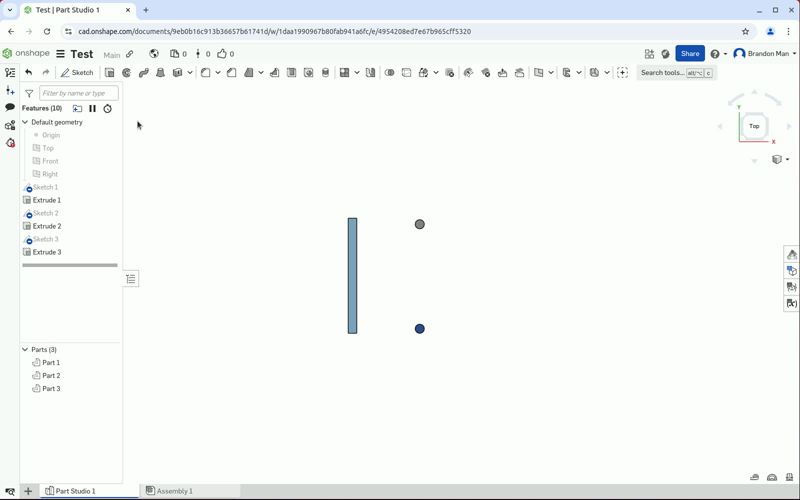
mouse_move(73, 189)
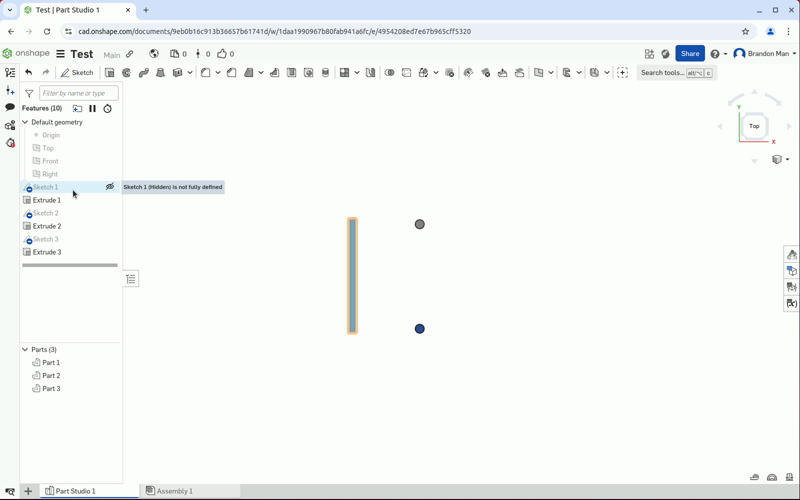
click(73, 189)
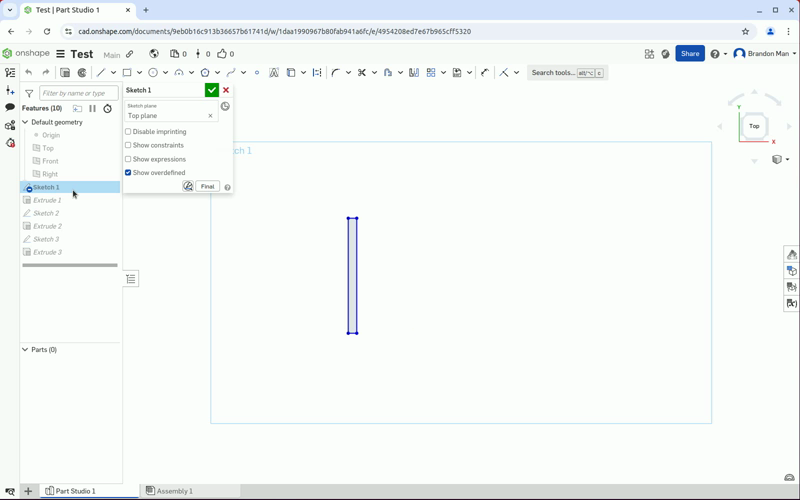
mouse_move(229, 92)
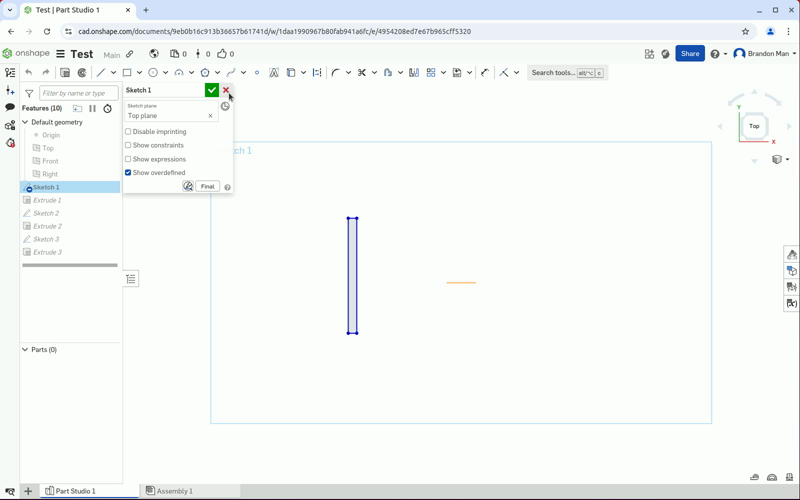
click(229, 92)
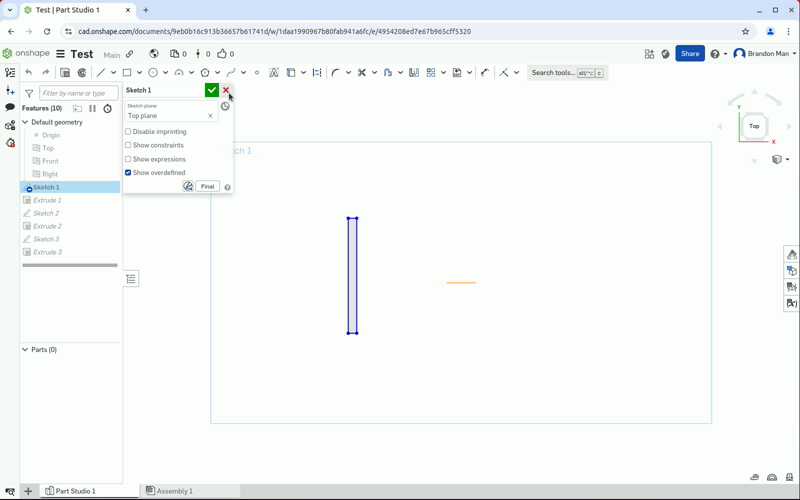
key(shift+s)
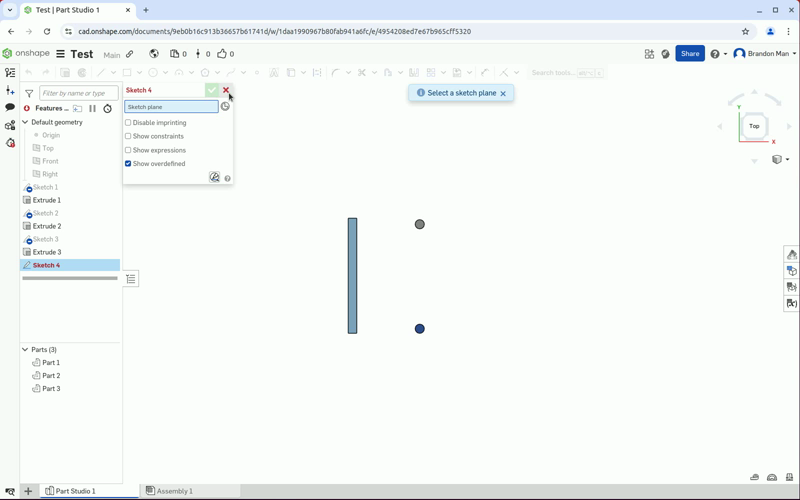
mouse_move(73, 150)
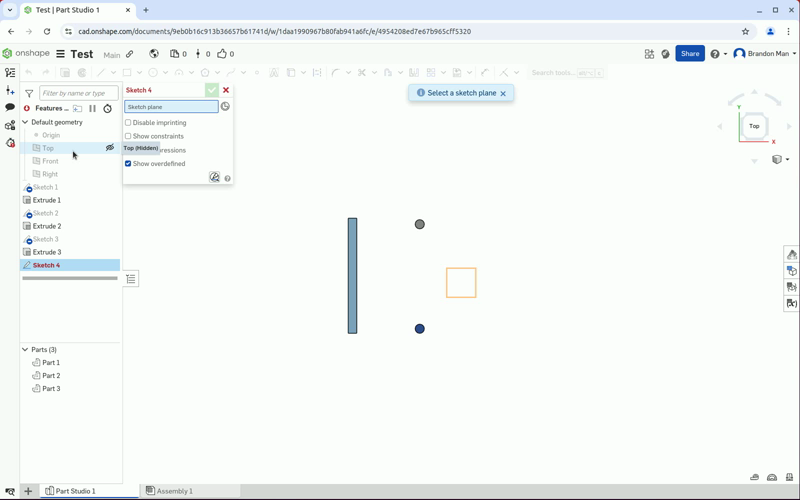
click(73, 150)
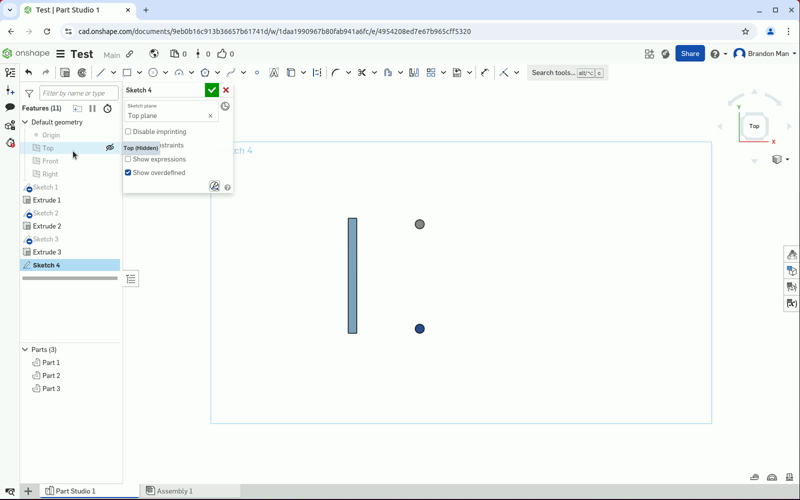
mouse_move(73, 352)
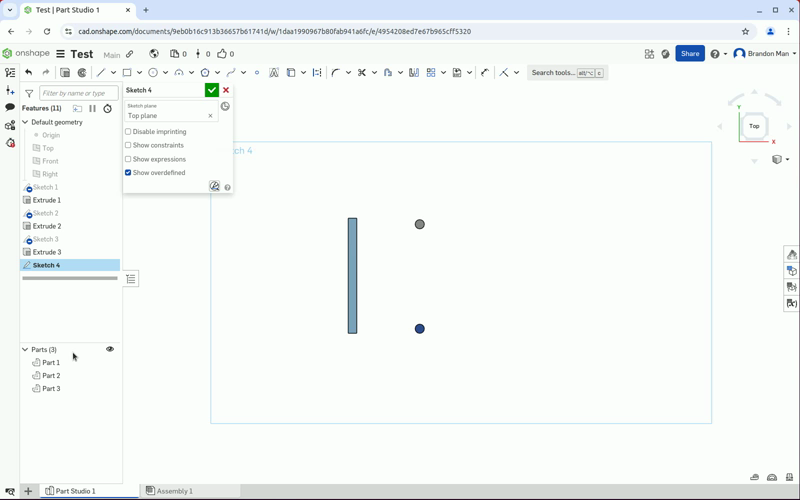
key(y)
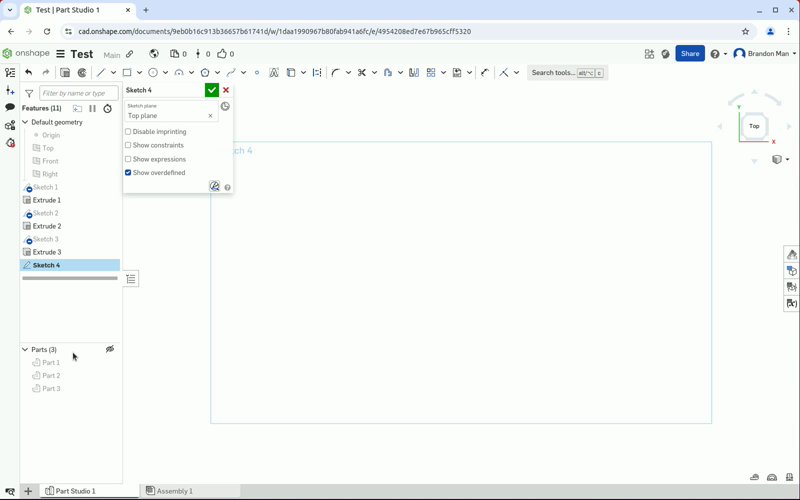
key(l)
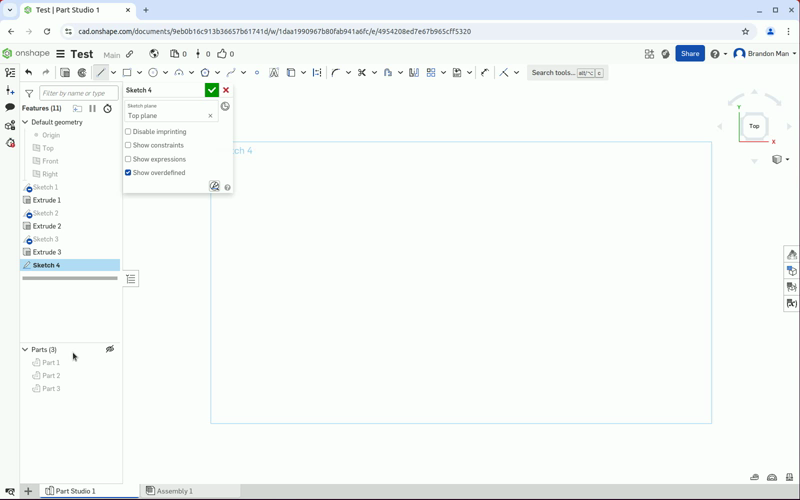
key_down(shift)
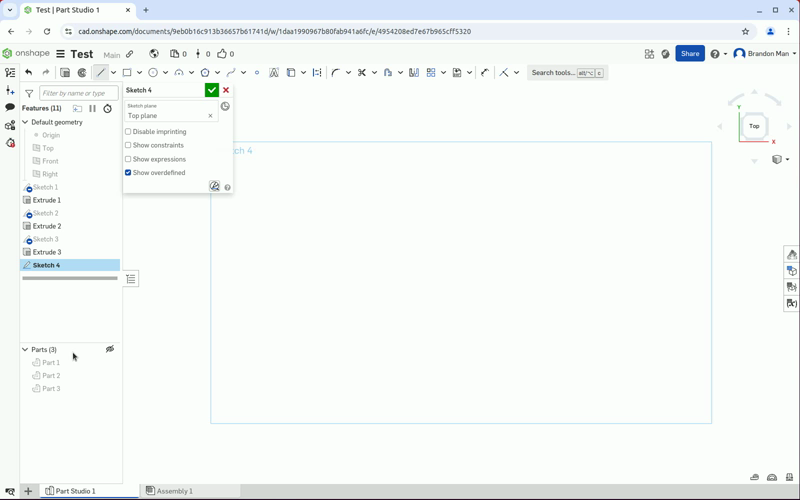
mouse_move(356, 333)
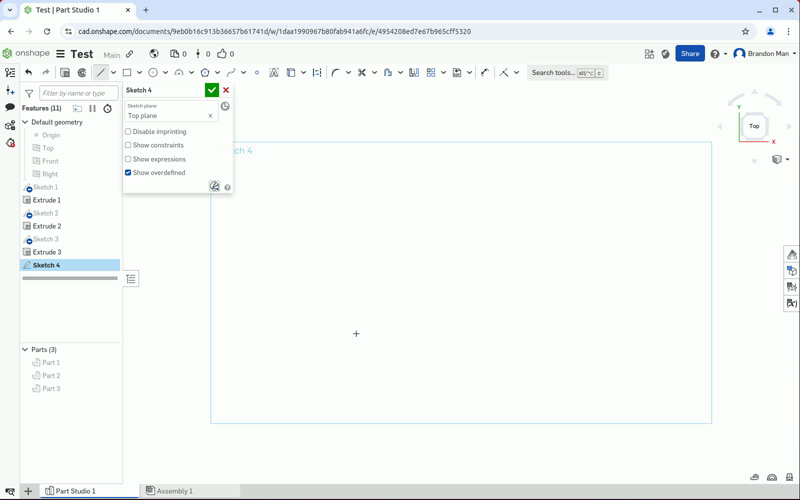
click(356, 333)
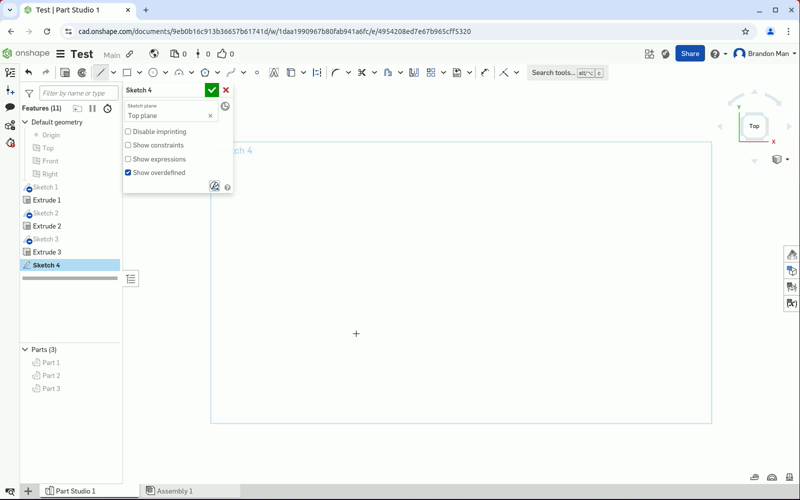
key_up(shift)
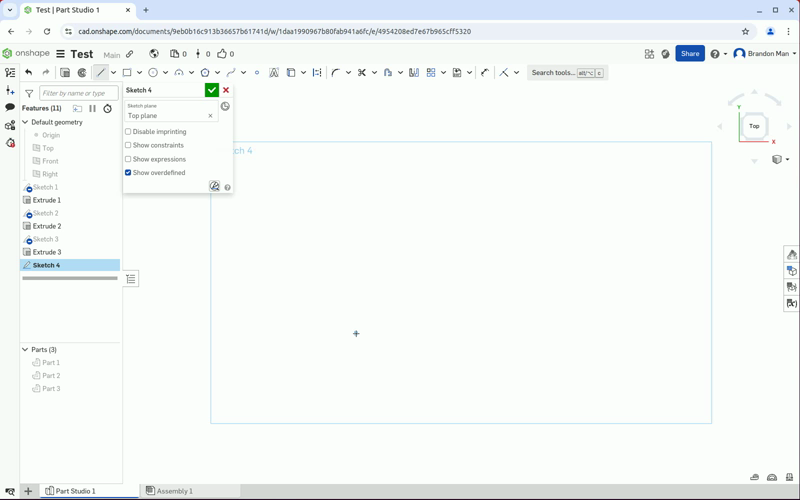
key_down(shift)
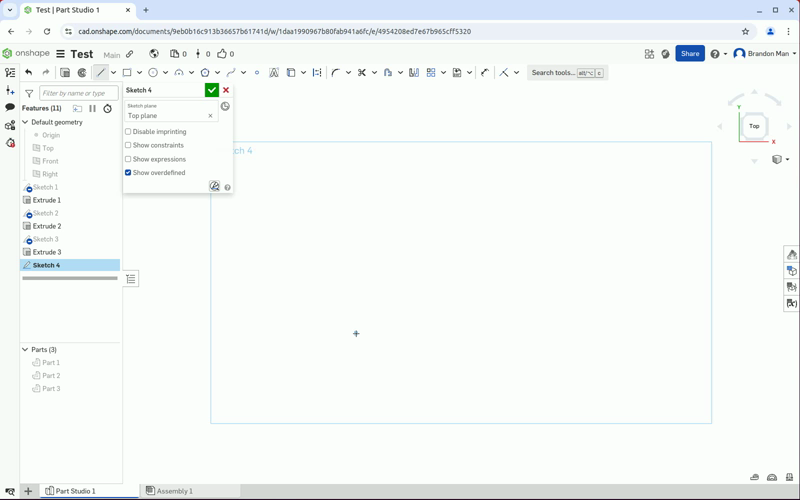
mouse_move(425, 333)
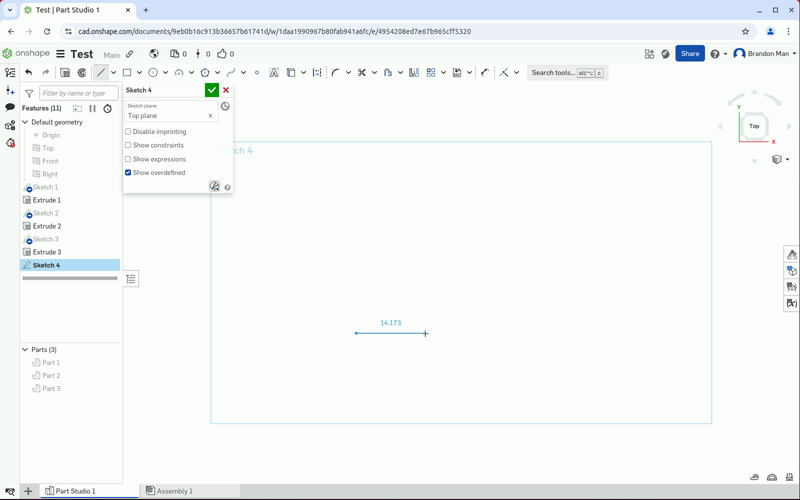
click(425, 333)
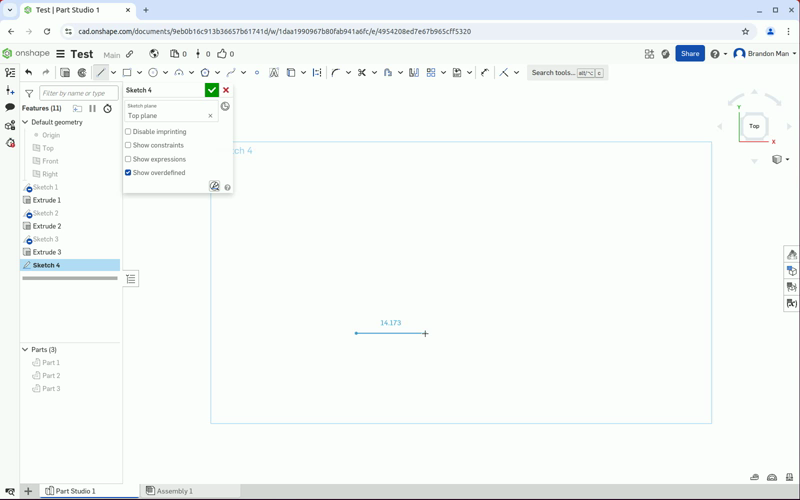
key_up(shift)
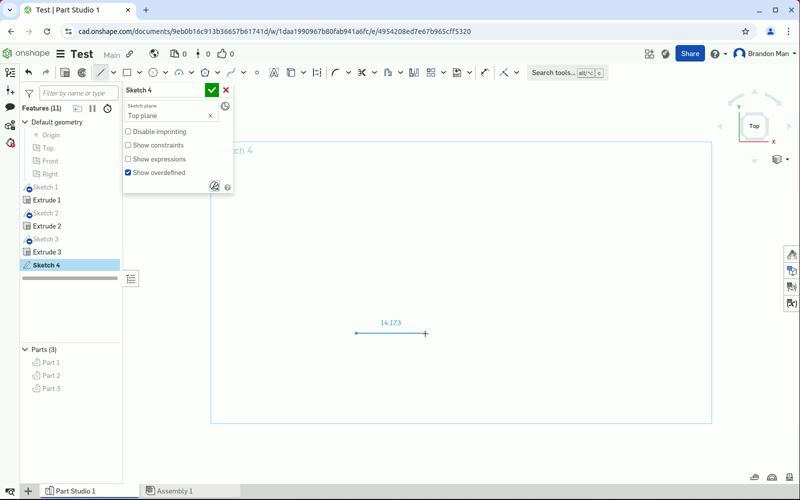
key_down(shift)
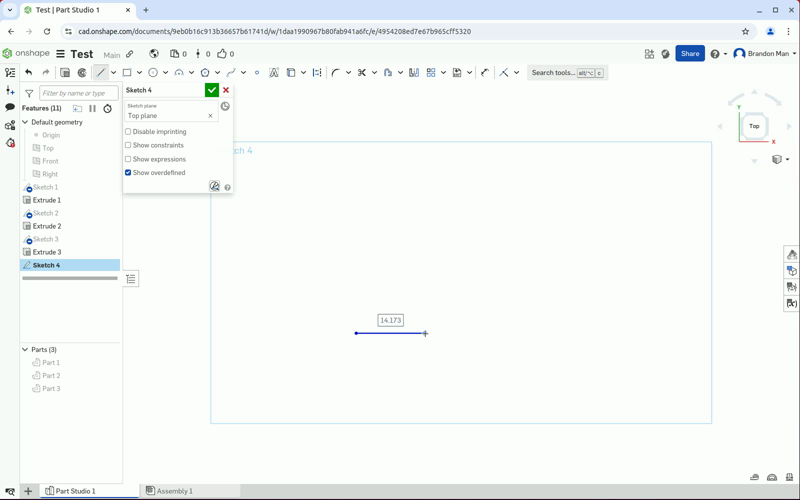
mouse_move(425, 218)
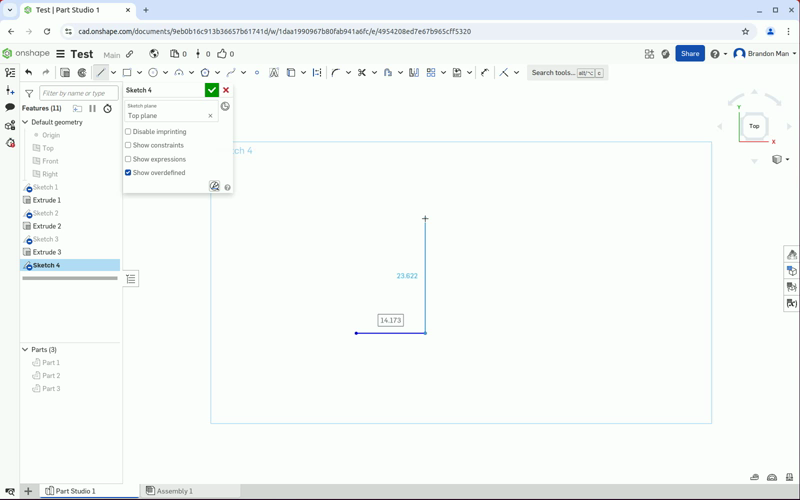
click(425, 218)
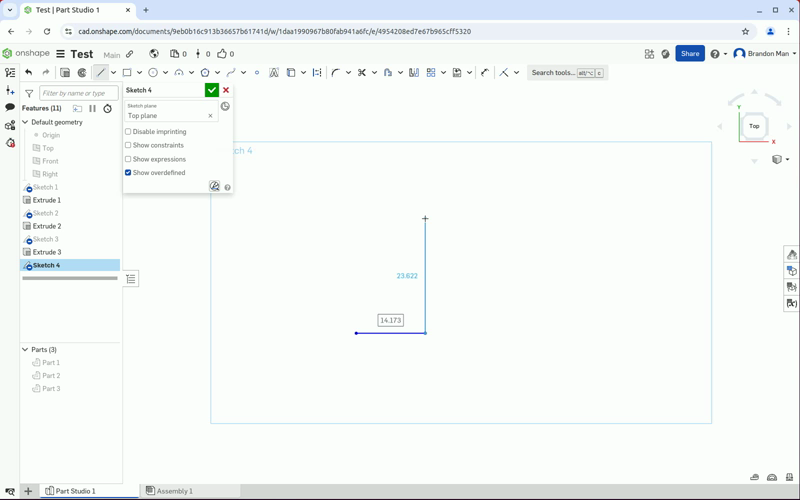
key_up(shift)
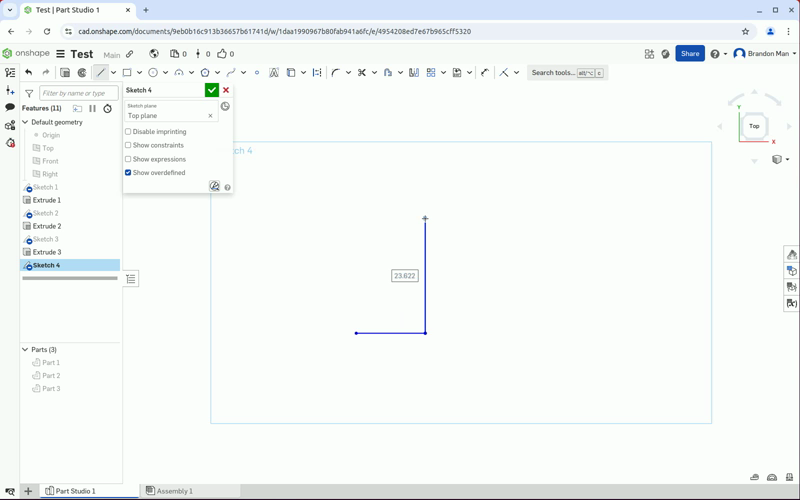
key_down(shift)
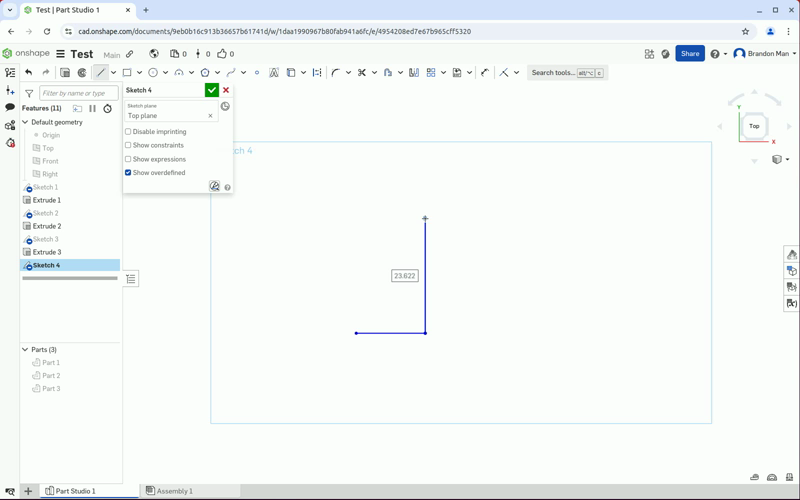
mouse_move(356, 218)
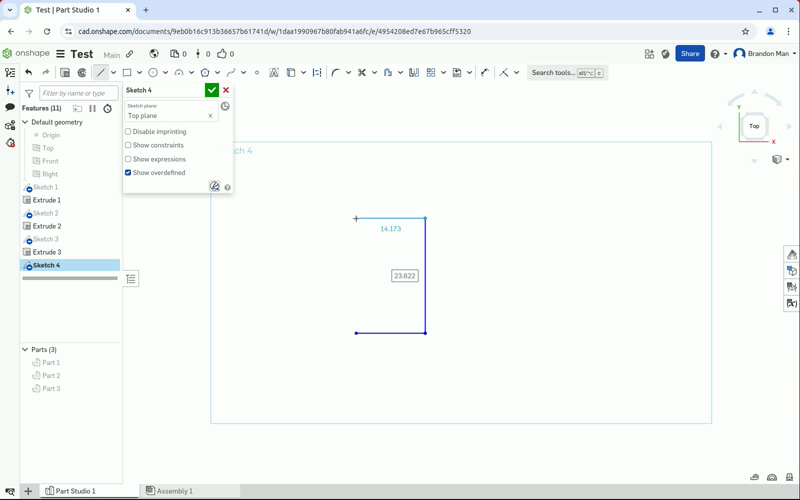
click(356, 218)
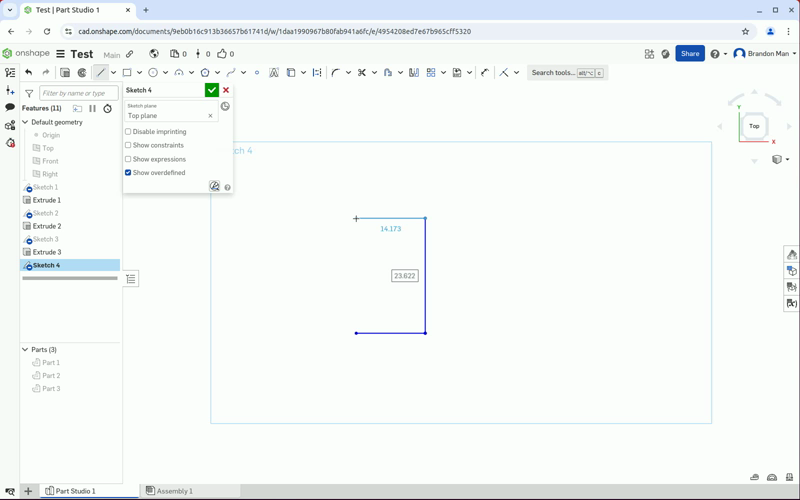
key_up(shift)
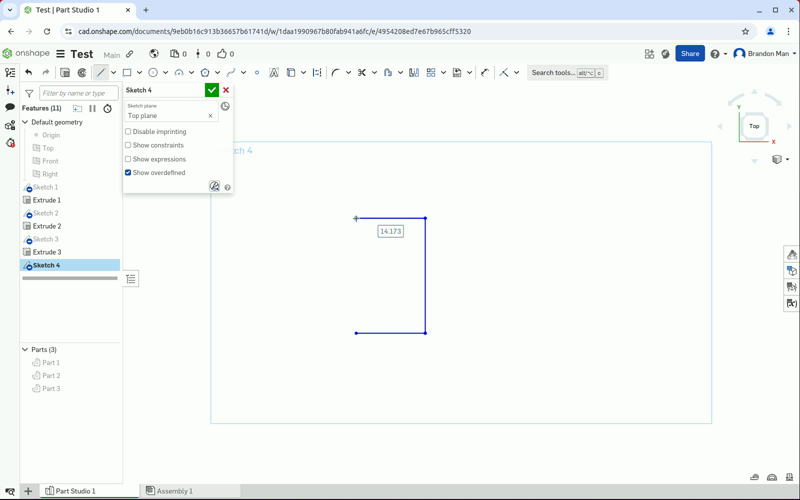
key_down(shift)
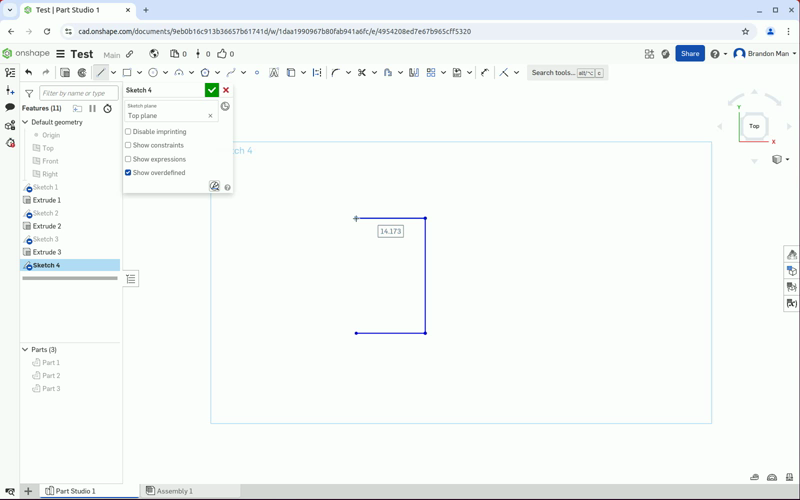
mouse_move(356, 333)
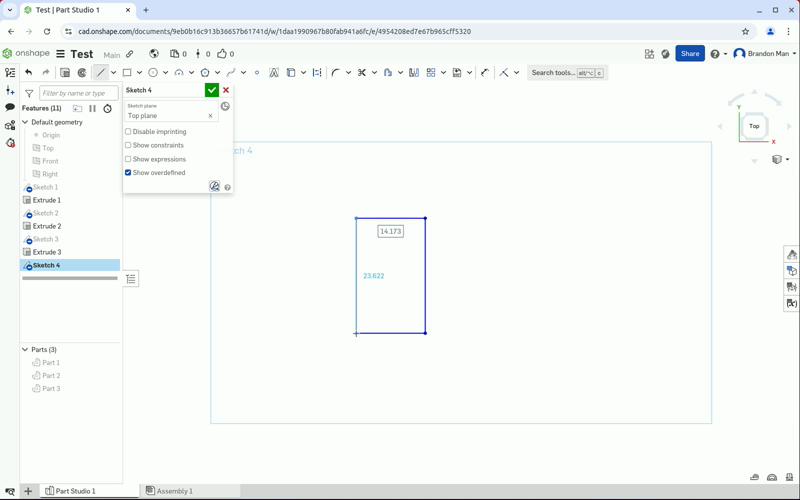
key_up(shift)
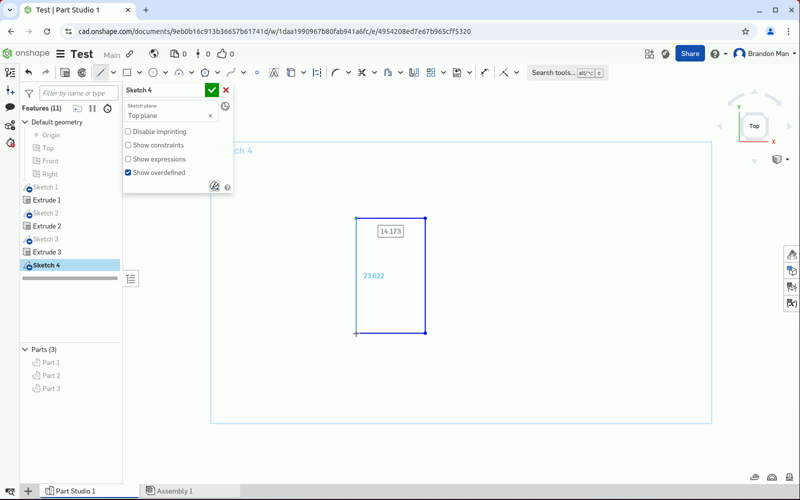
click(356, 333)
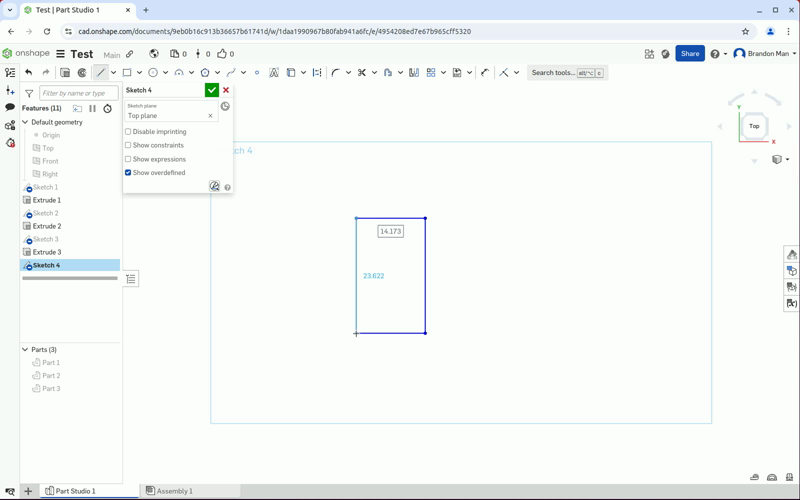
key(esc)
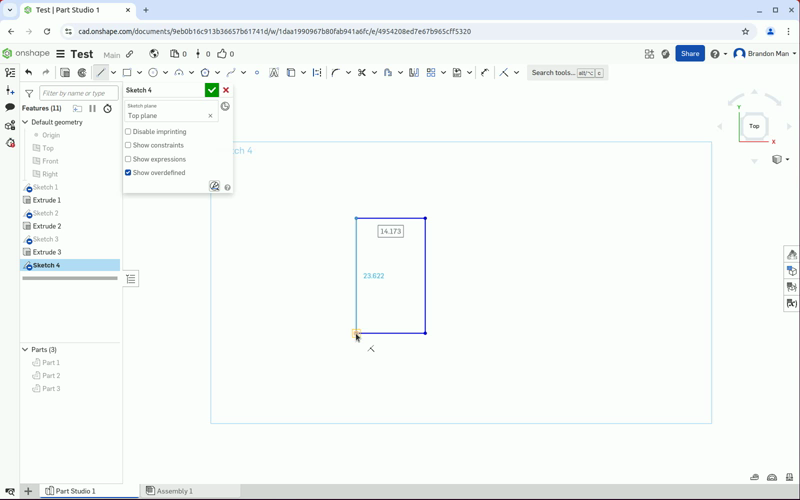
key(c)
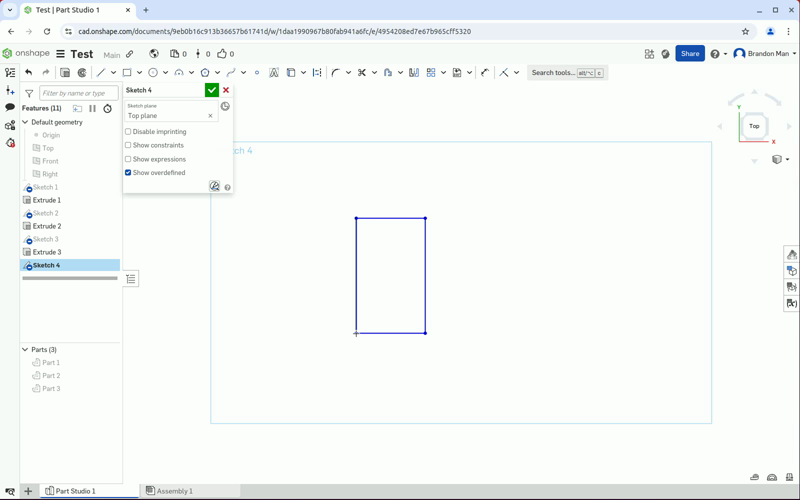
key_down(shift)
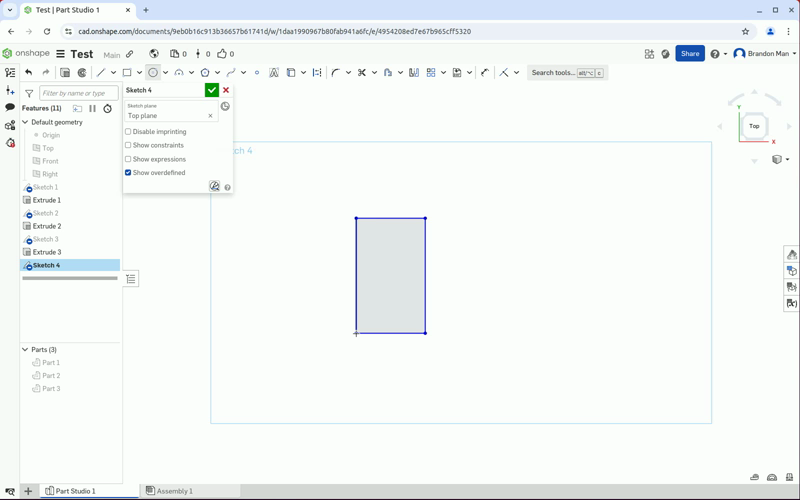
mouse_move(419, 327)
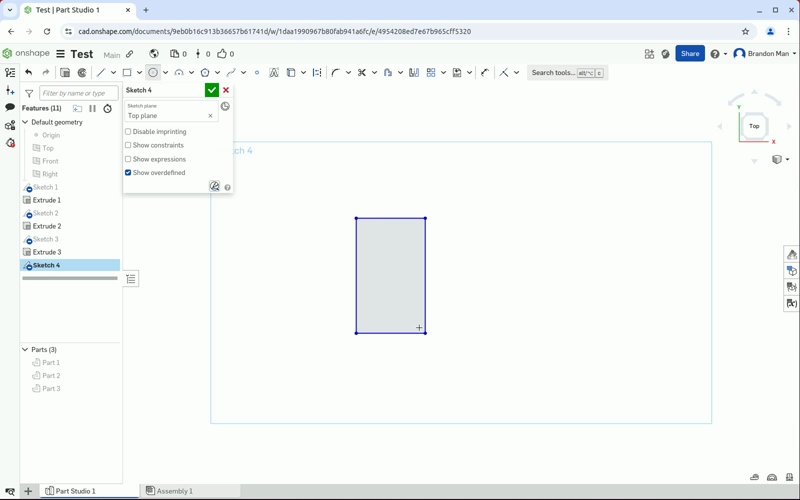
click(419, 327)
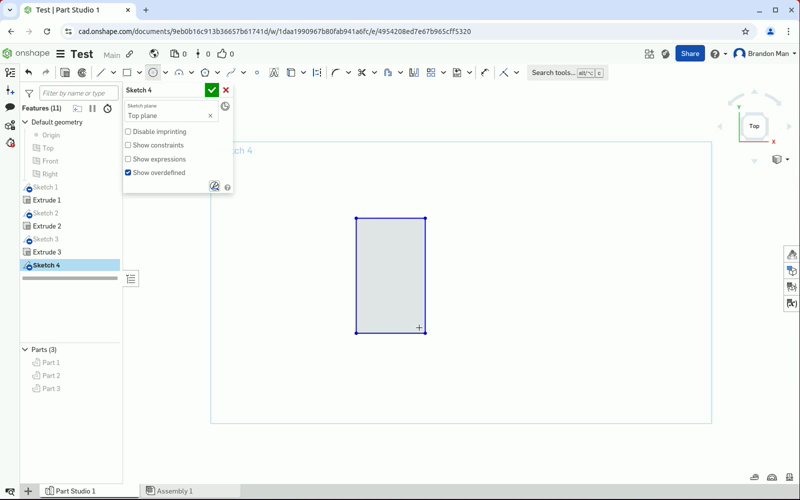
key_up(shift)
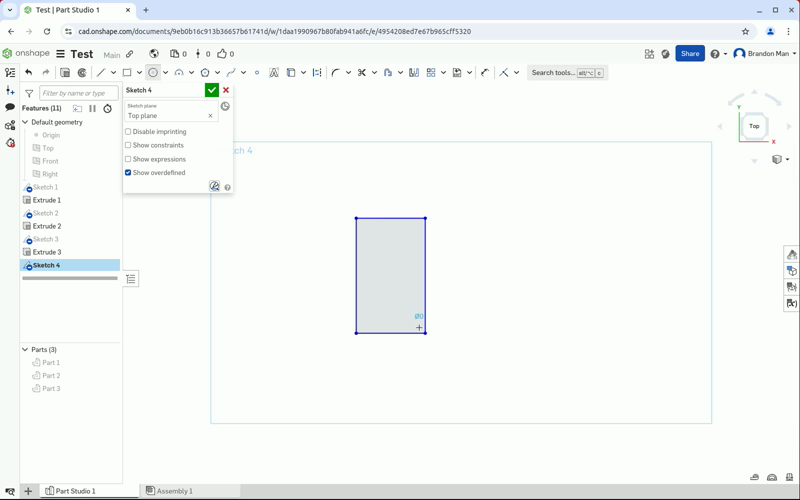
mouse_move(424, 327)
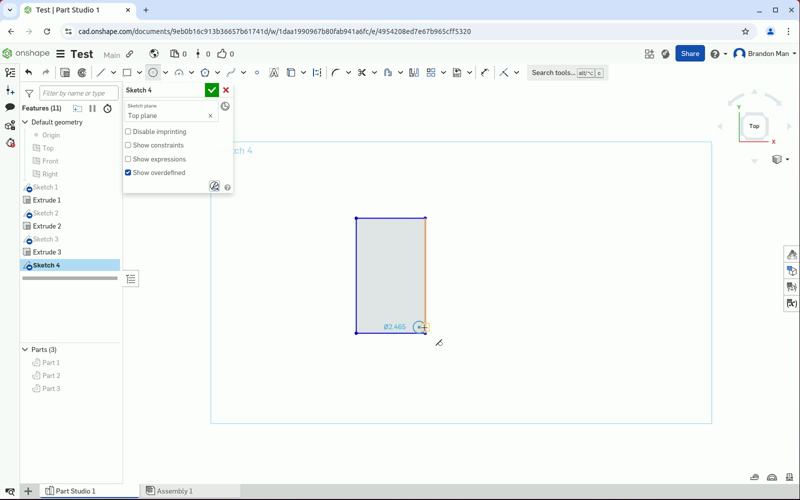
click(424, 327)
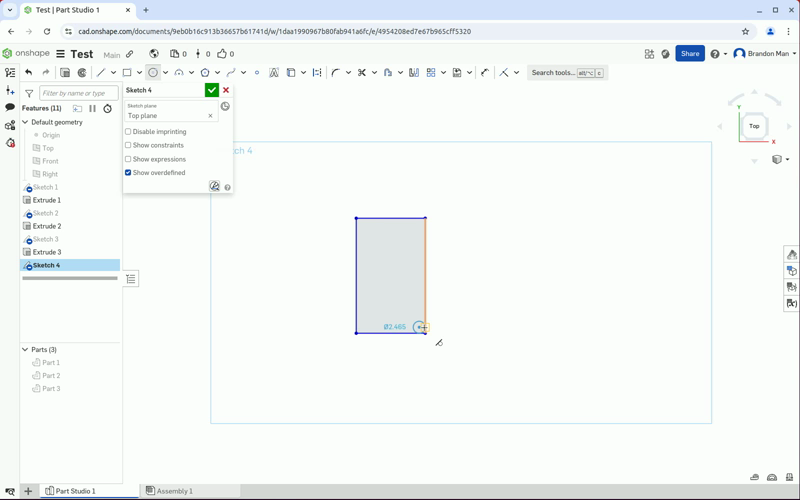
key(esc)
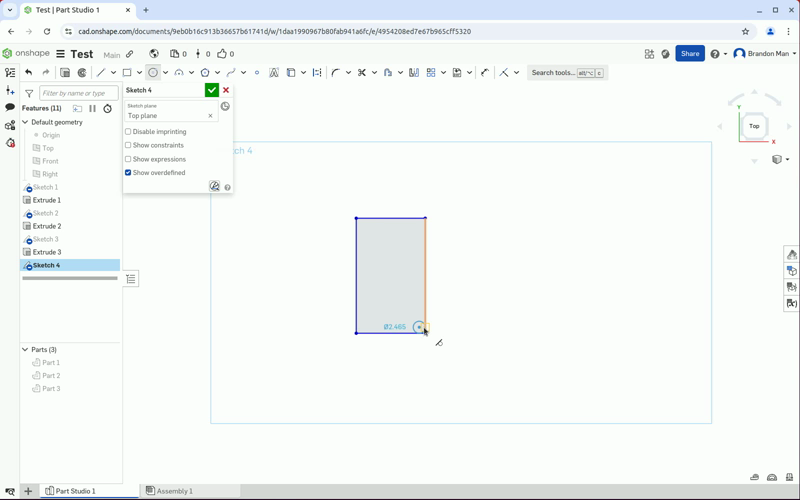
key(c)
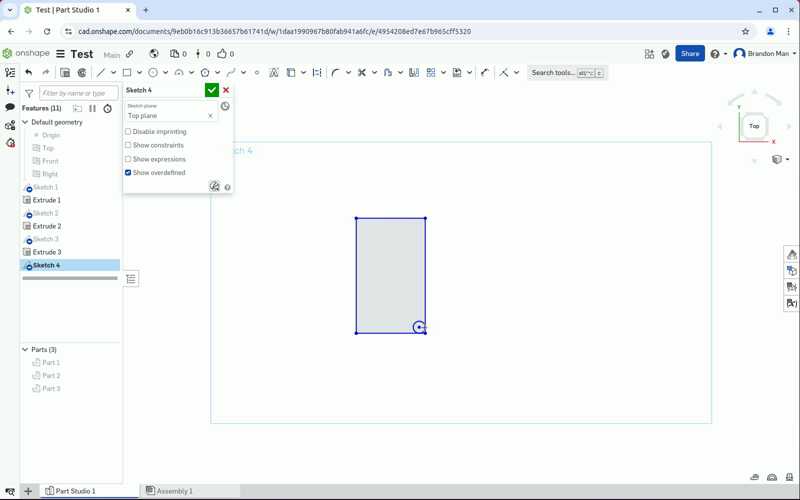
key_down(shift)
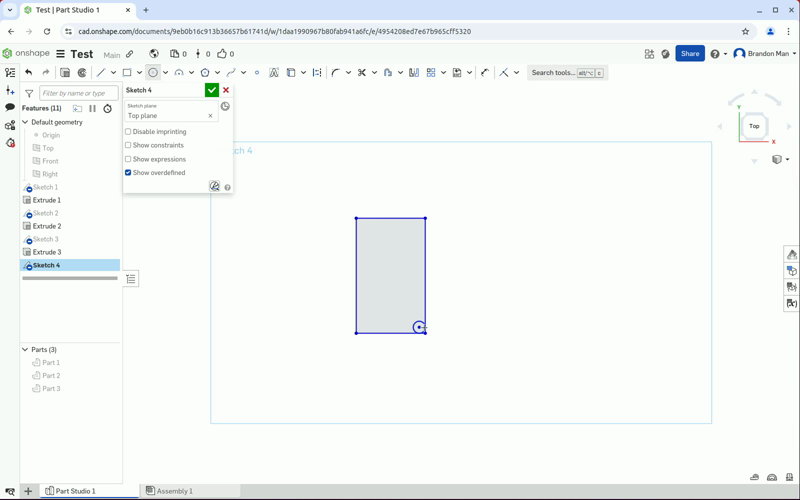
mouse_move(419, 224)
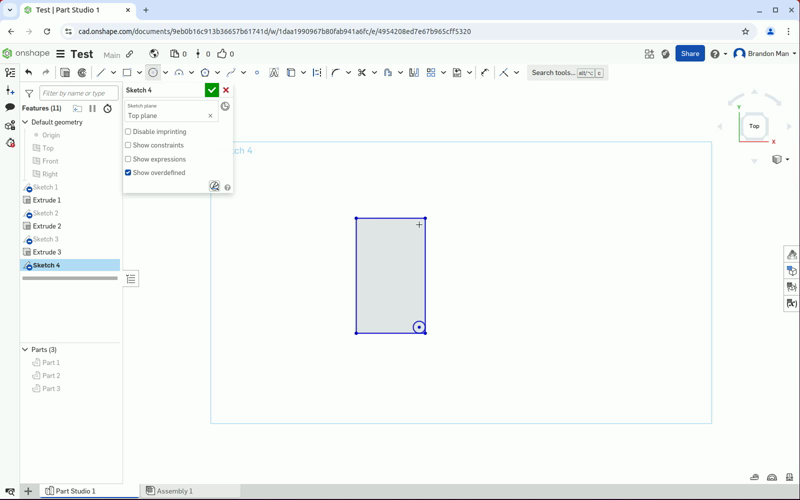
click(419, 224)
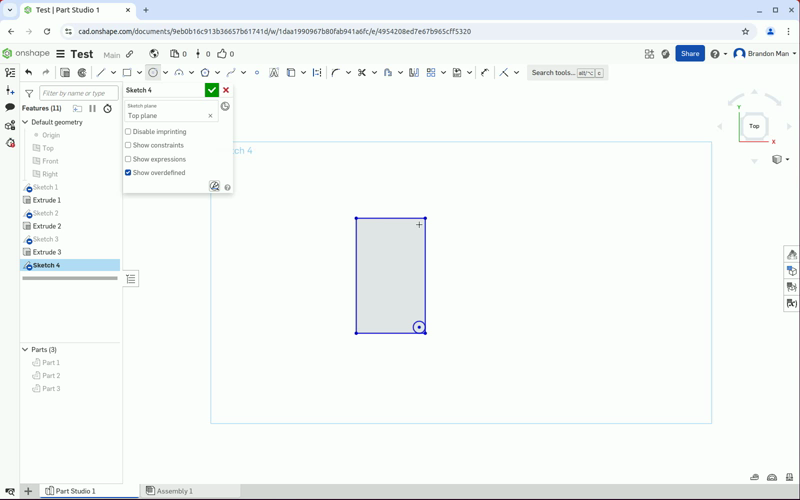
key_up(shift)
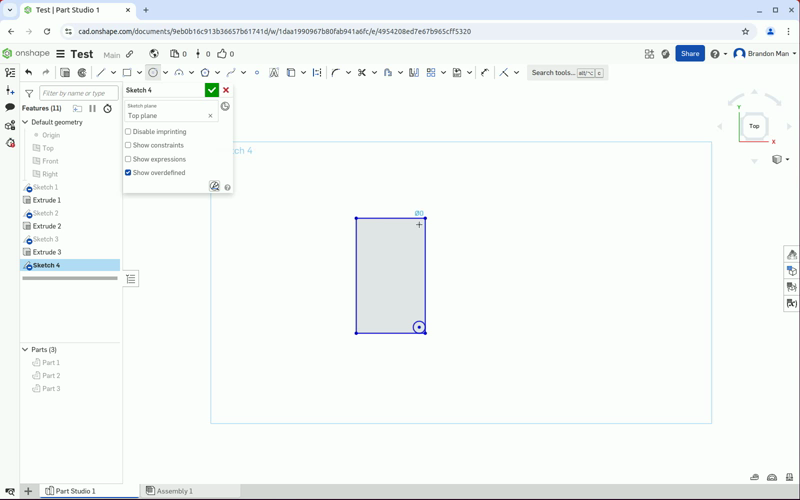
mouse_move(424, 224)
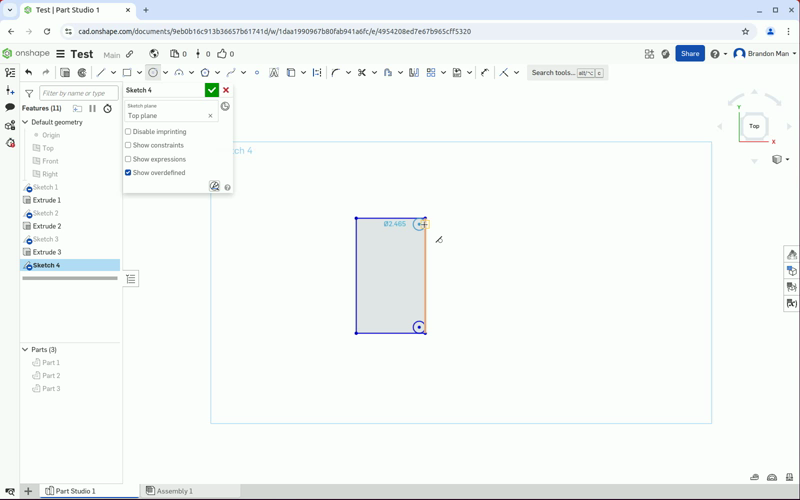
click(424, 224)
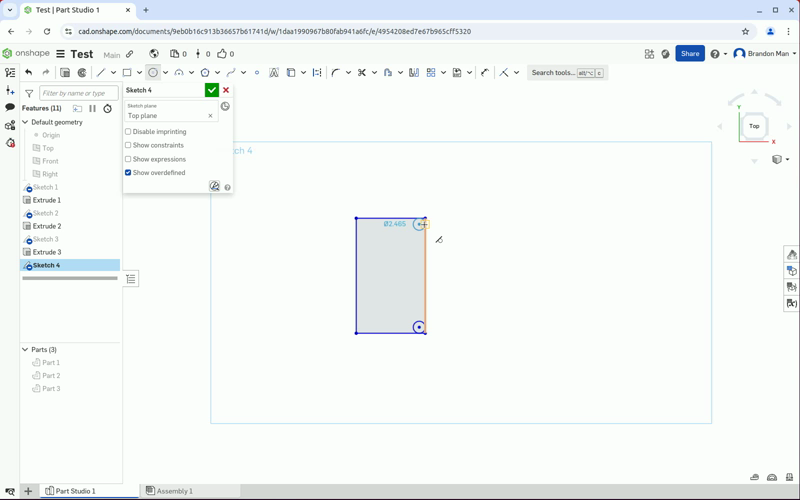
key(esc)
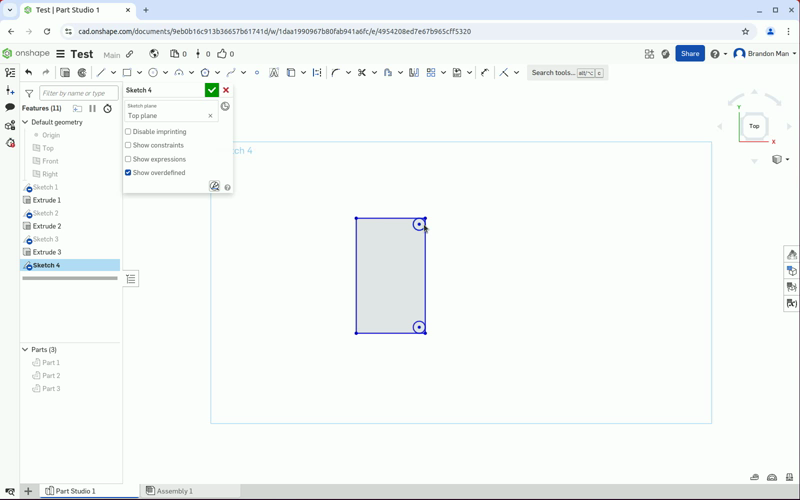
mouse_move(373, 317)
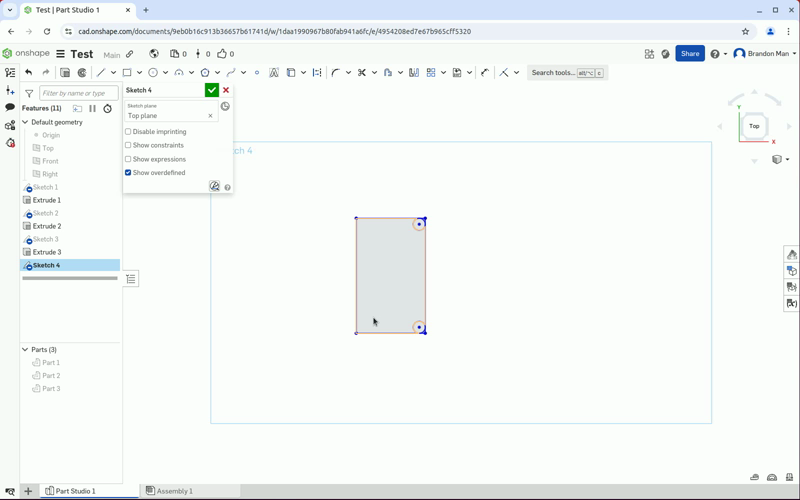
click(373, 317)
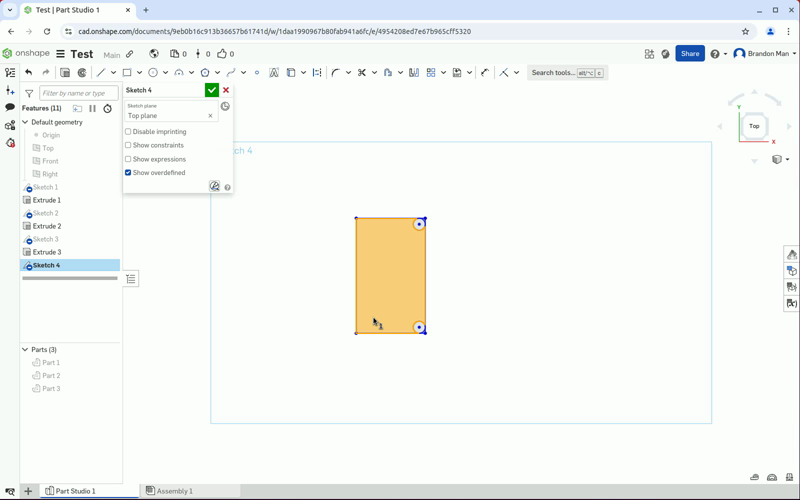
mouse_move(73, 352)
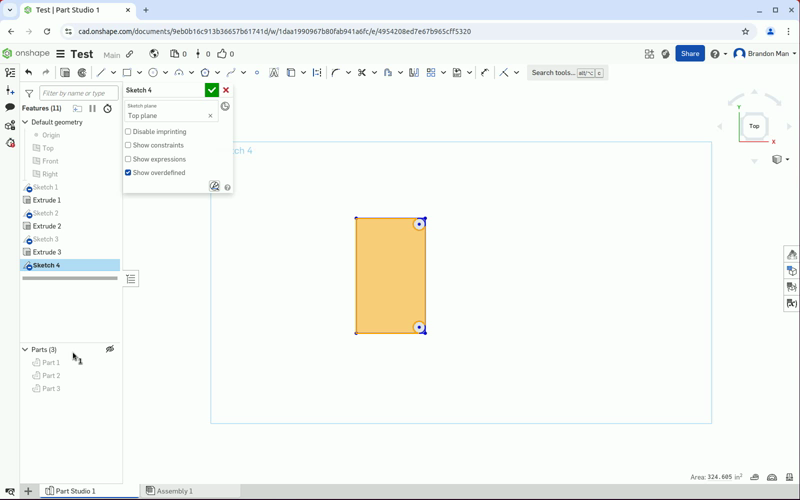
key(shift+y)
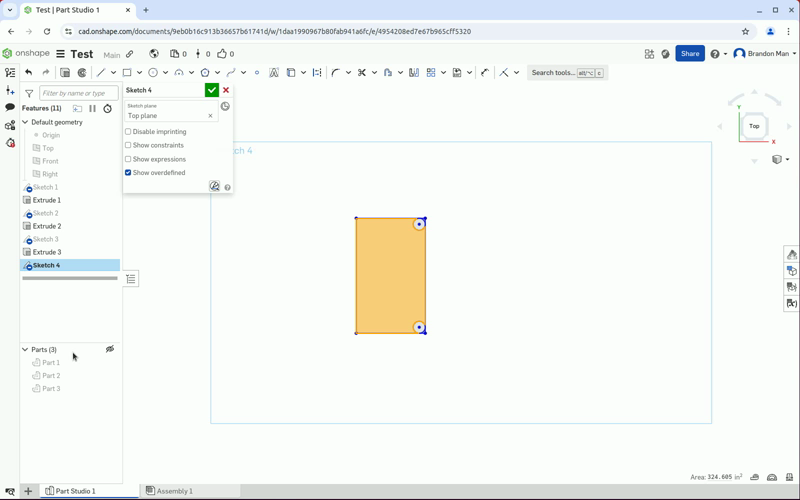
key(shift+e)
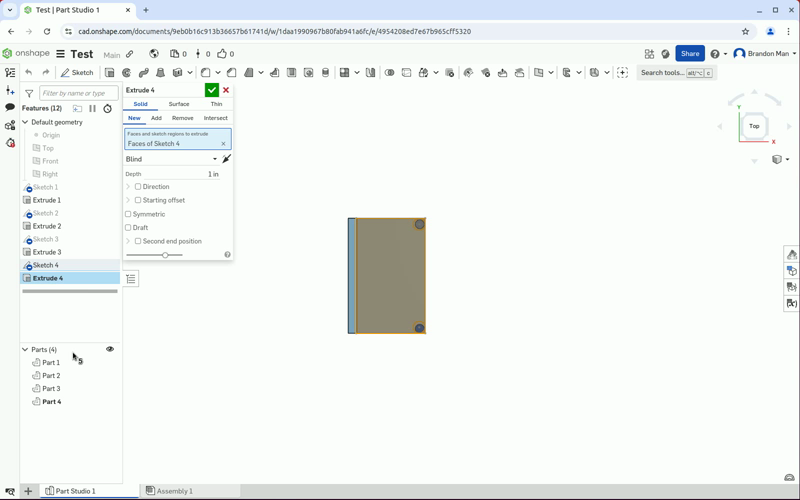
mouse_move(143, 106)
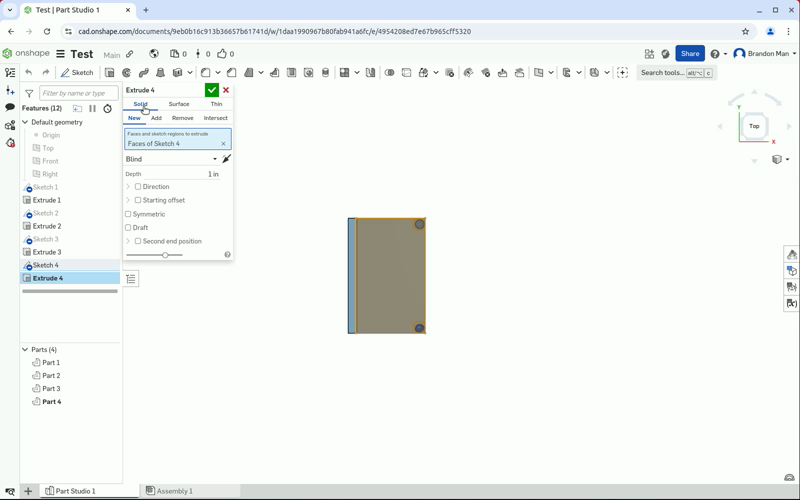
click(143, 106)
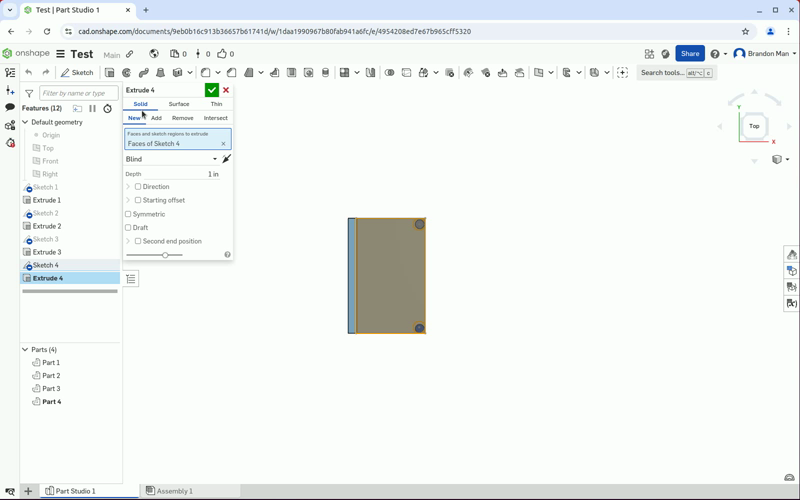
mouse_move(137, 120)
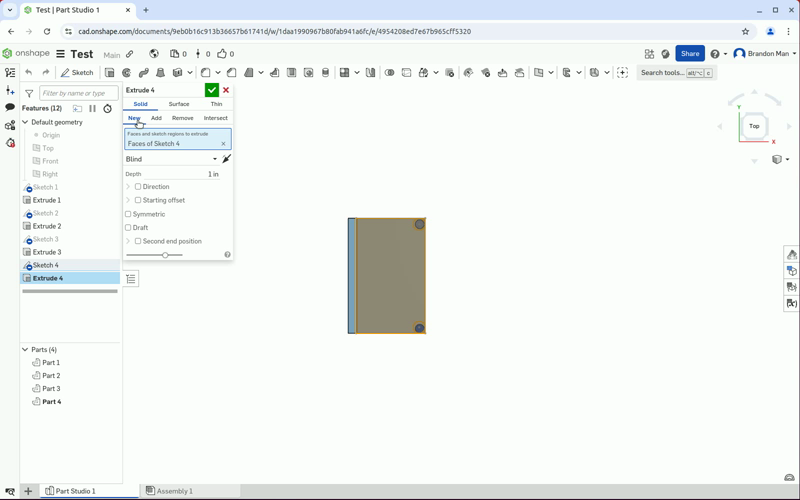
click(137, 120)
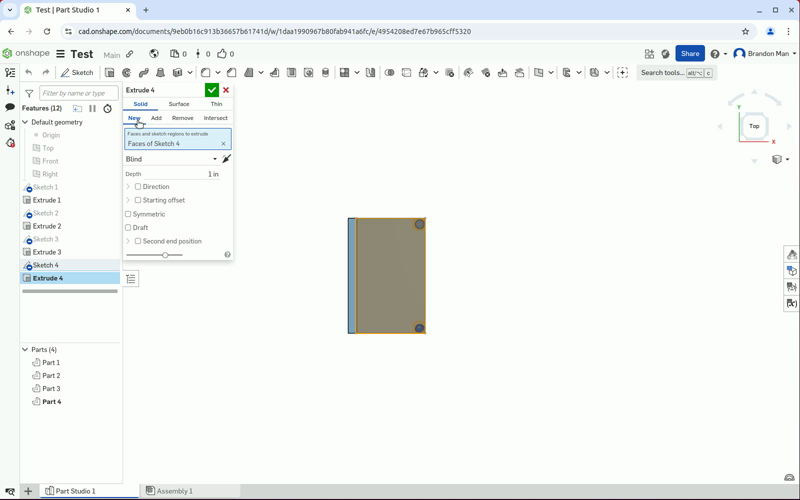
key(tab, 4)
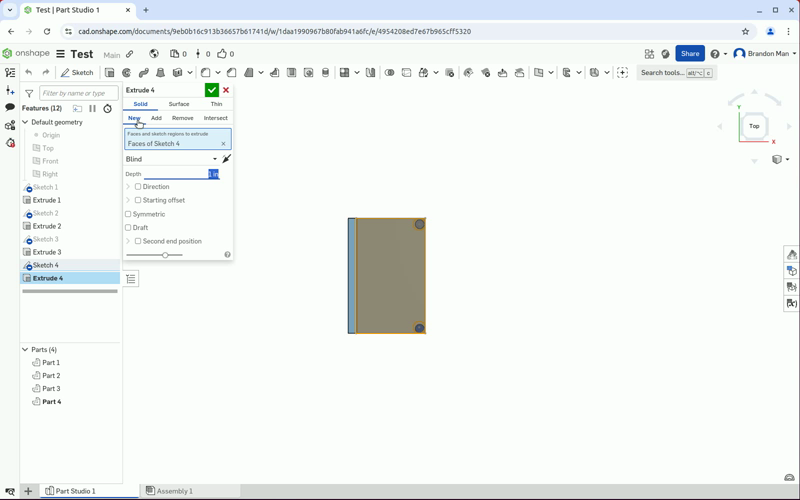
text(1.204)
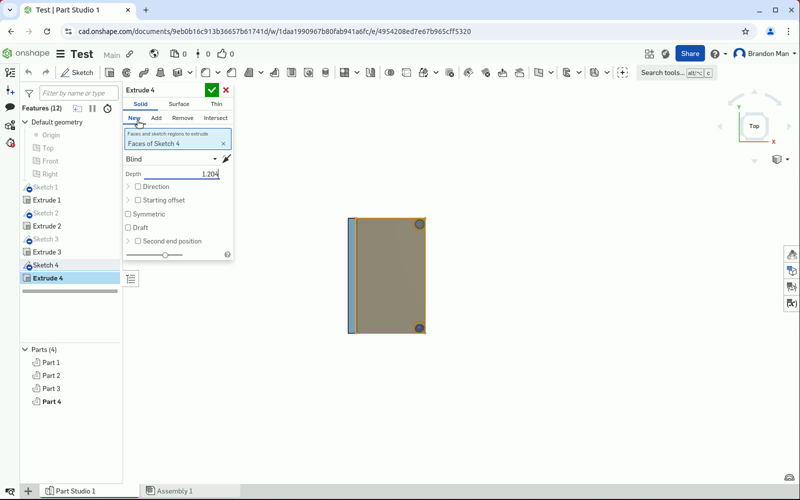
key(enter)
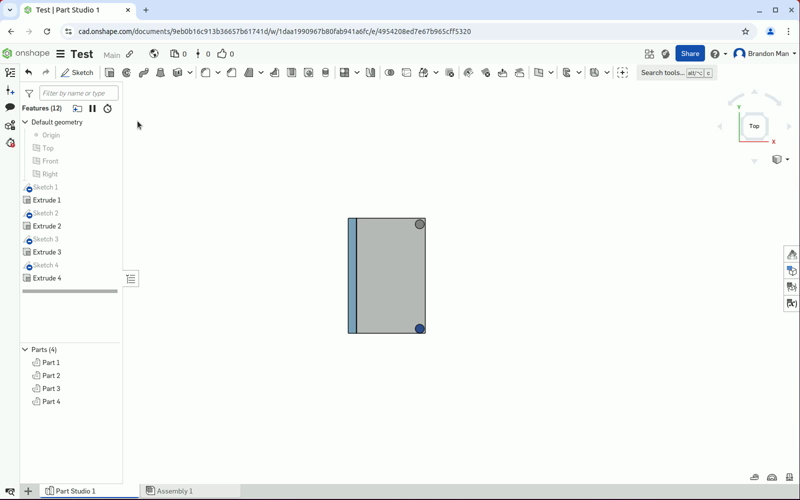
key(shift+h)
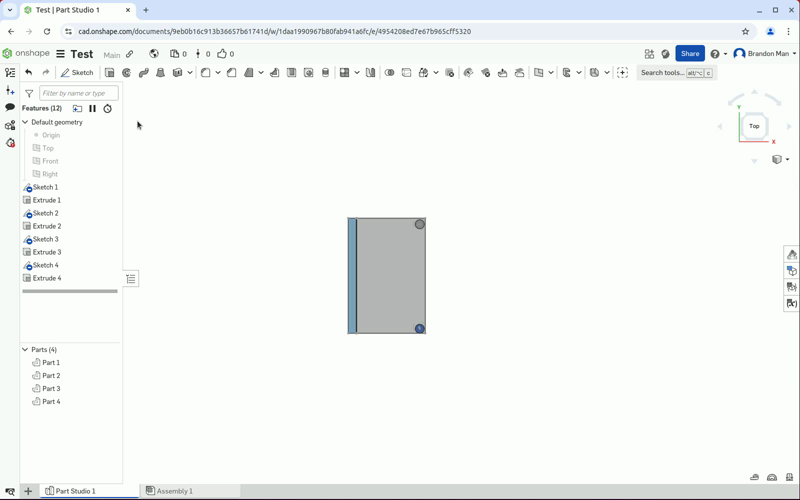
key(shift+h)
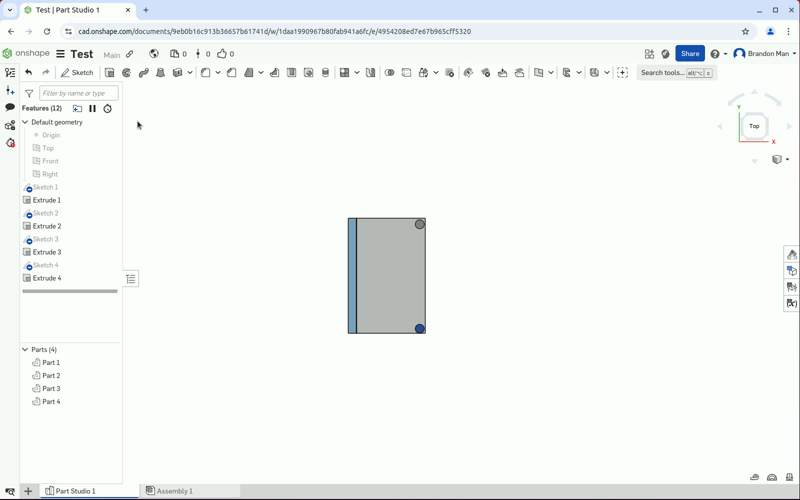
mouse_move(73, 189)
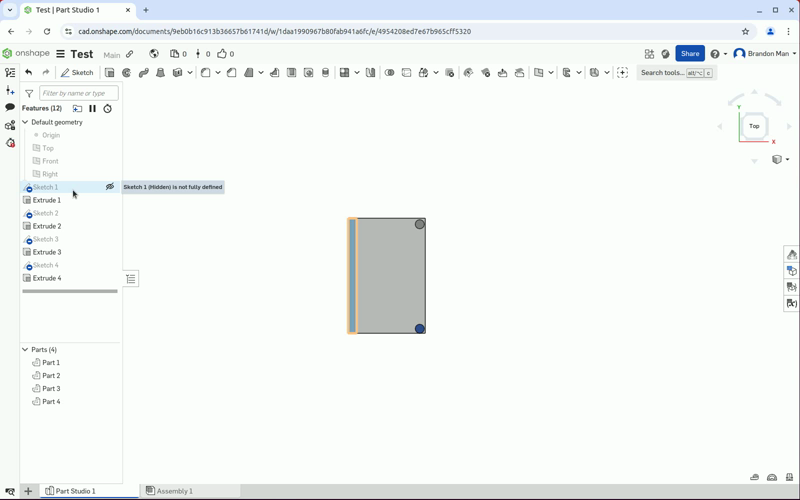
click(73, 189)
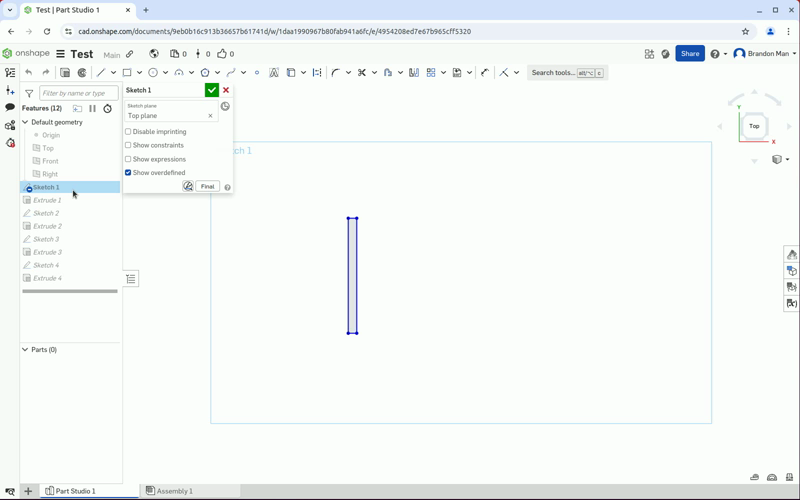
mouse_move(229, 92)
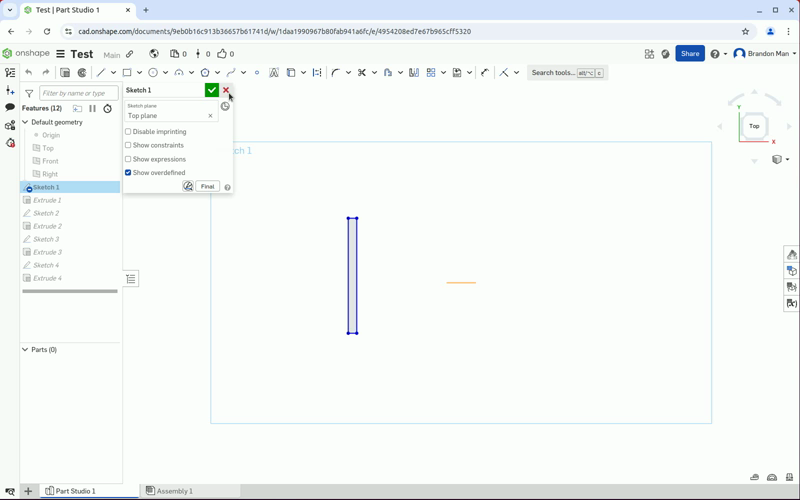
click(229, 92)
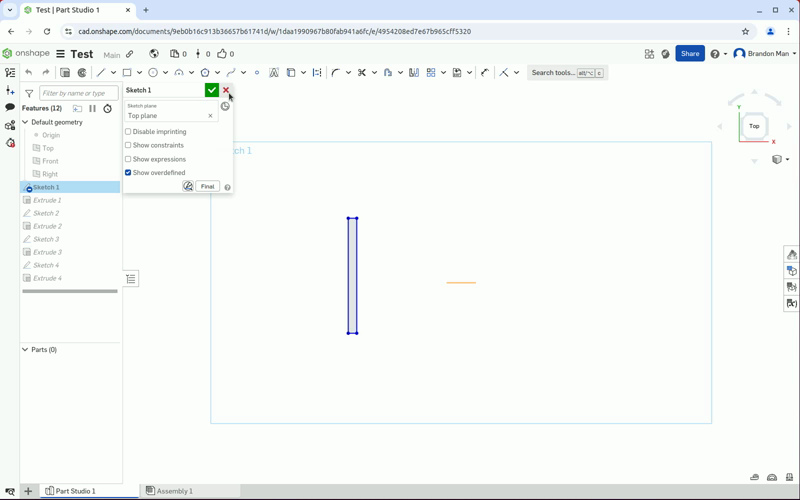
key(shift+s)
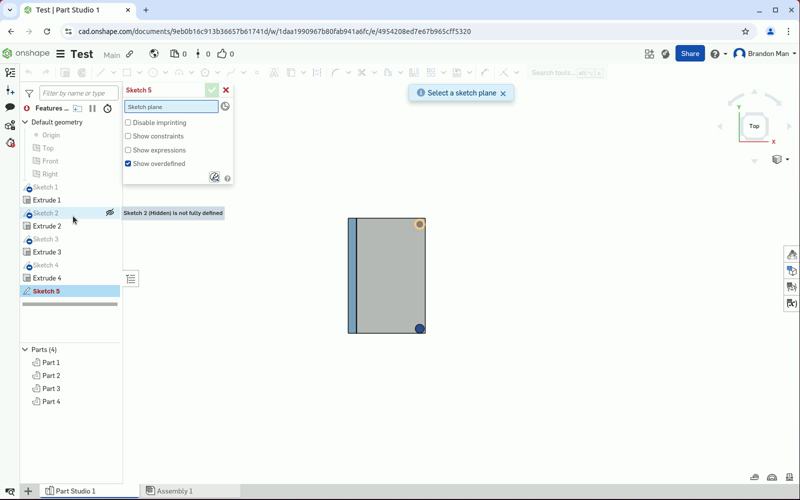
scroll(3)
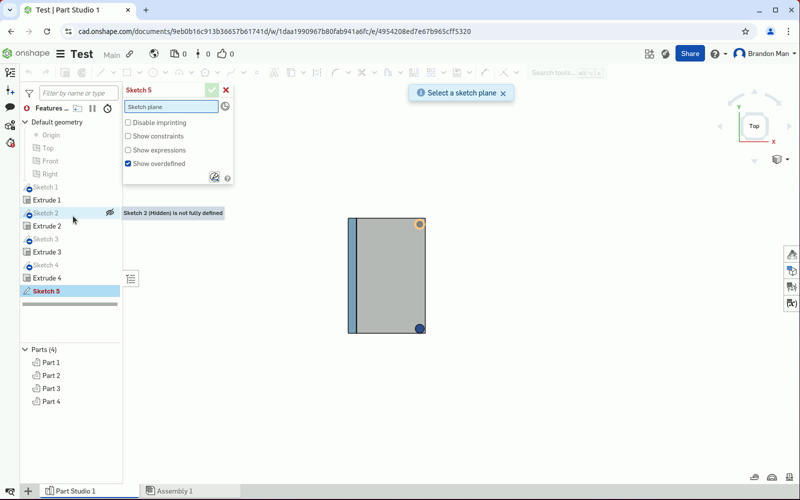
mouse_move(73, 150)
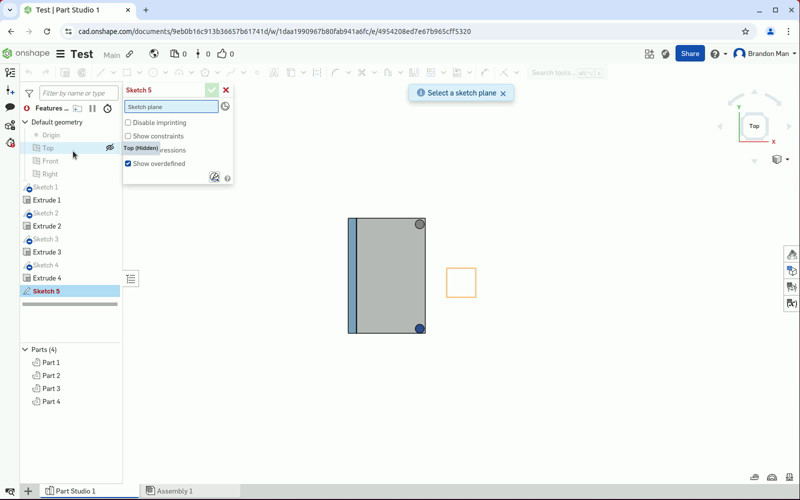
click(73, 150)
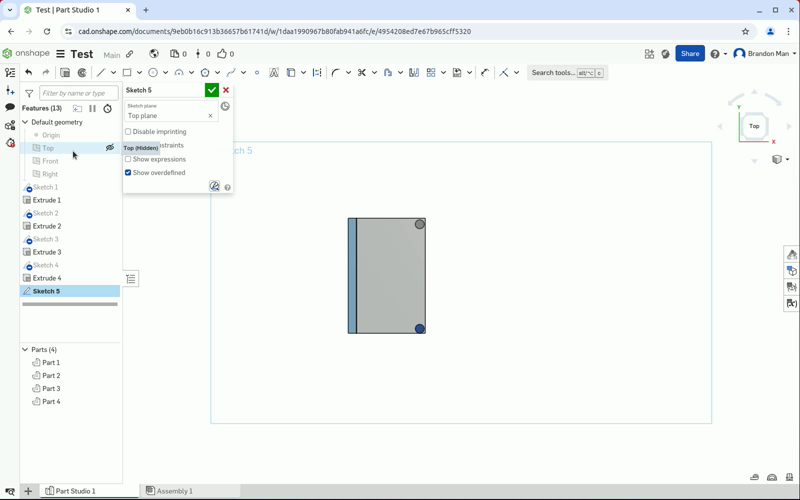
mouse_move(73, 352)
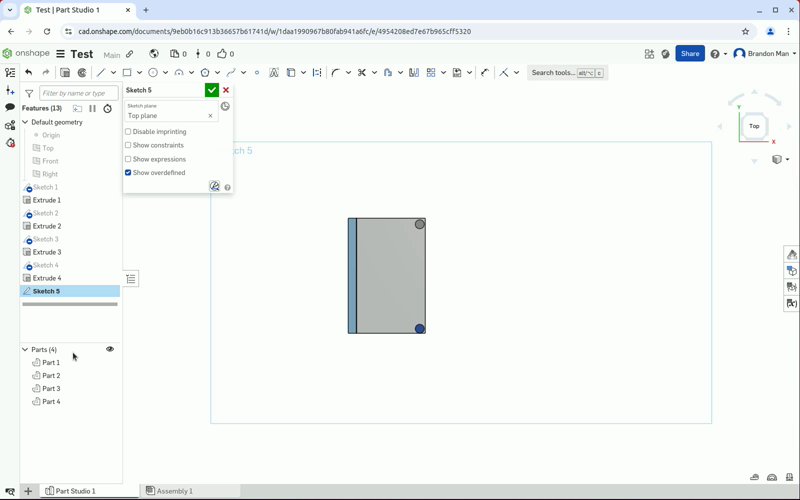
key(y)
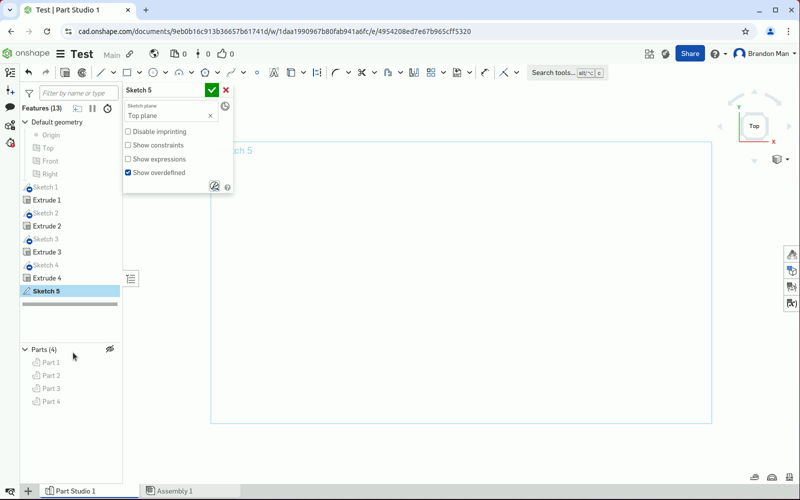
key(l)
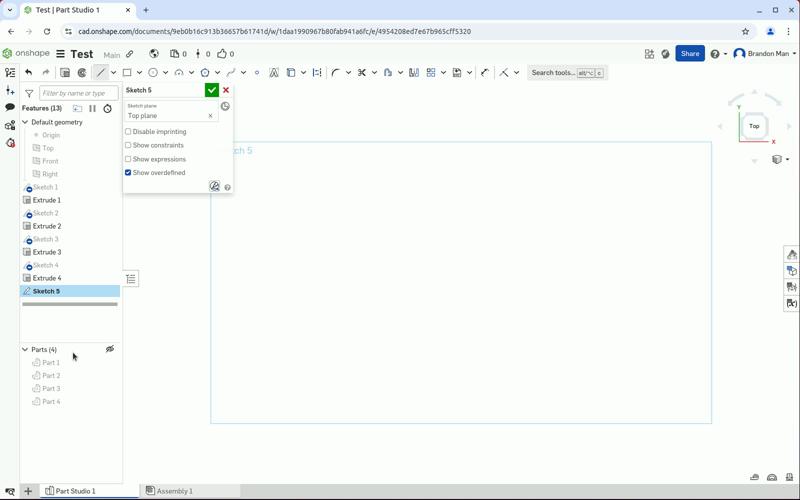
key_down(shift)
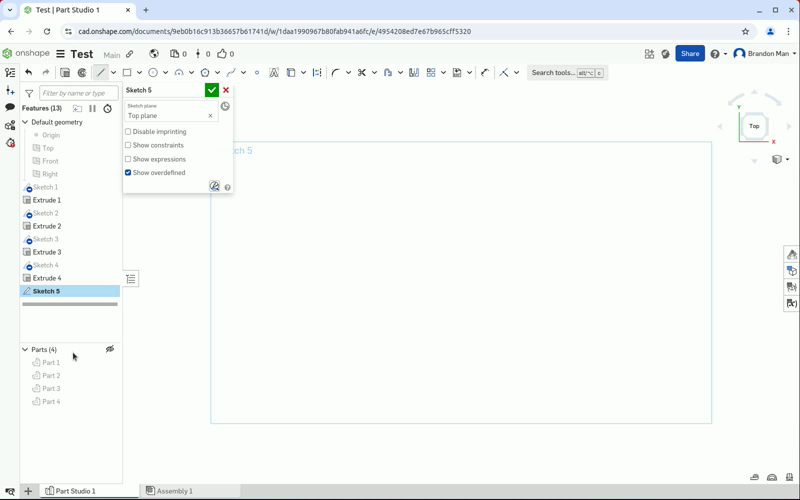
mouse_move(348, 333)
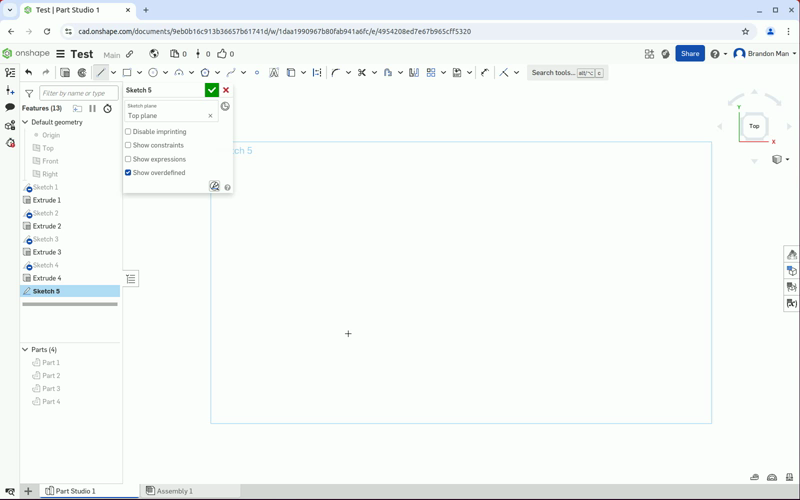
click(348, 333)
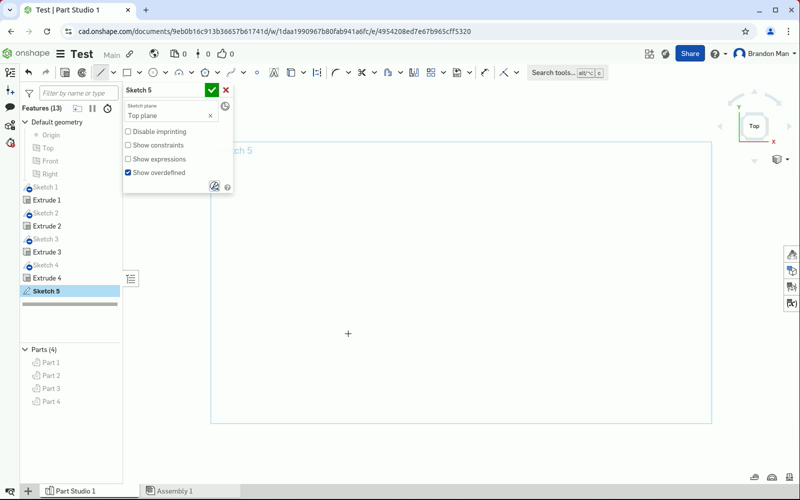
key_up(shift)
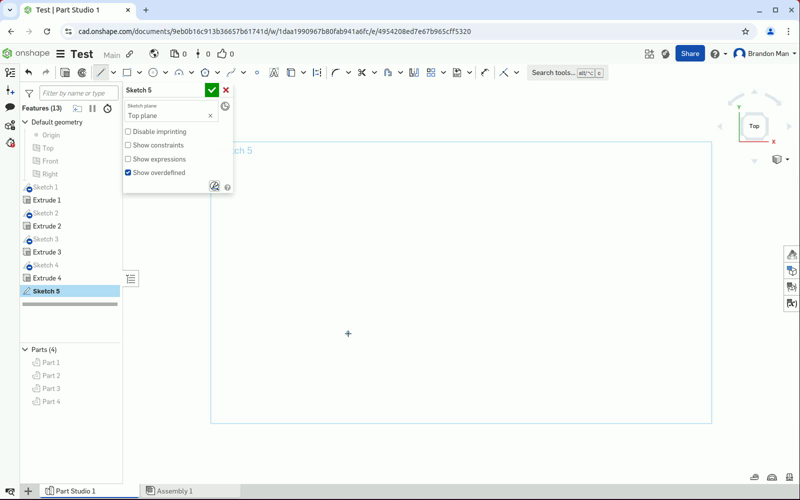
key_down(shift)
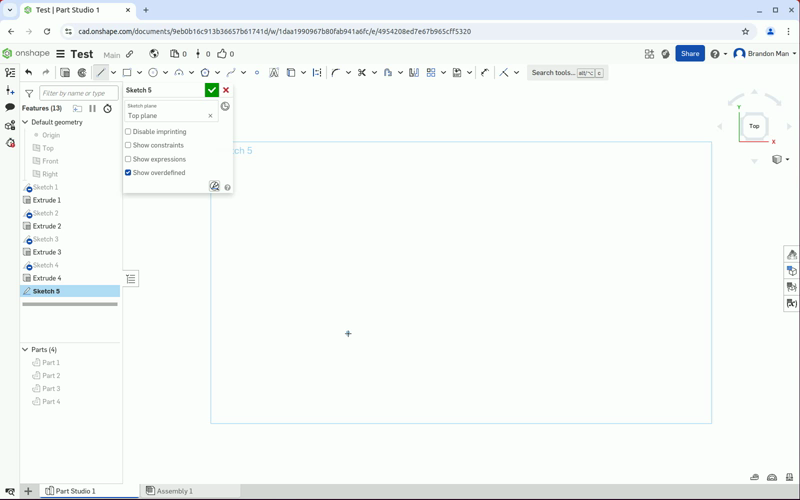
mouse_move(378, 333)
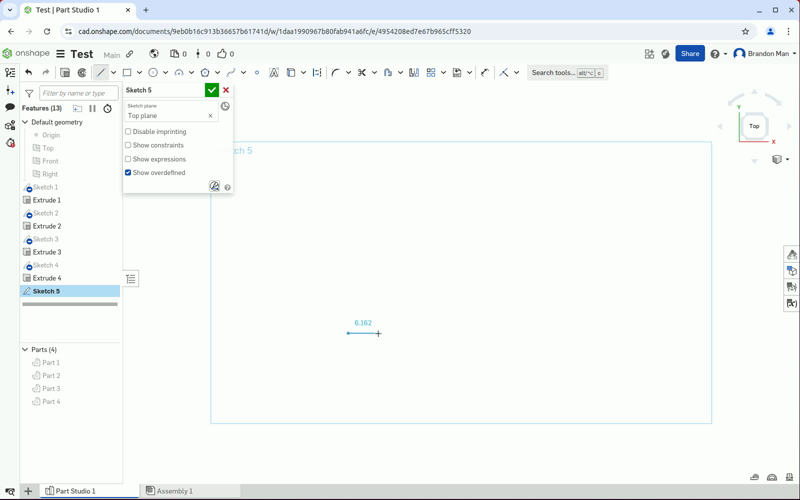
mouse_move(356, 333)
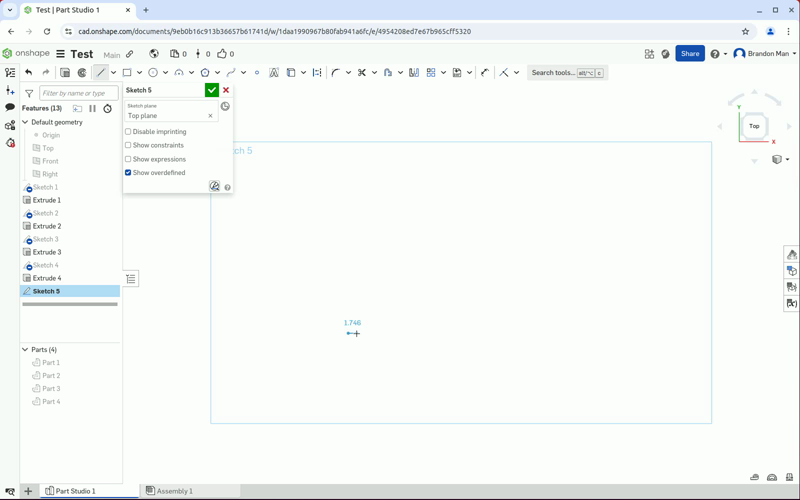
click(356, 333)
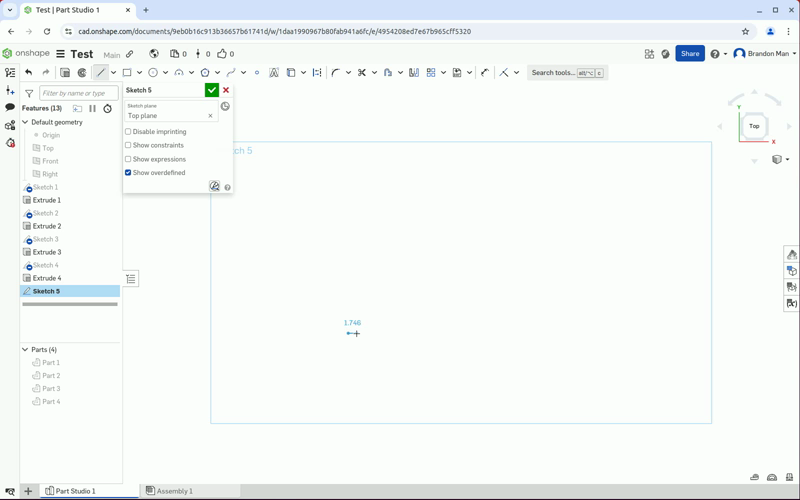
key_up(shift)
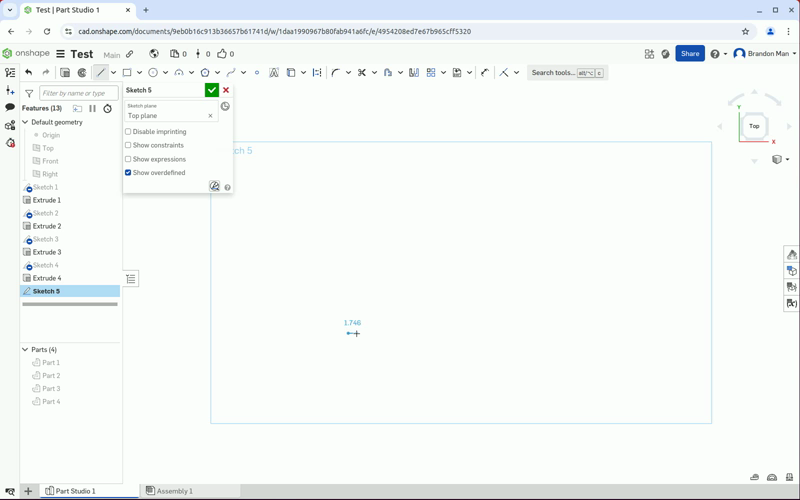
key_down(shift)
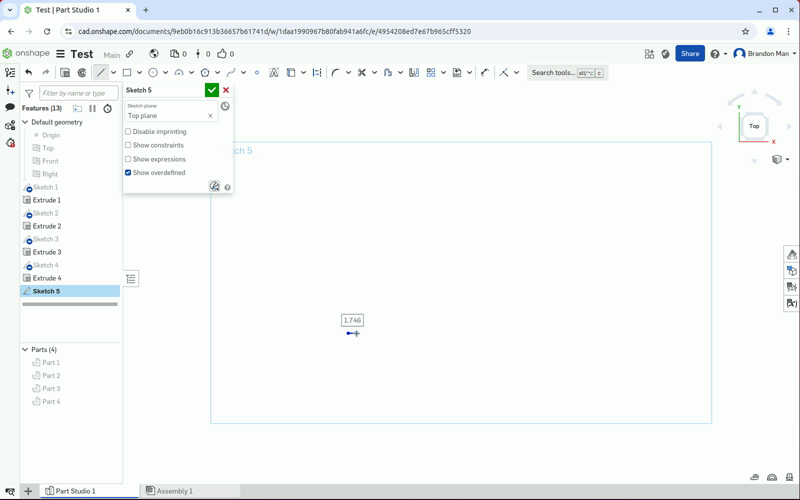
mouse_move(356, 218)
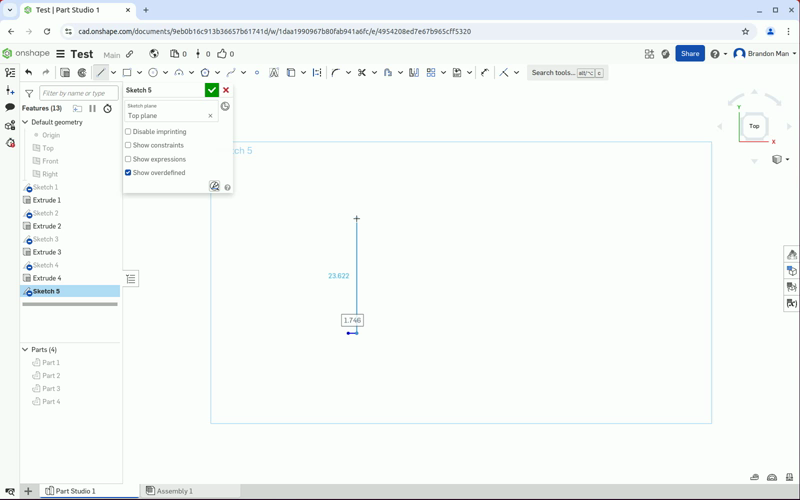
click(356, 218)
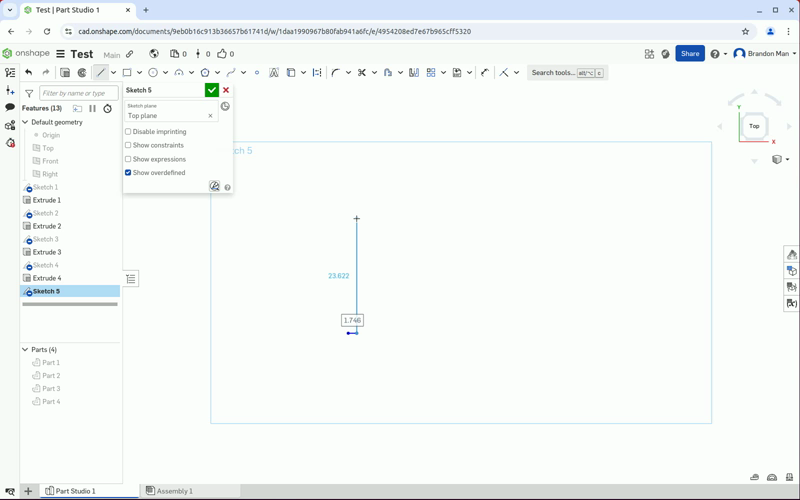
key_up(shift)
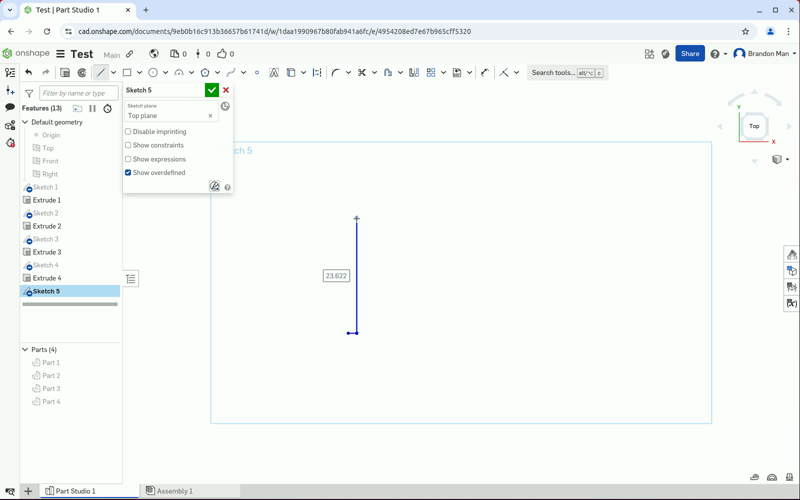
key_down(shift)
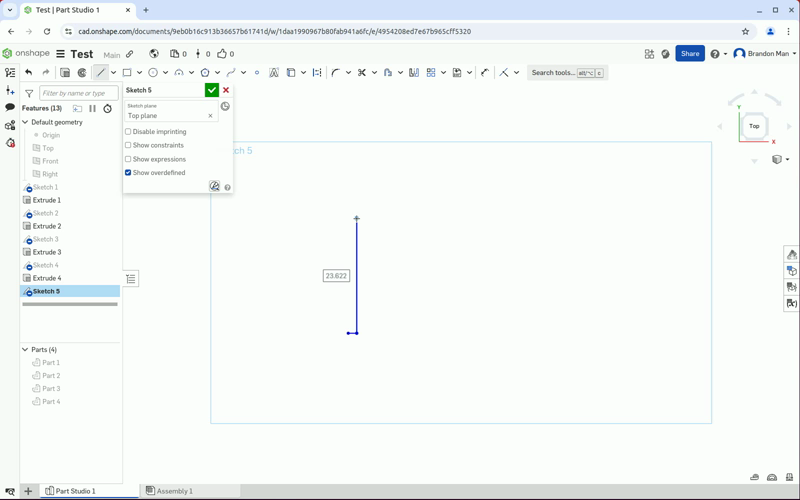
mouse_move(386, 218)
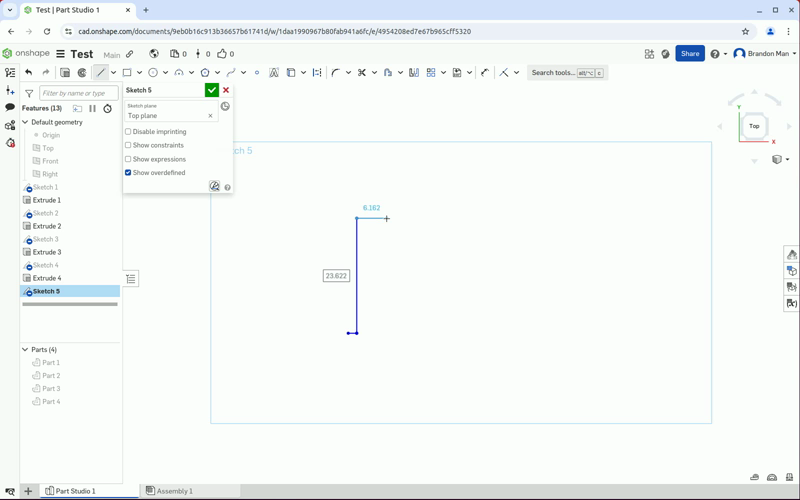
mouse_move(348, 218)
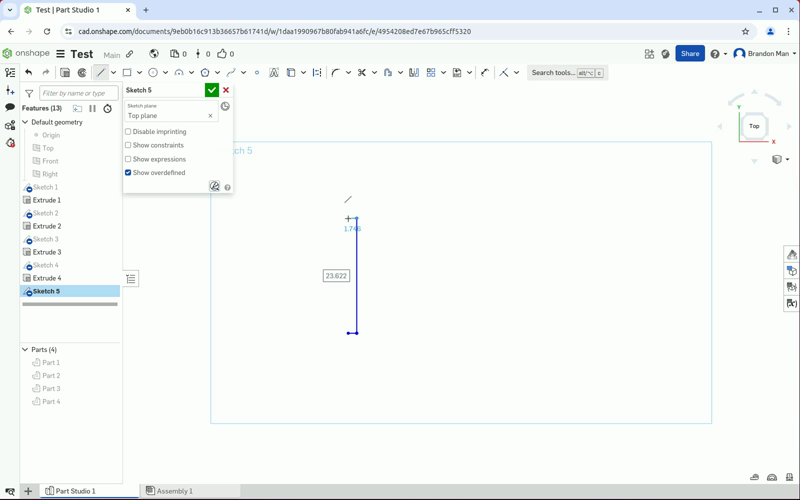
click(348, 218)
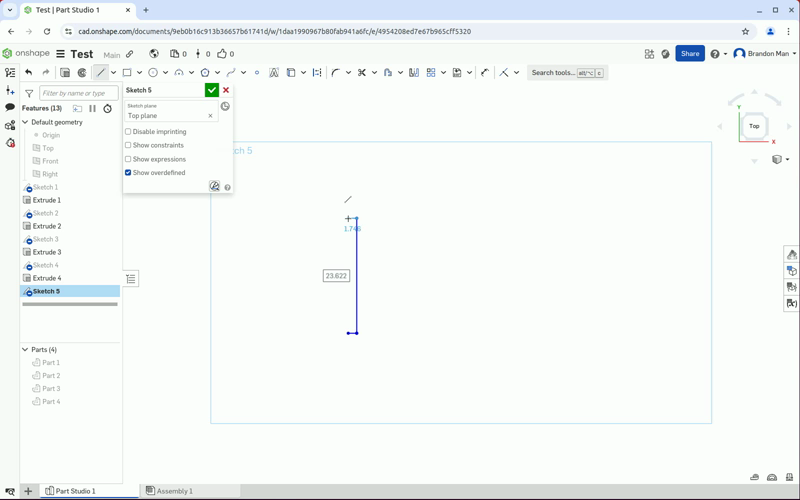
key_up(shift)
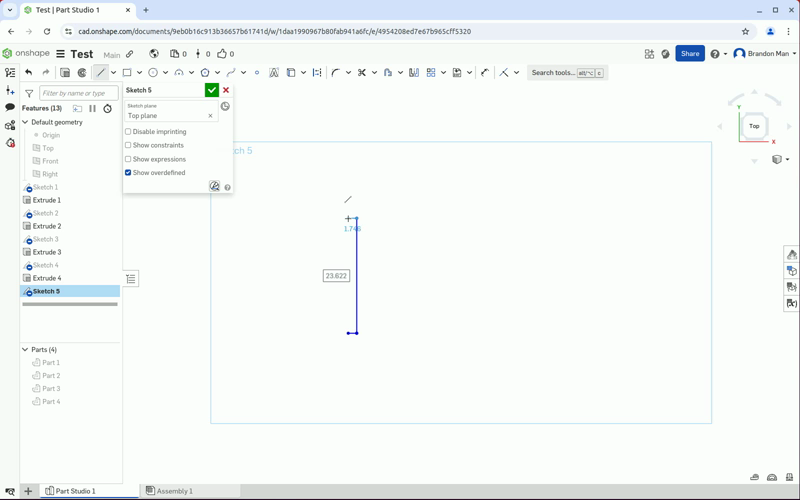
key_down(shift)
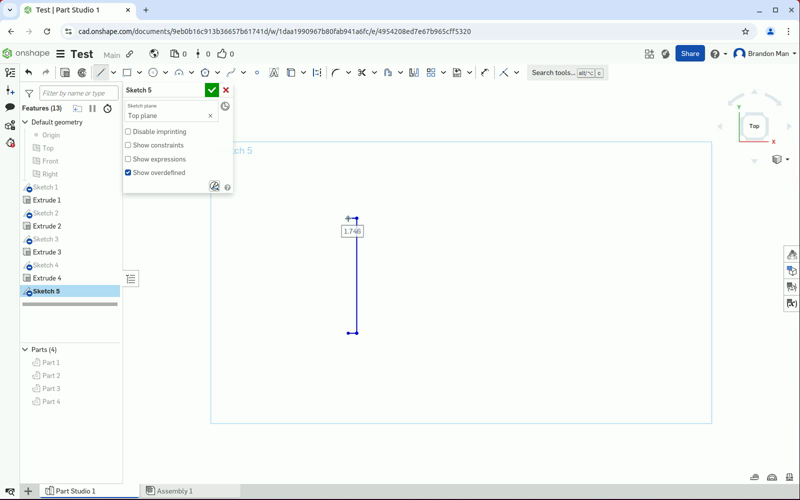
mouse_move(348, 333)
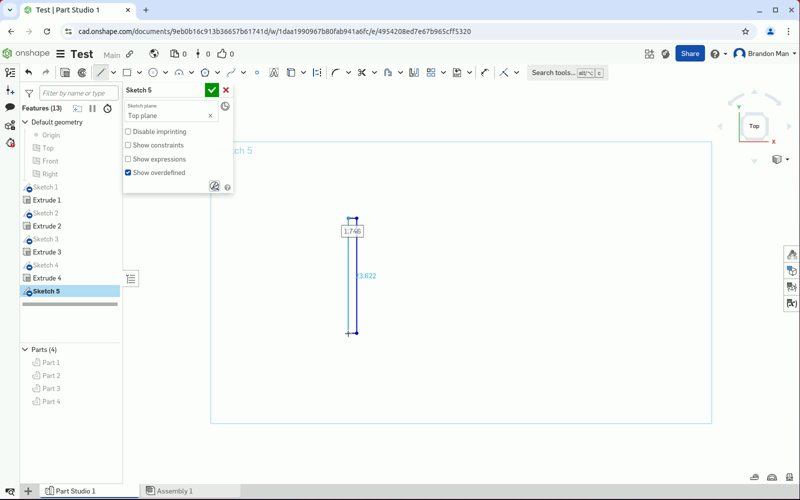
key_up(shift)
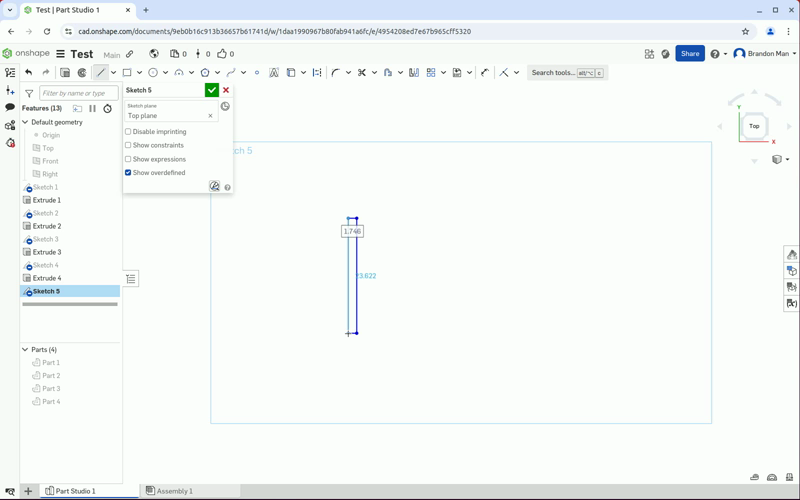
click(348, 333)
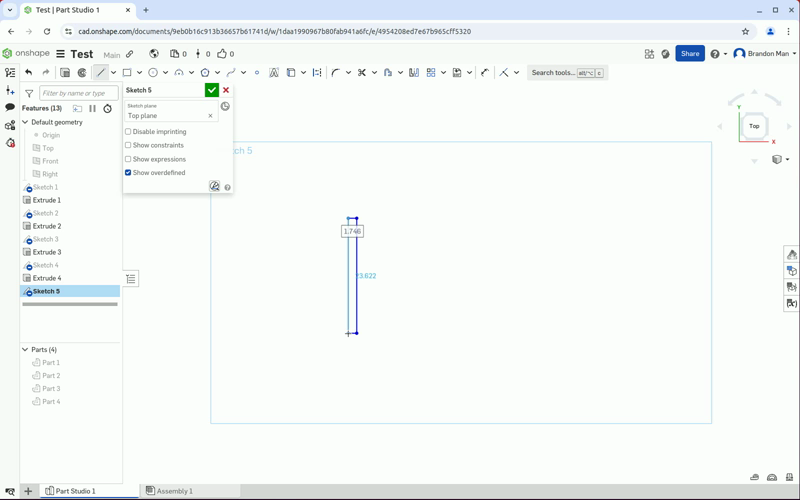
key(esc)
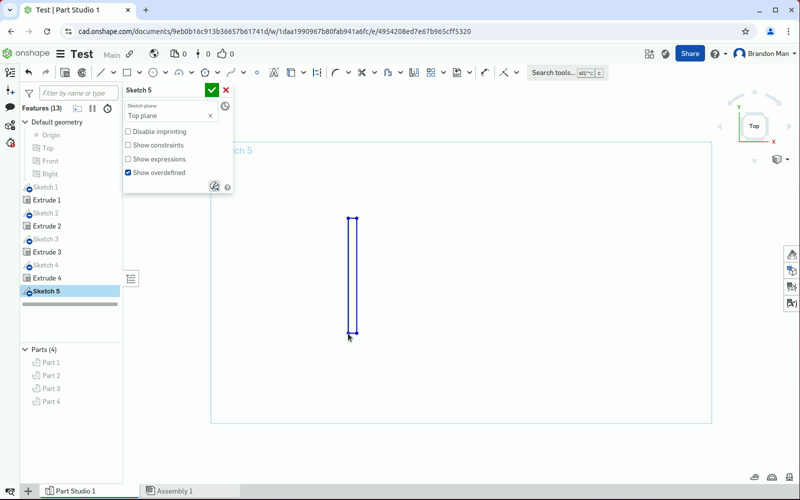
mouse_move(349, 251)
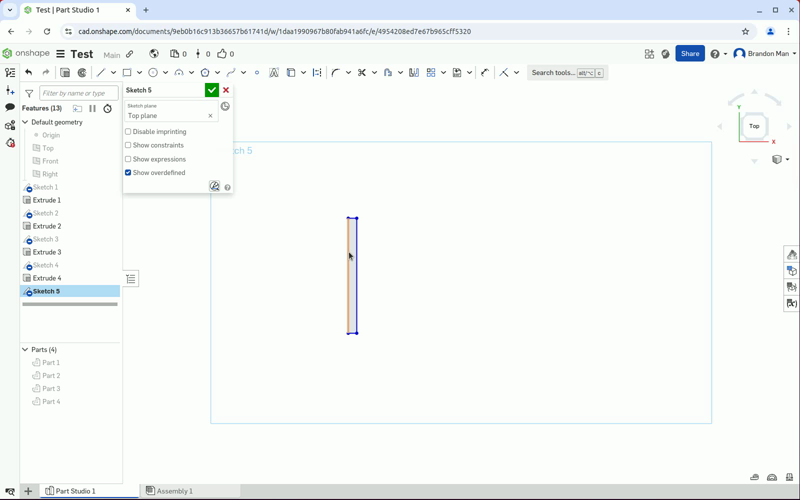
scroll(6)
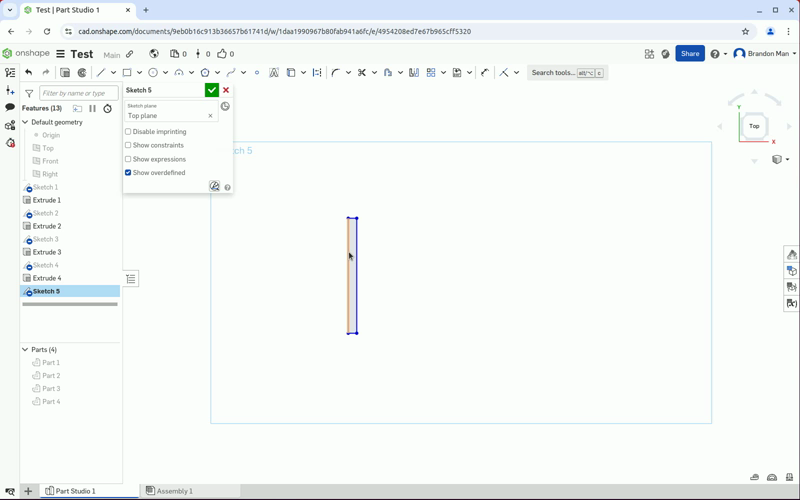
scroll(6)
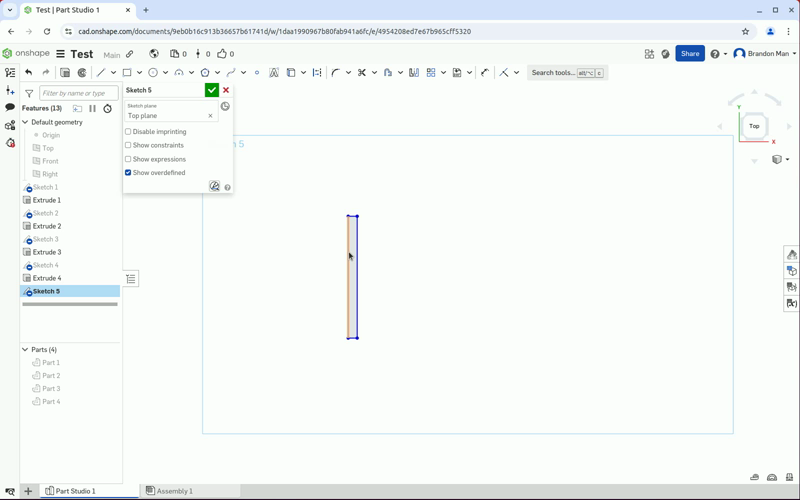
scroll(6)
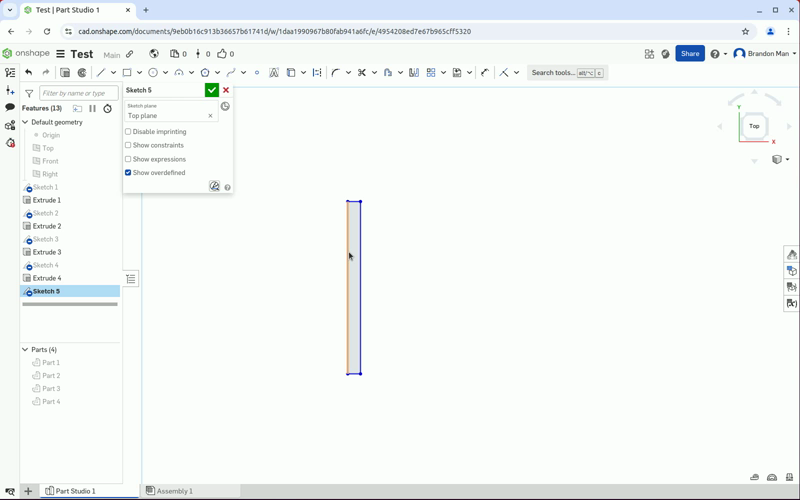
scroll(6)
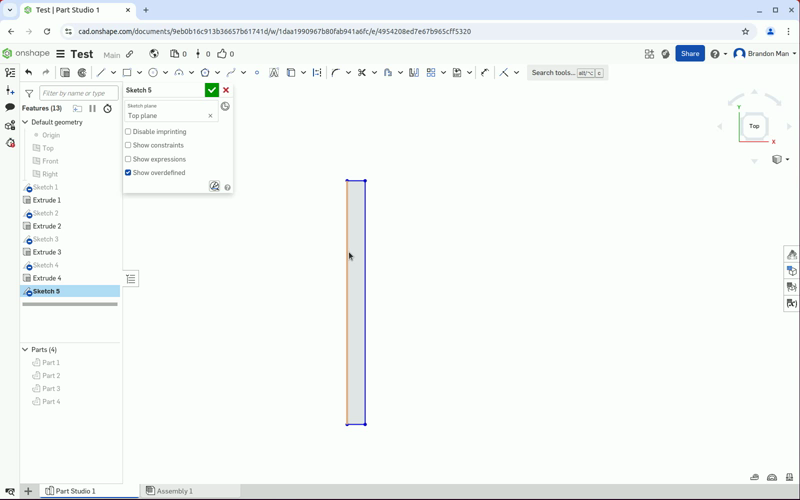
scroll(6)
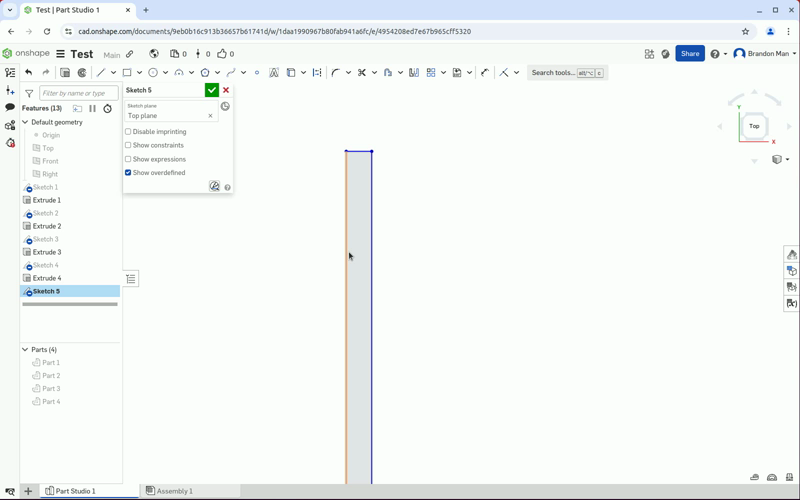
scroll(6)
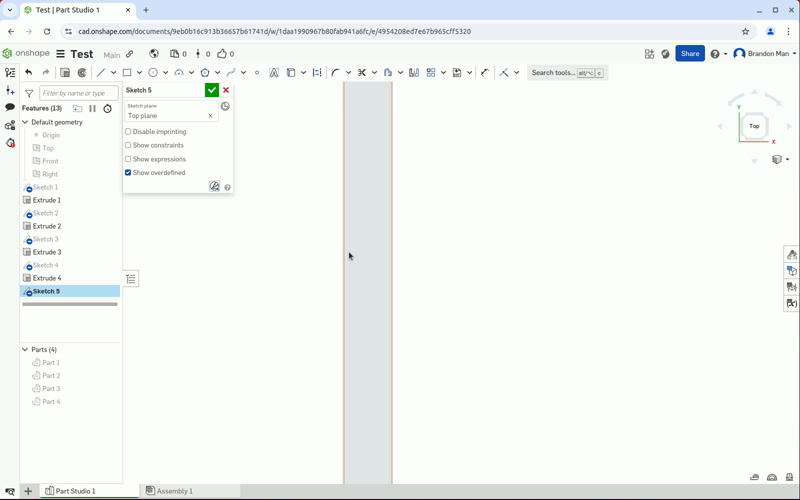
scroll(6)
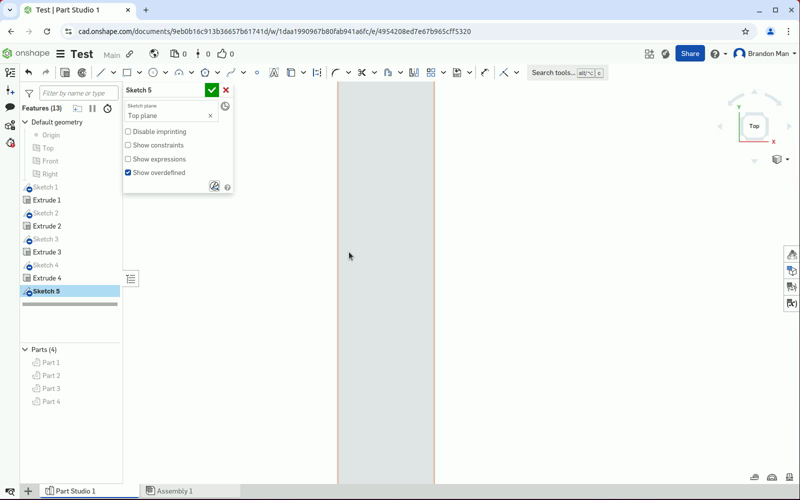
click(349, 251)
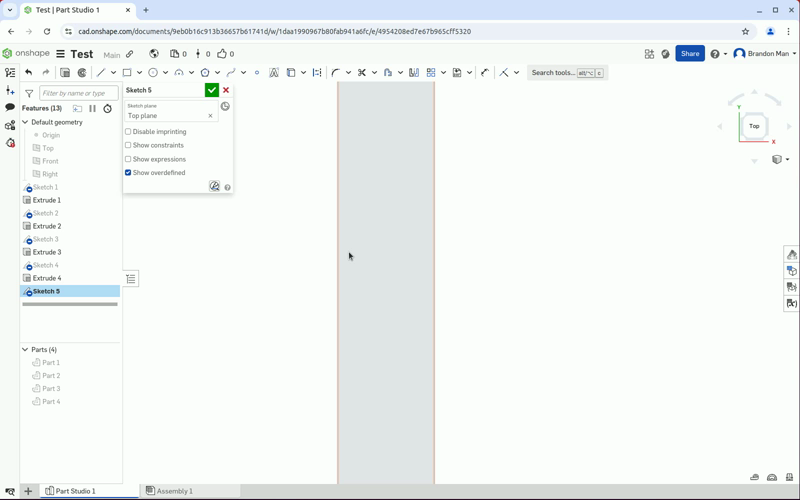
scroll(-6)
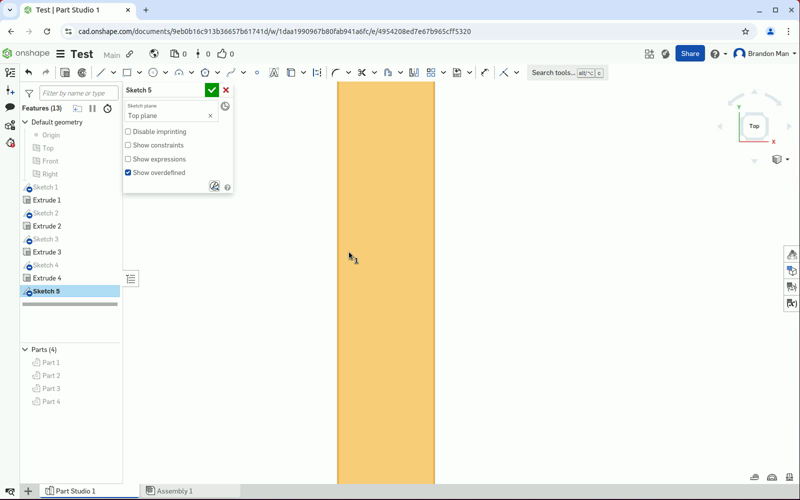
scroll(-6)
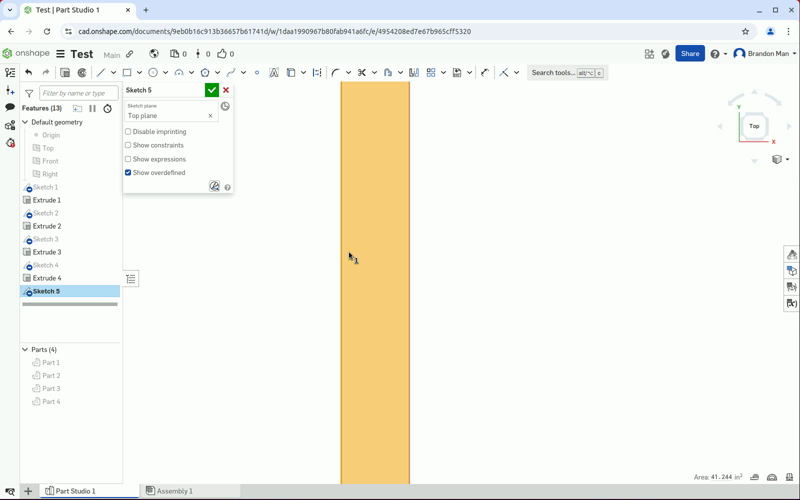
scroll(-6)
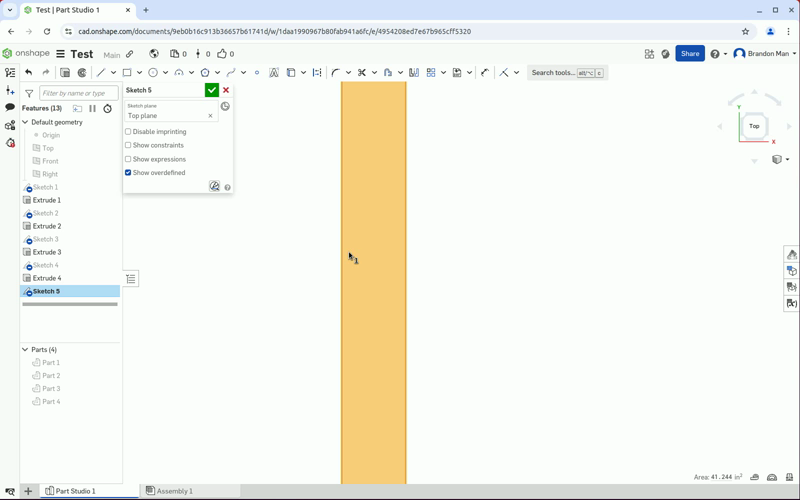
scroll(-6)
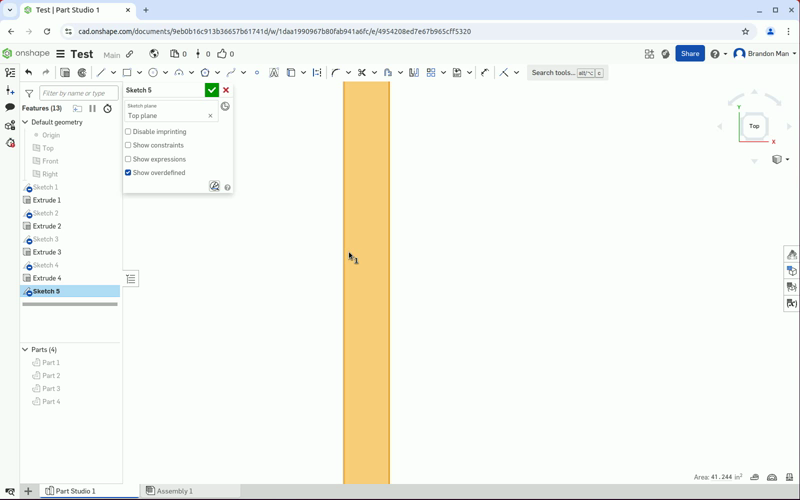
scroll(-6)
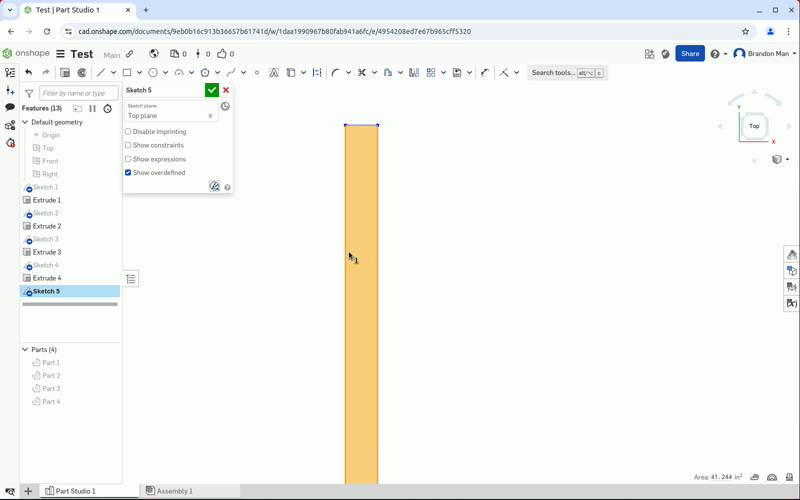
scroll(-6)
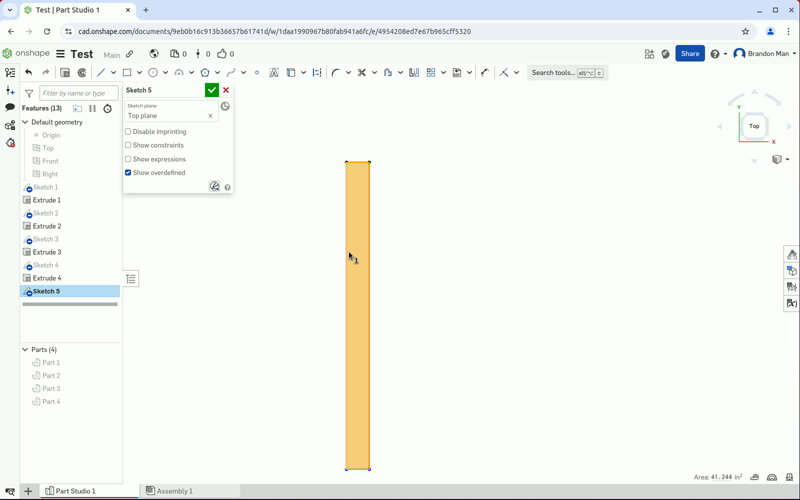
scroll(-6)
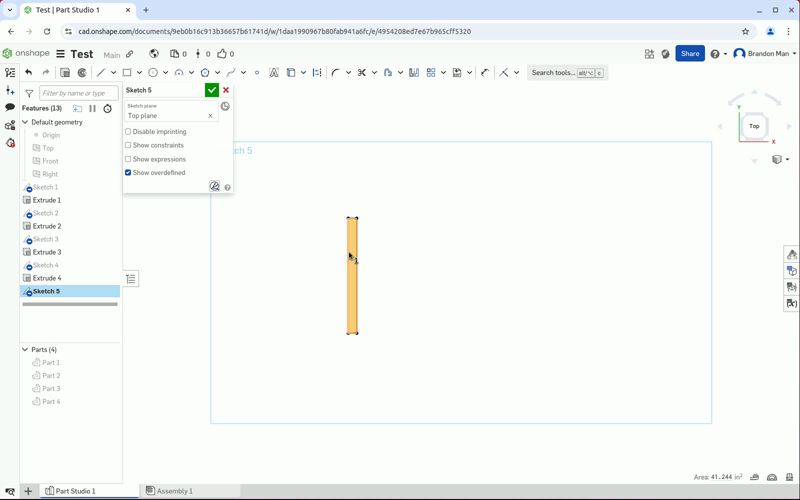
mouse_move(73, 352)
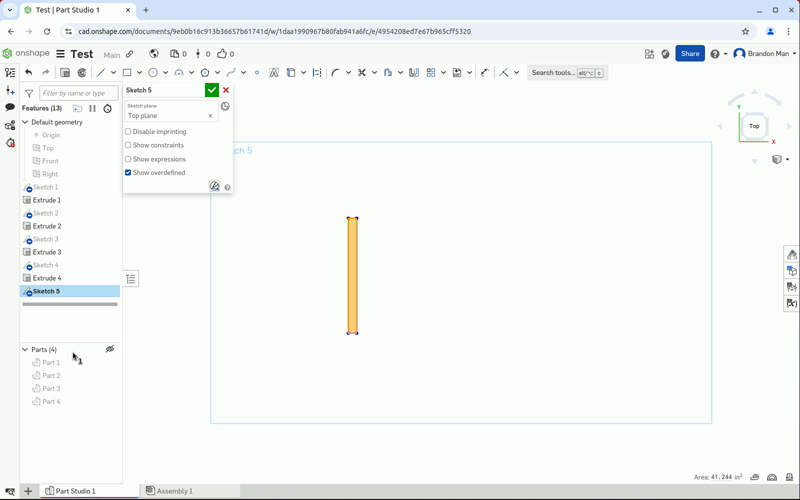
key(shift+y)
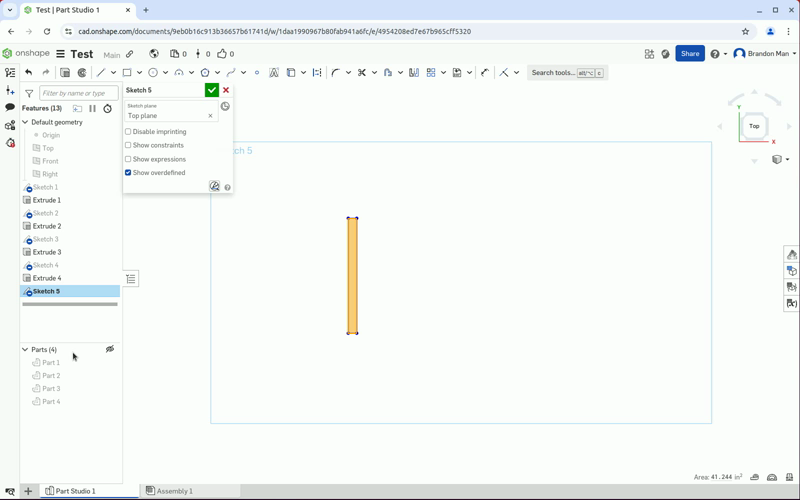
key(shift+e)
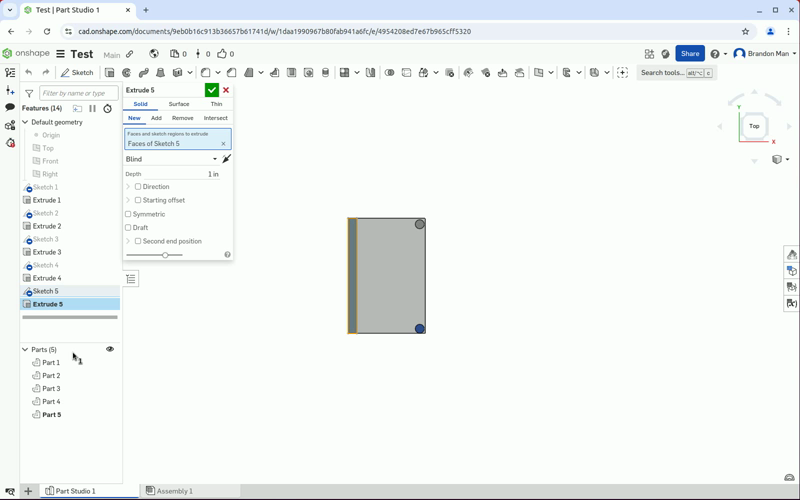
mouse_move(143, 106)
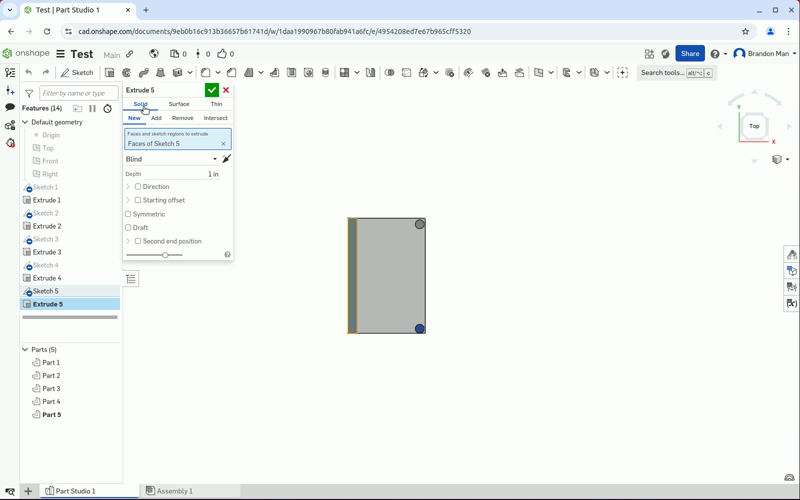
click(143, 106)
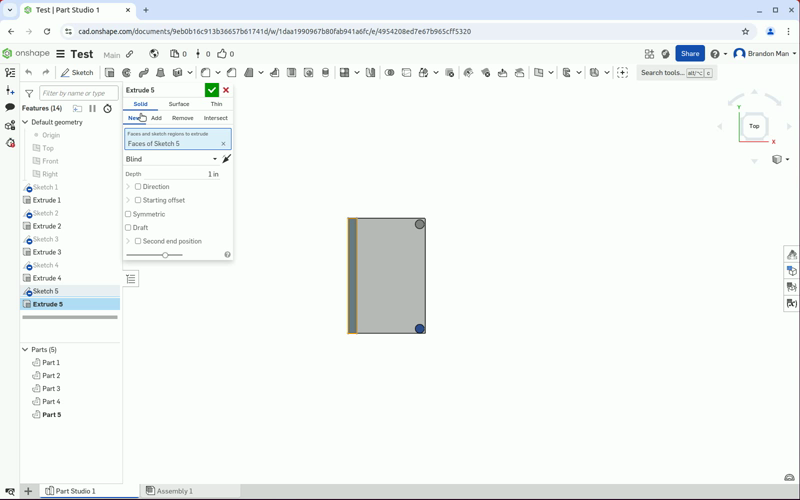
mouse_move(137, 120)
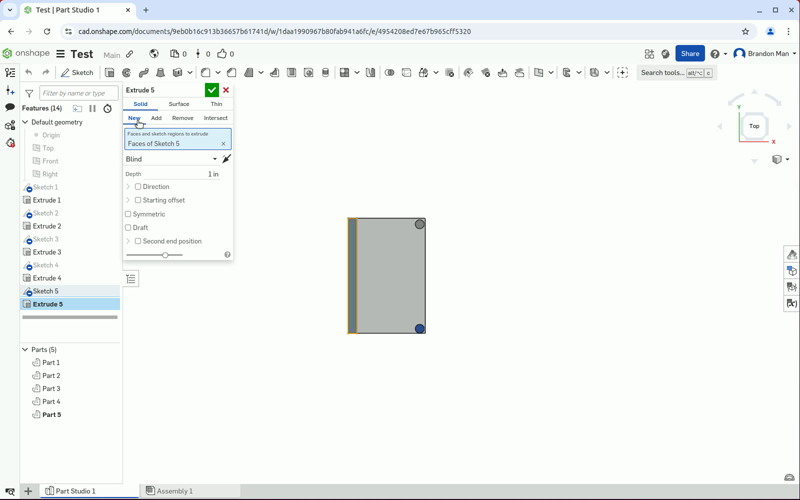
click(137, 120)
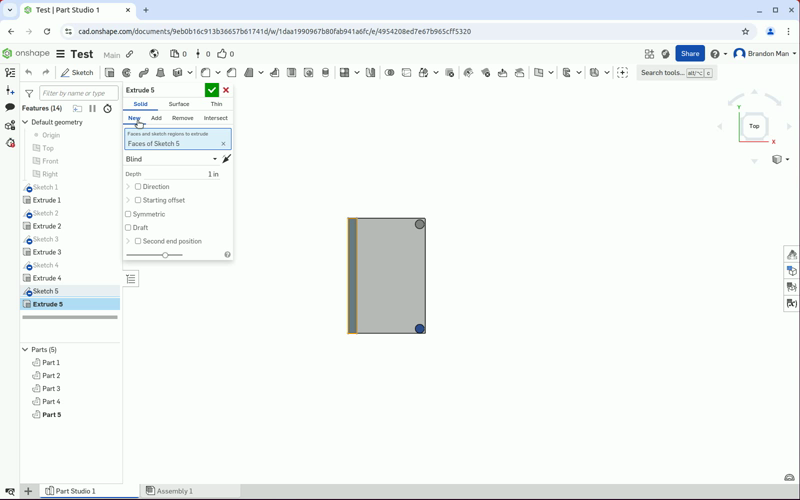
key(tab, 4)
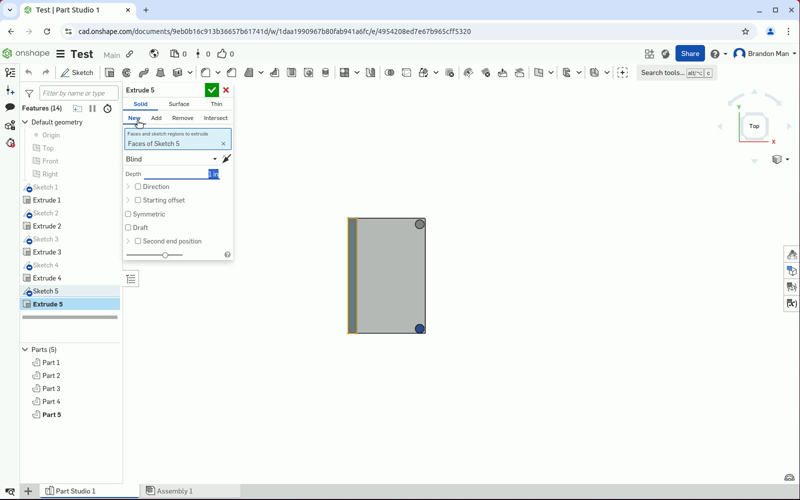
text(5.296)
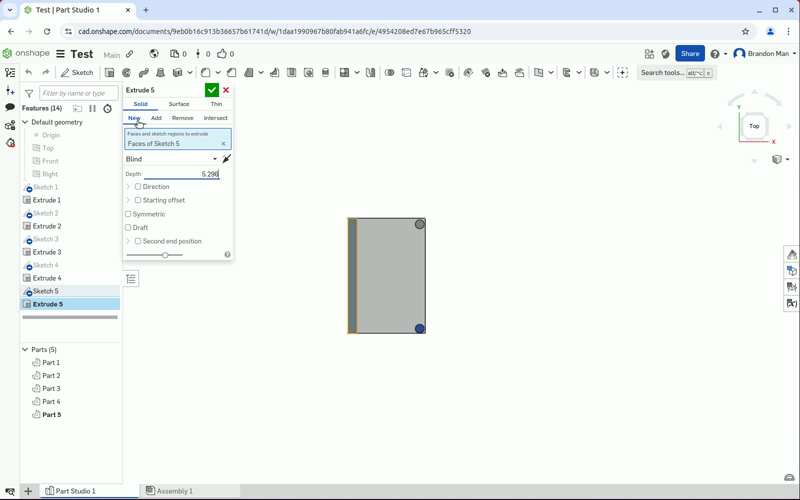
key(enter)
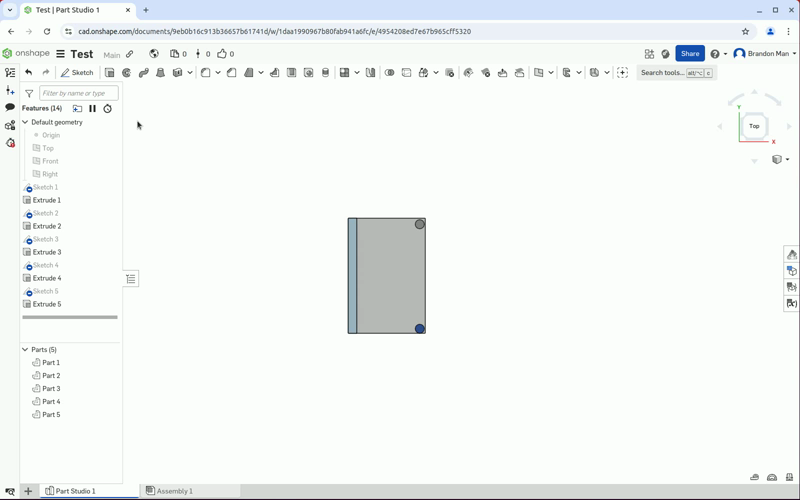
key(shift+h)
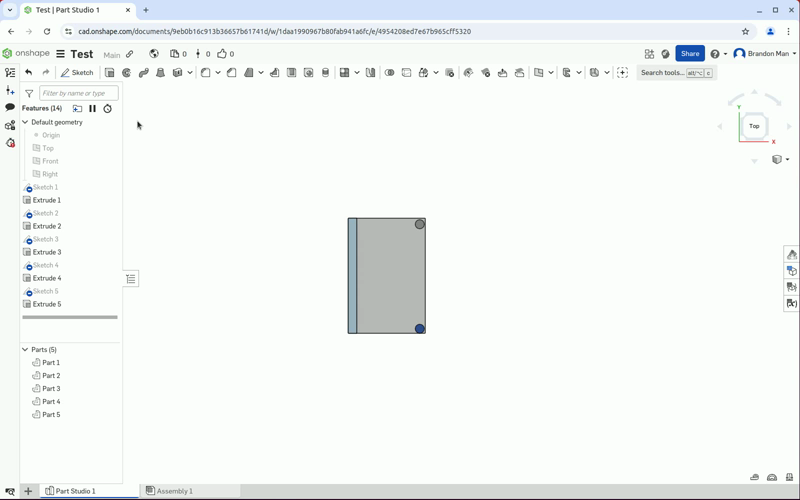
key(shift+h)
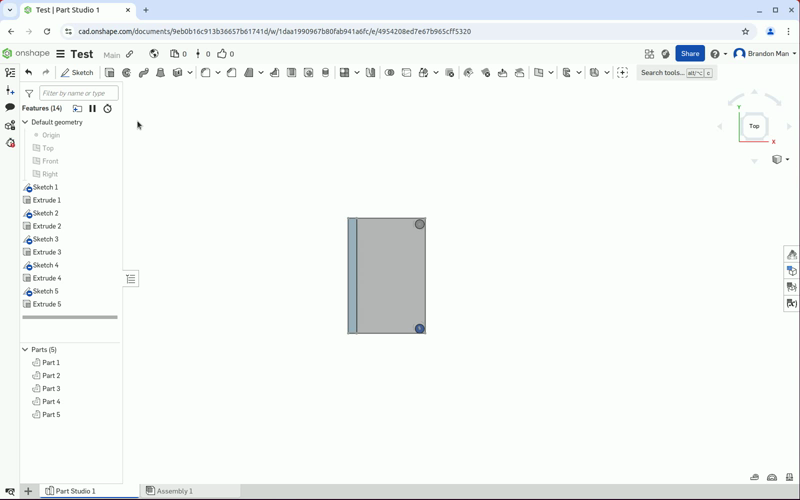
key(shift+7)
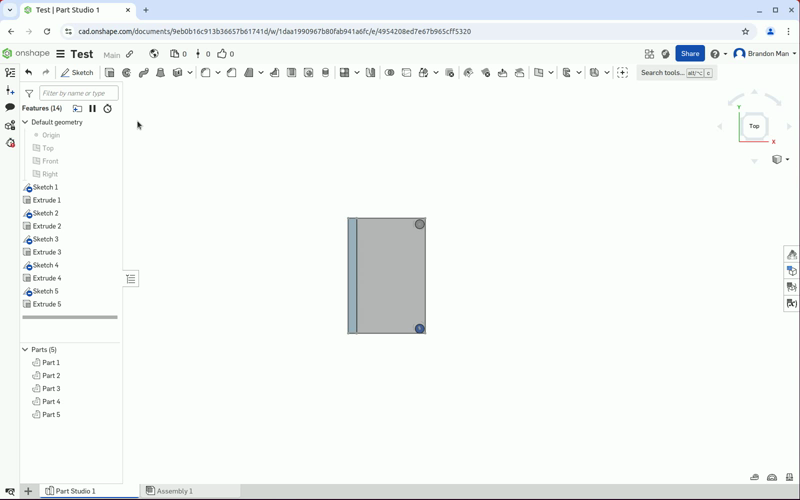
key(up, 3)
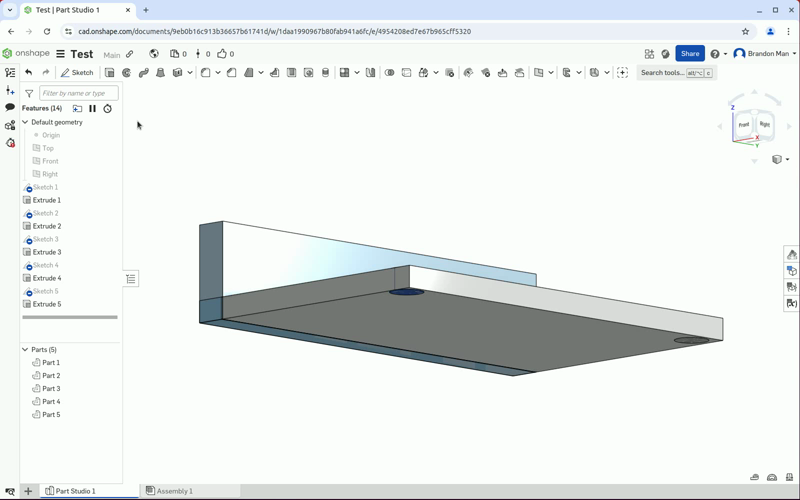
key(left, 3)
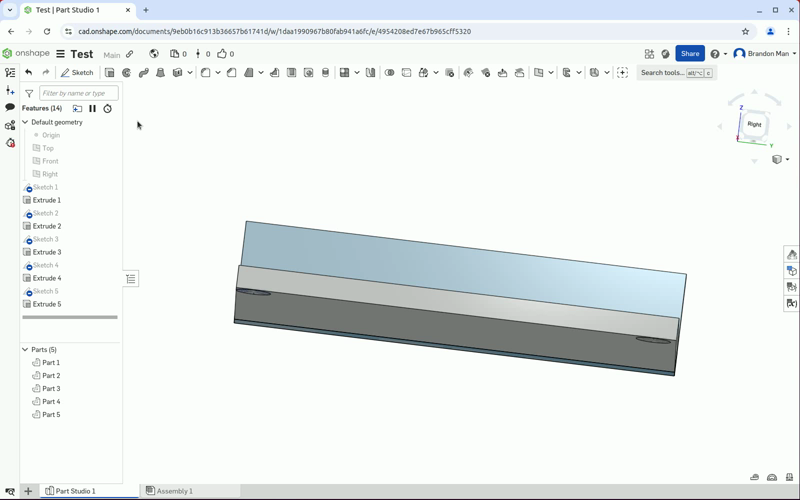
key(right, 3)
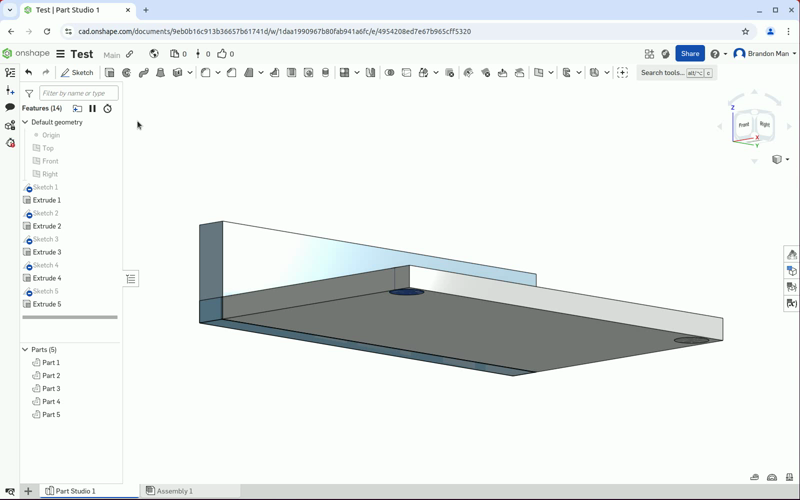
key(down, 3)
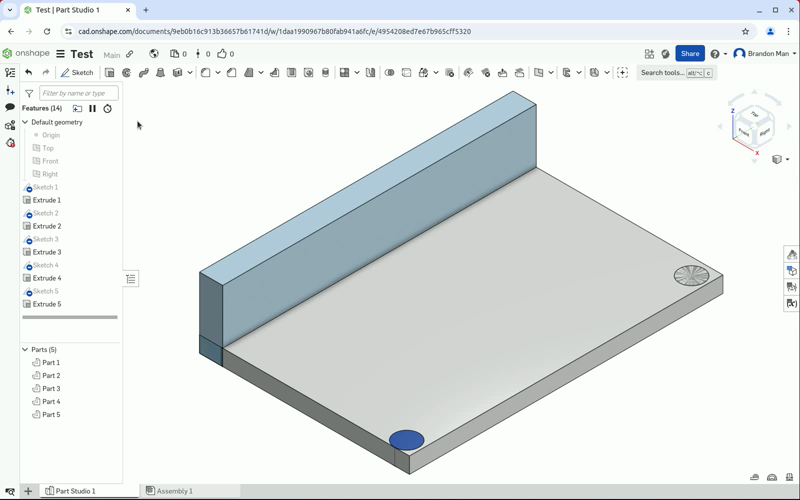
mouse_move(73, 189)
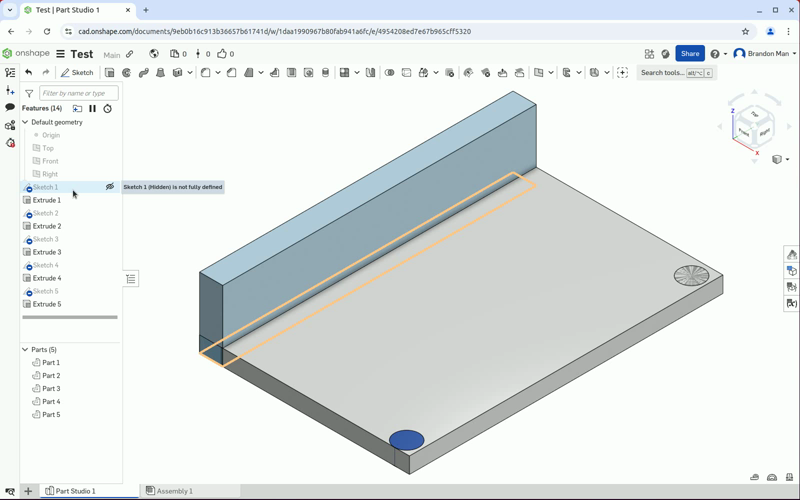
click(73, 189)